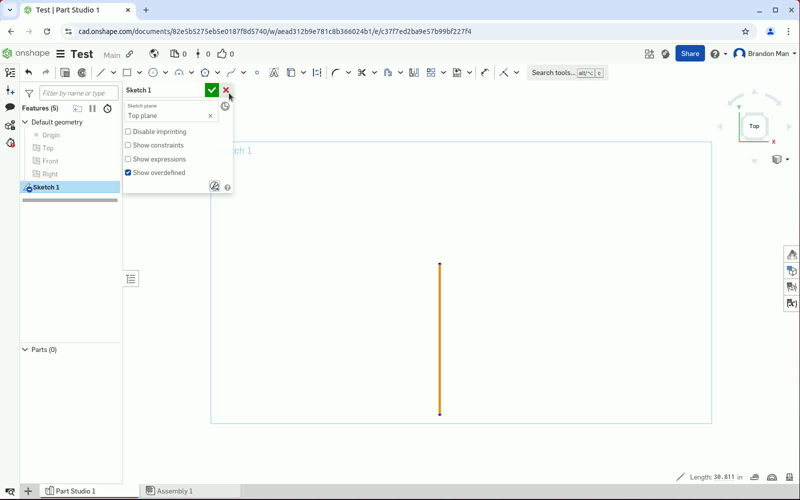
key(shift+h)
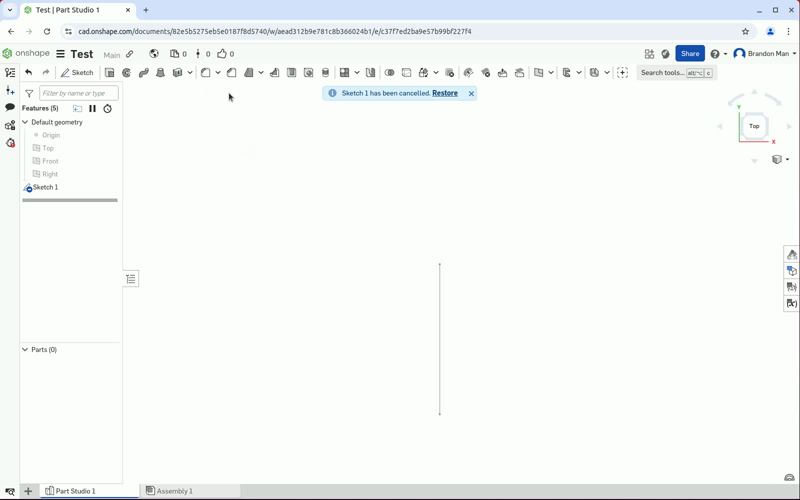
mouse_move(73, 352)
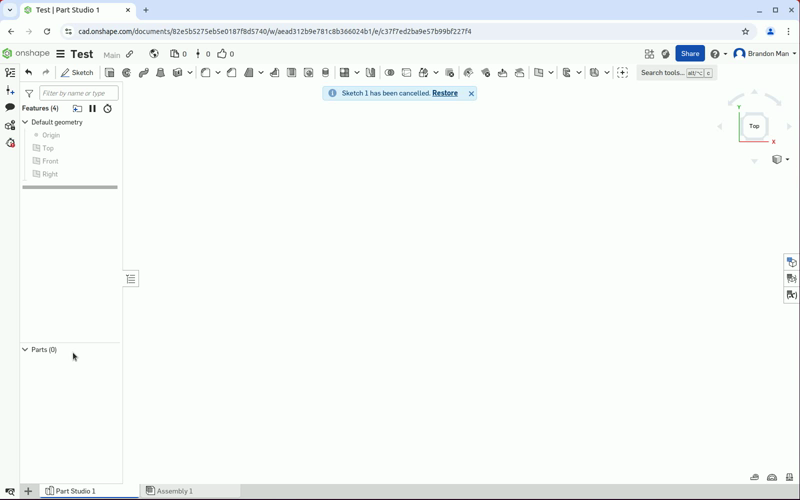
key(y)
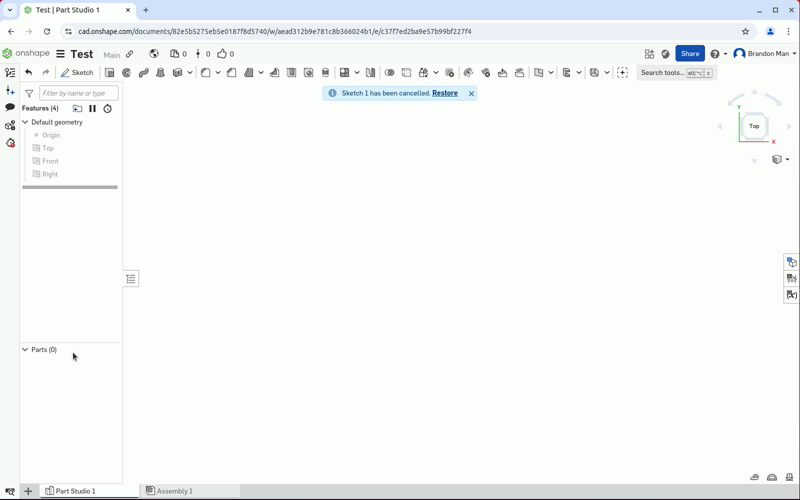
key(shift+p)
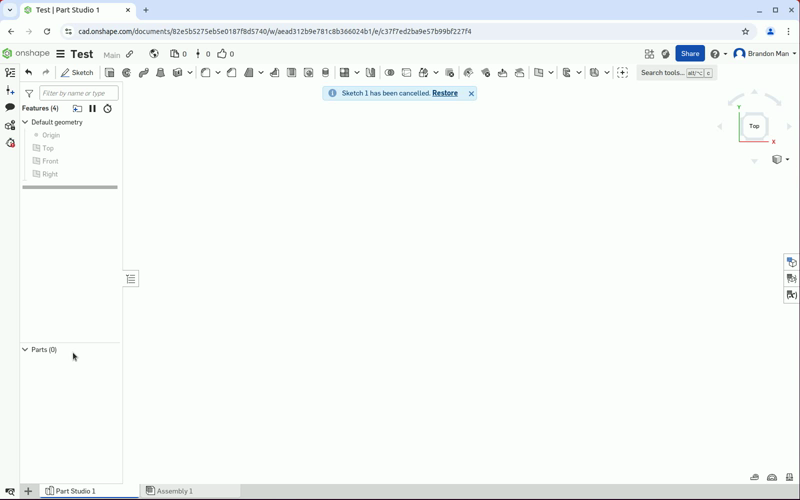
key(space)
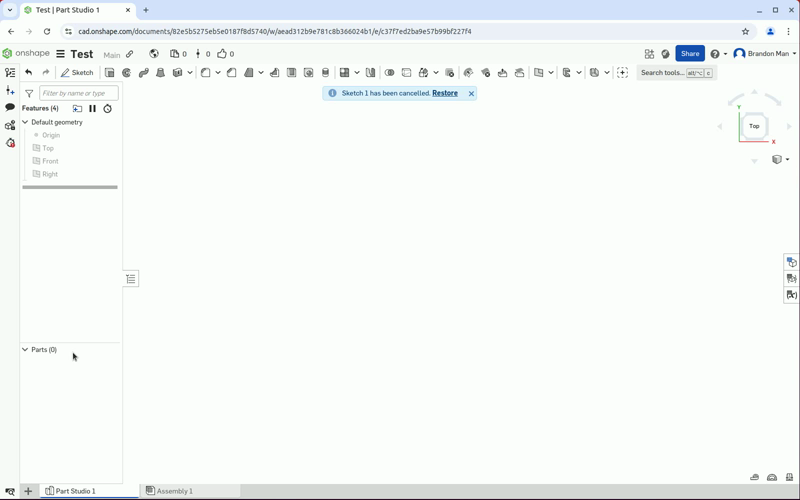
key_down(shift)
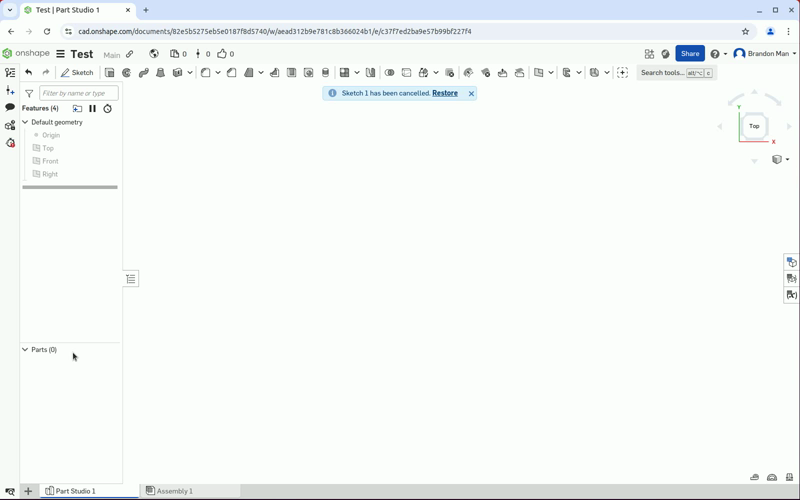
key(up)
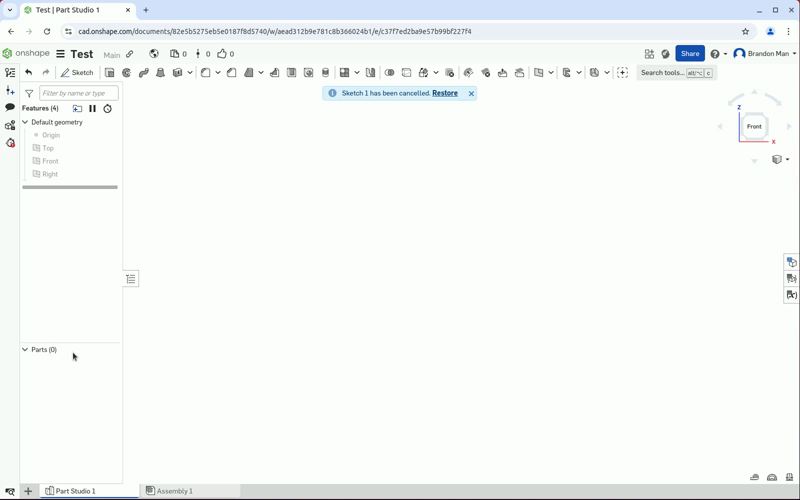
key_up(shift)
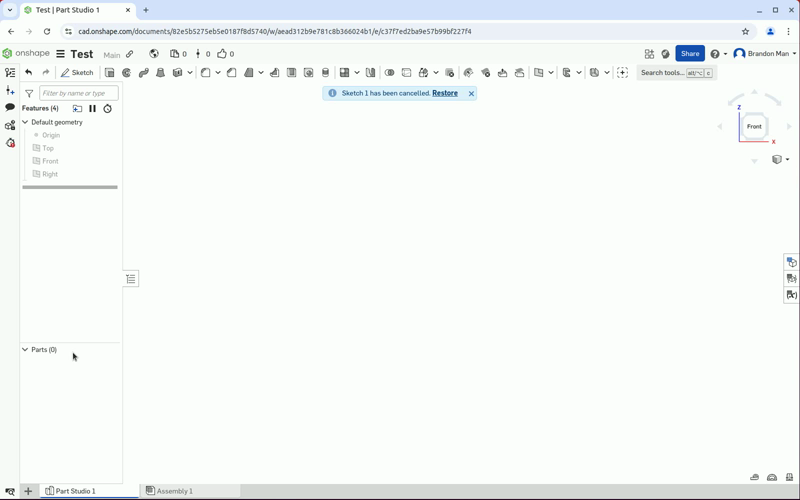
mouse_move(73, 352)
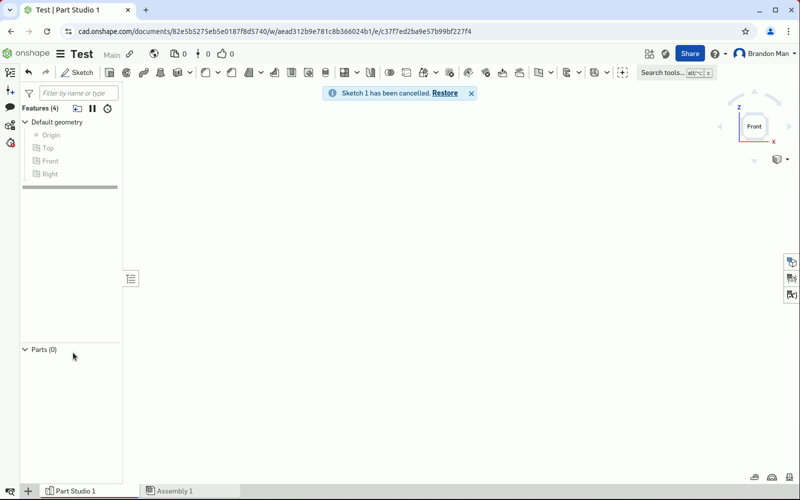
key(shift+y)
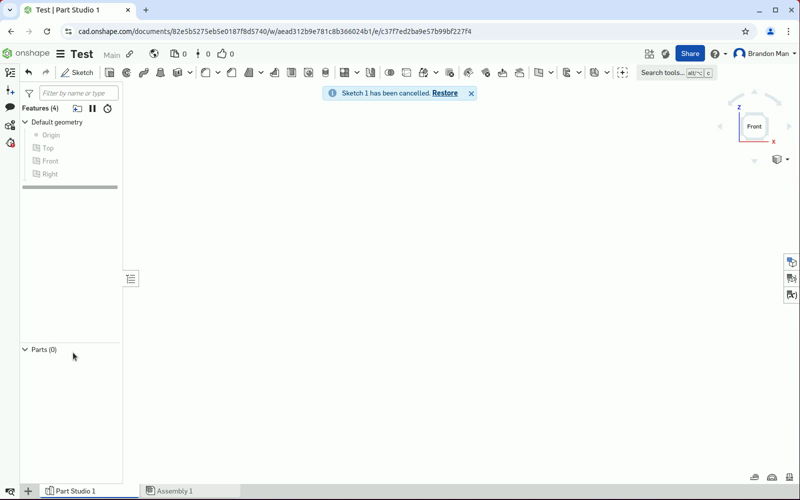
key(shift+s)
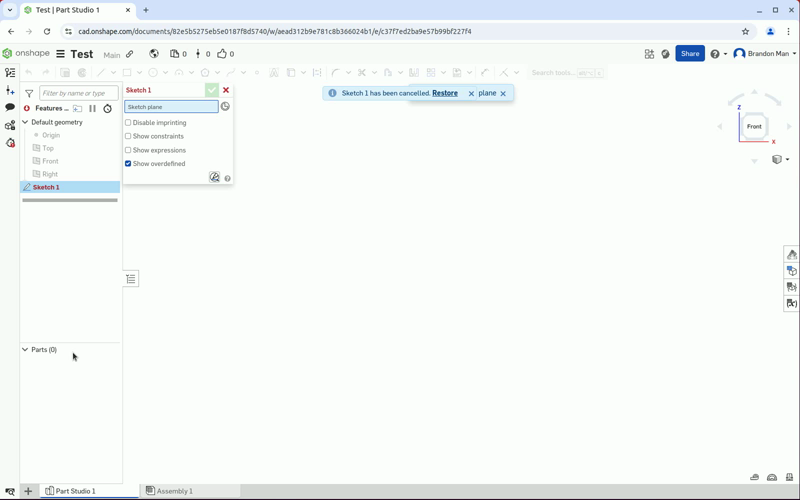
mouse_move(73, 163)
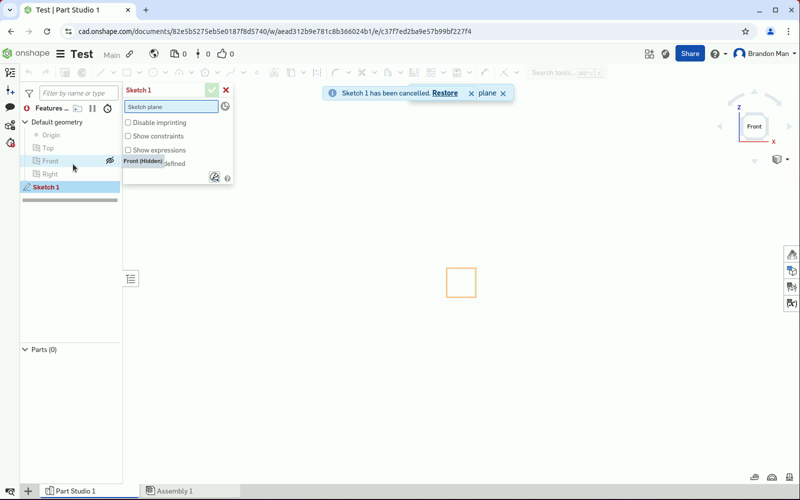
click(73, 163)
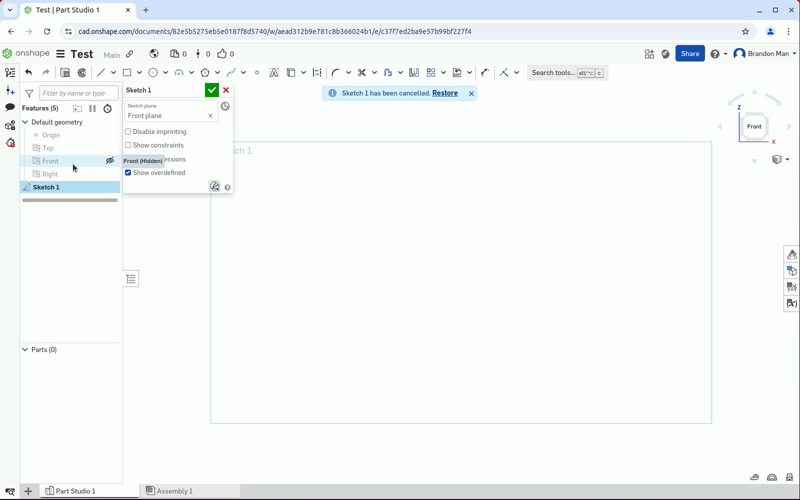
mouse_move(73, 352)
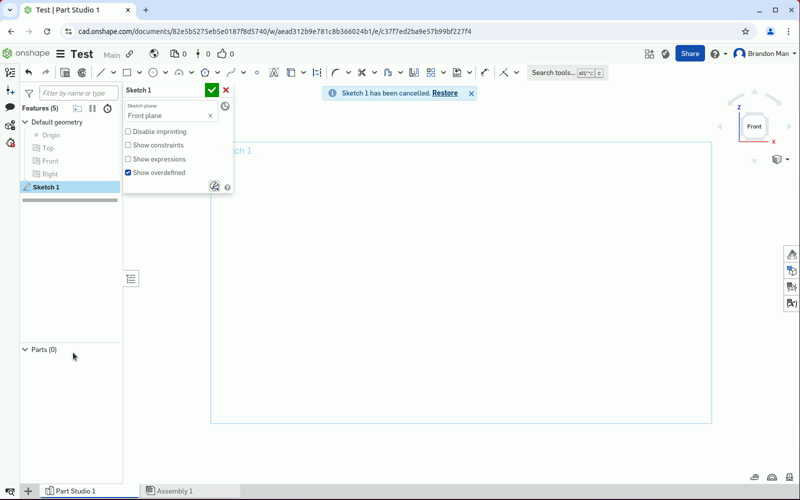
key(y)
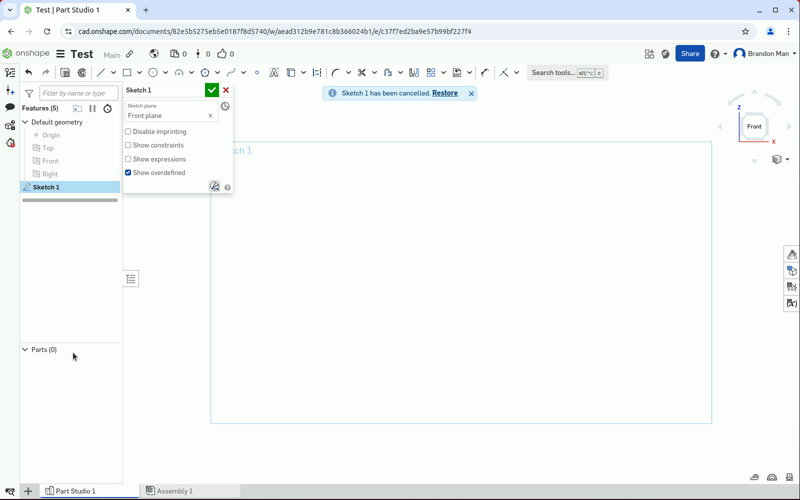
key(l)
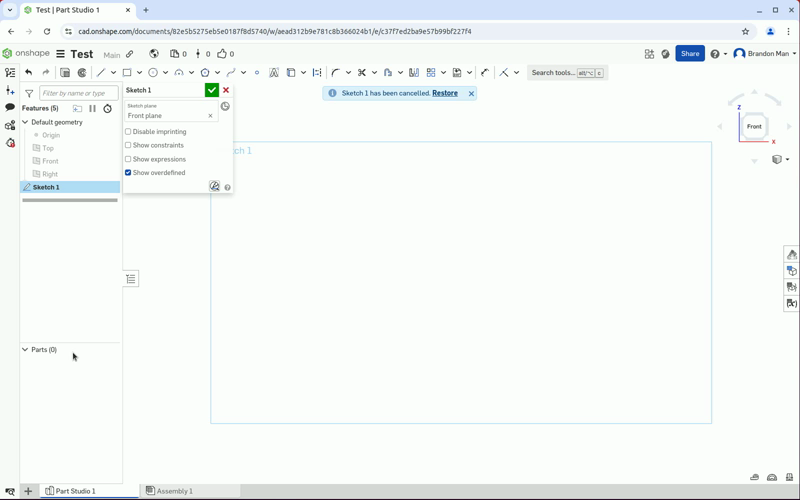
key_down(shift)
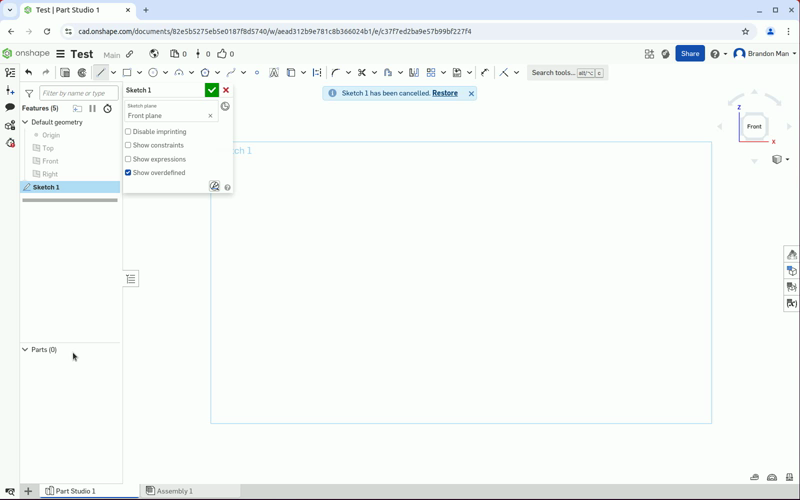
mouse_move(423, 282)
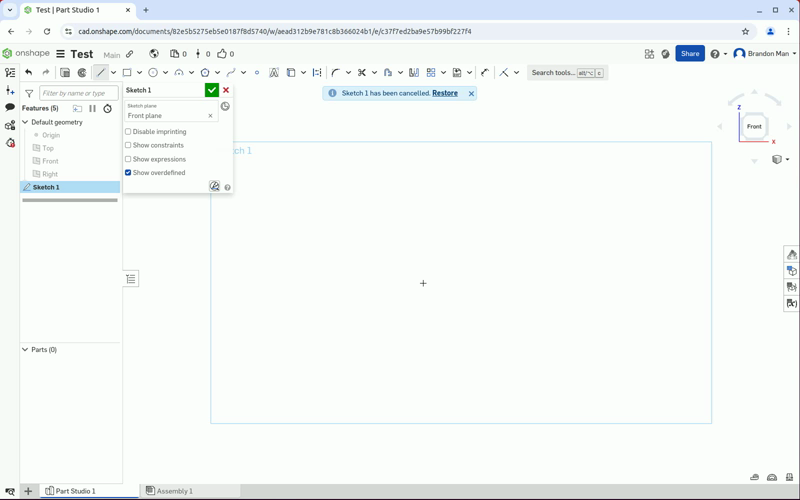
click(423, 282)
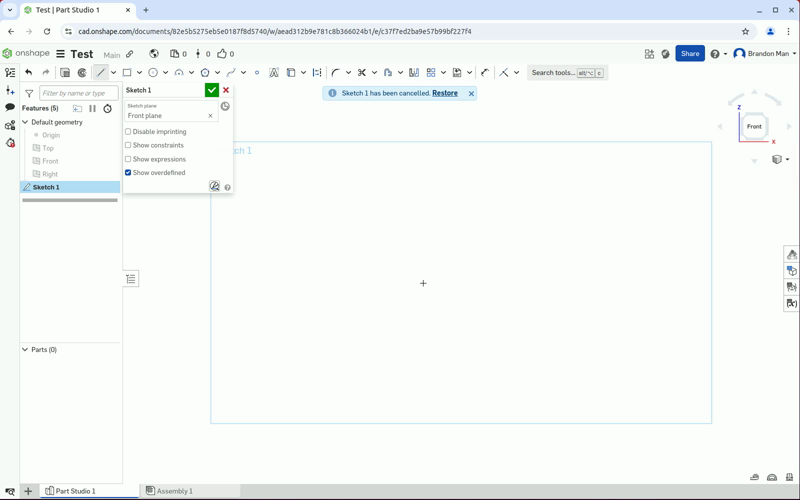
key_up(shift)
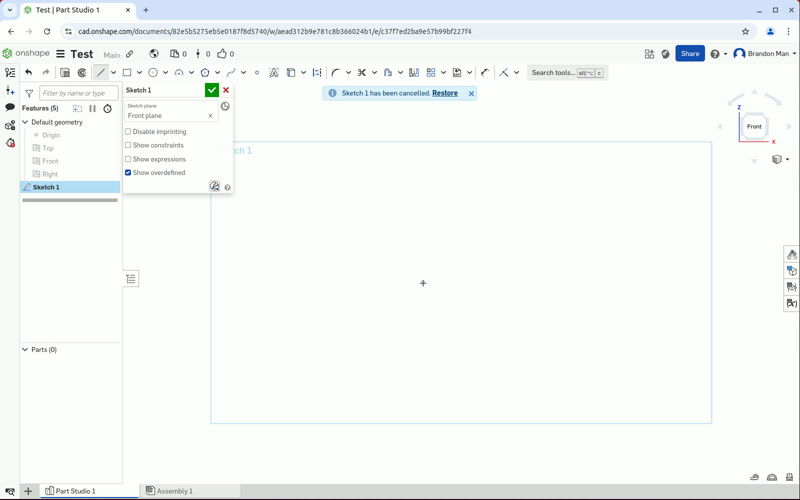
key_down(shift)
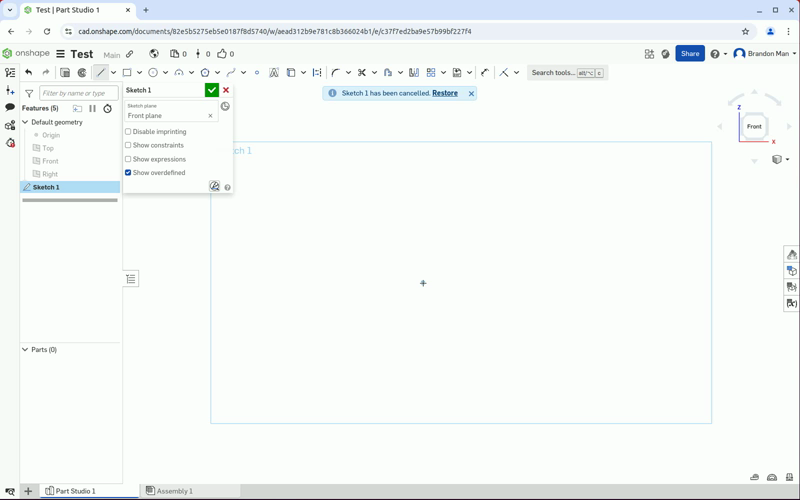
mouse_move(498, 282)
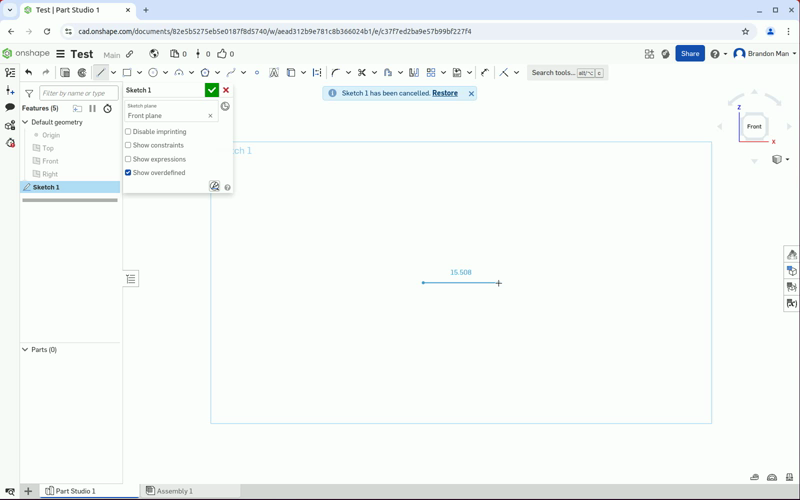
click(498, 282)
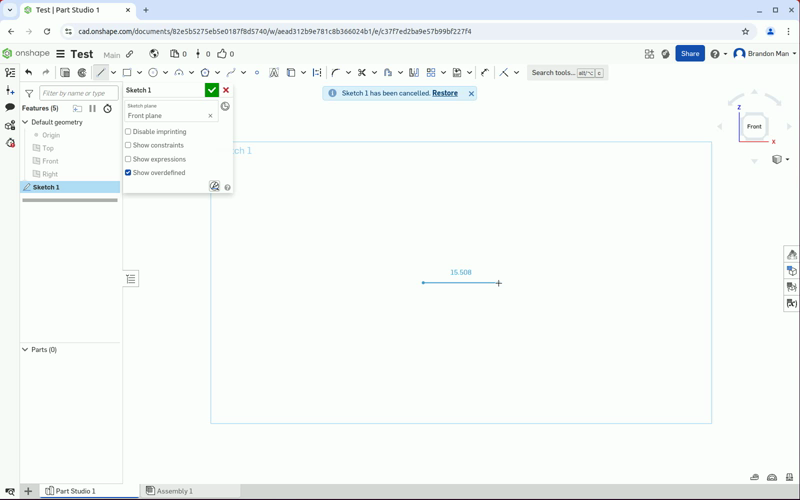
key_up(shift)
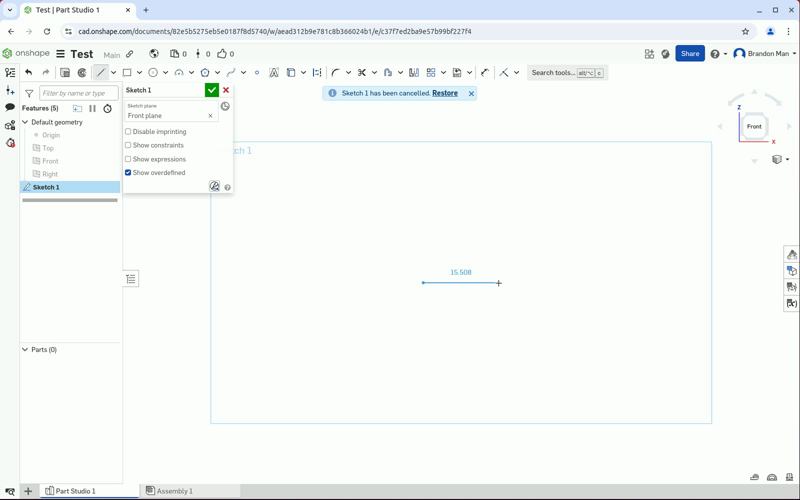
key_down(shift)
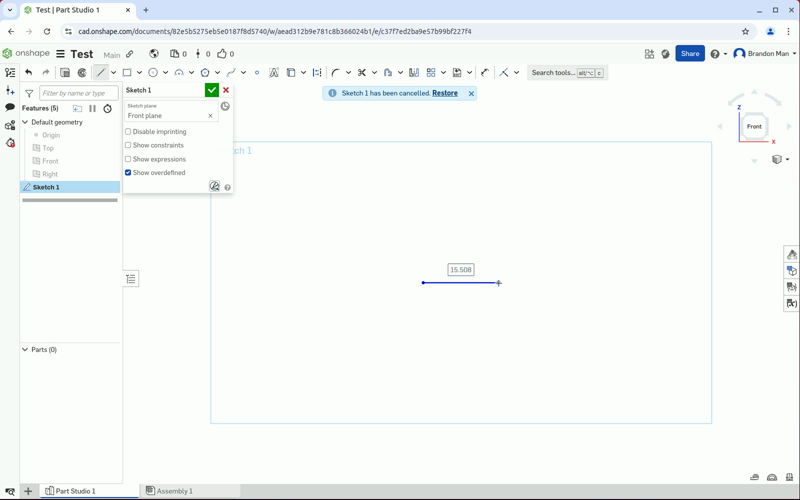
mouse_move(498, 207)
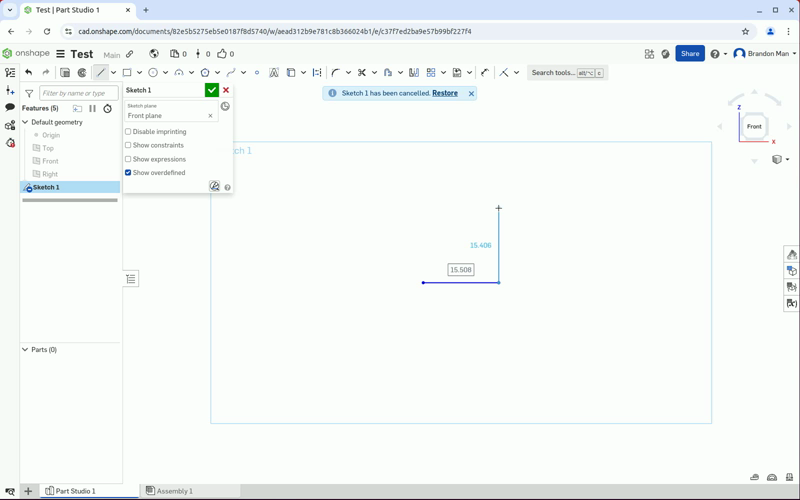
click(498, 207)
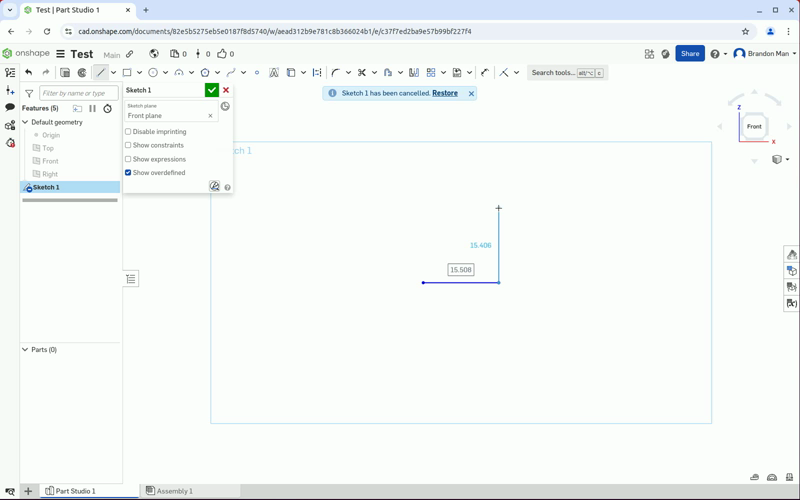
key_up(shift)
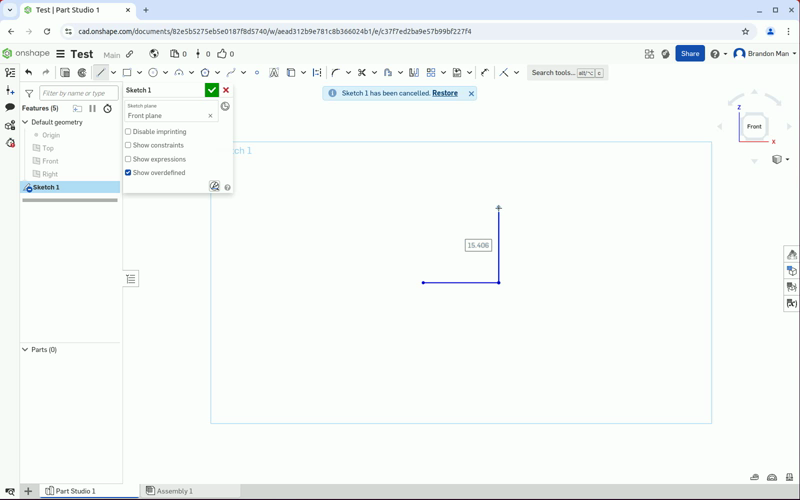
key_down(shift)
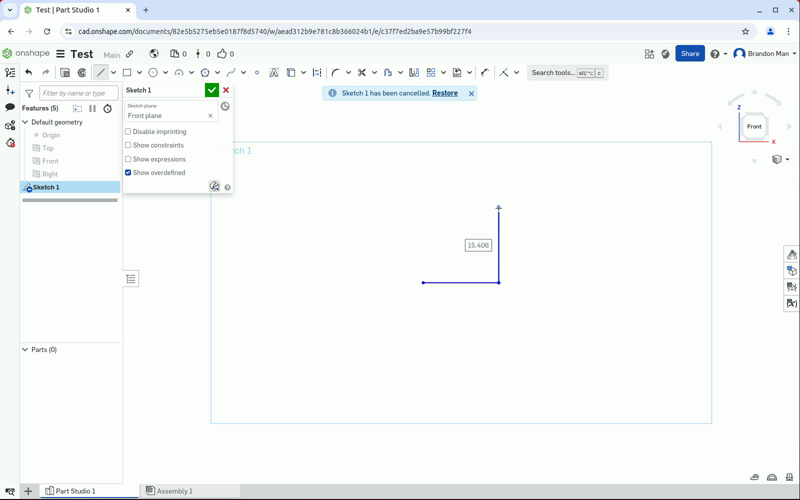
mouse_move(423, 207)
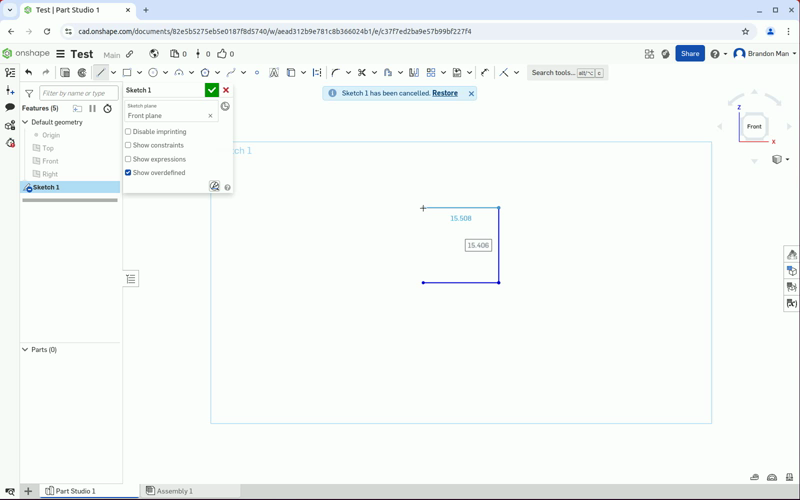
click(423, 207)
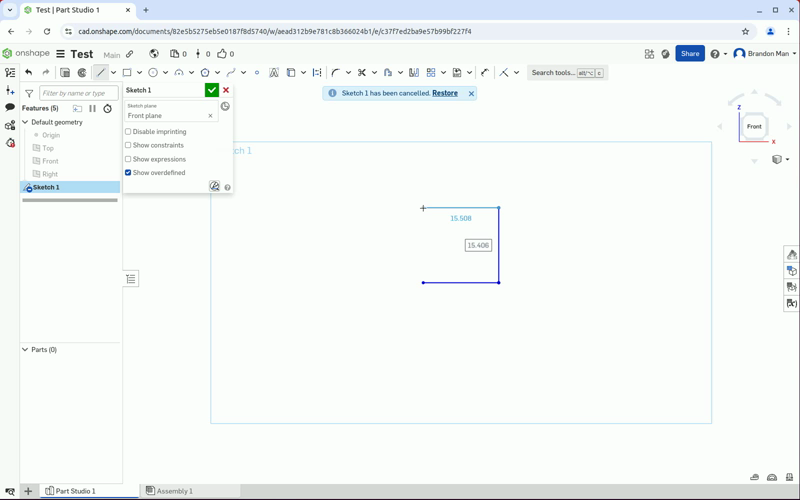
key_up(shift)
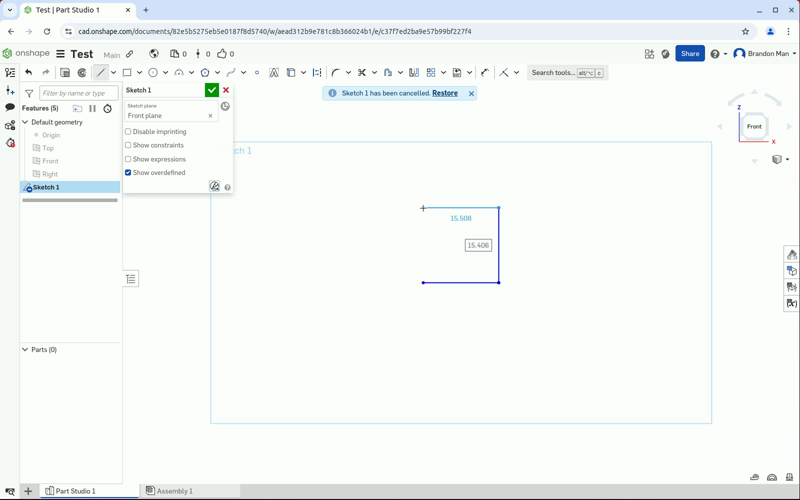
key_down(shift)
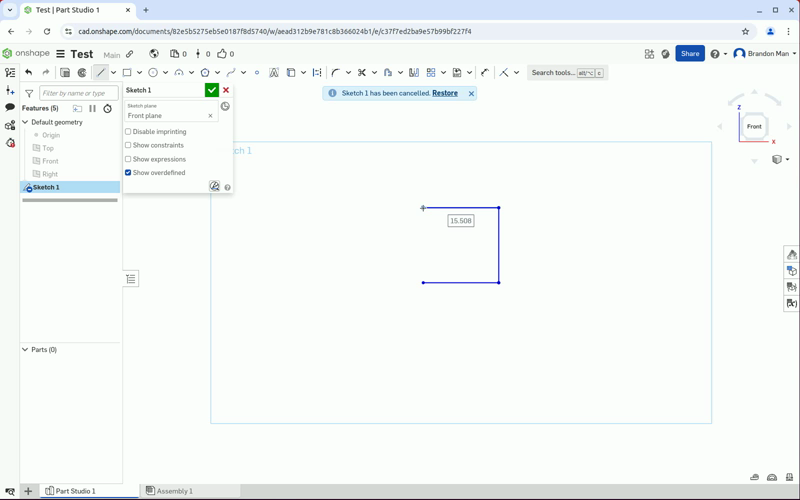
mouse_move(423, 282)
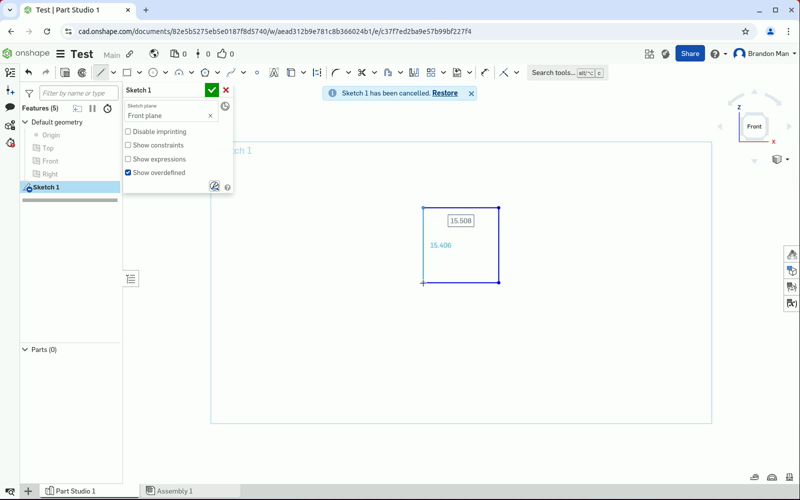
key_up(shift)
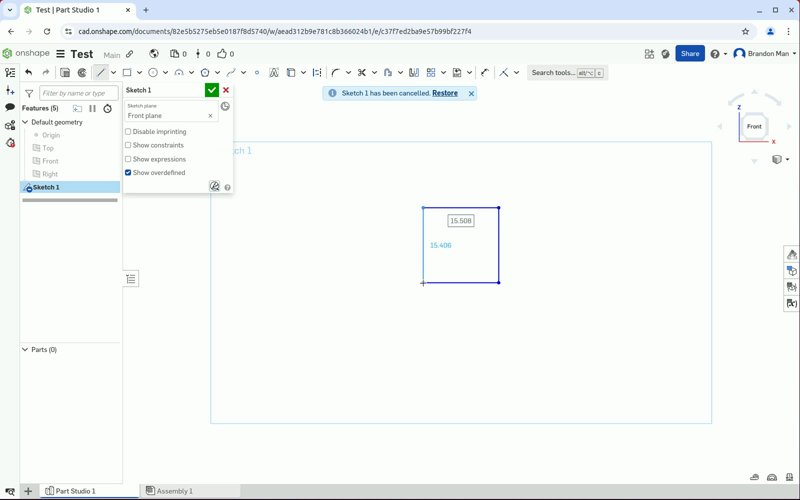
click(423, 282)
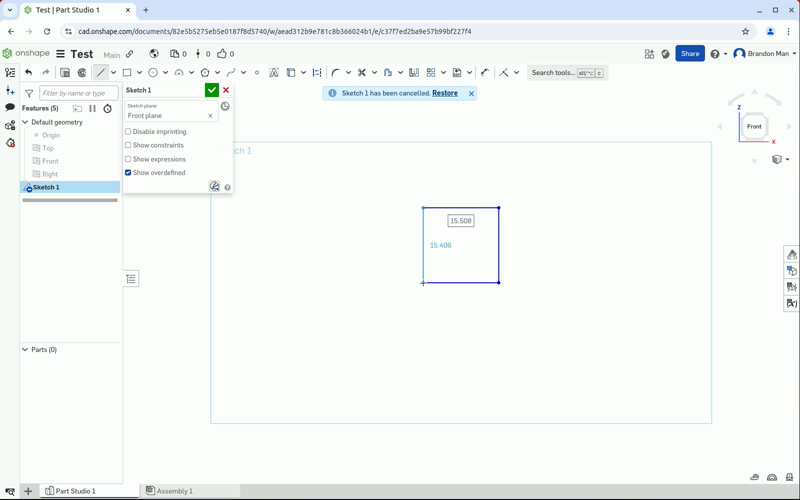
key(esc)
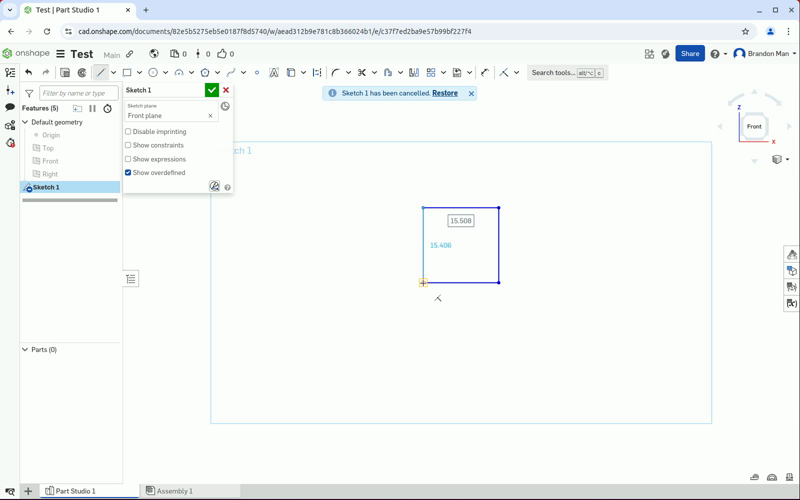
mouse_move(479, 260)
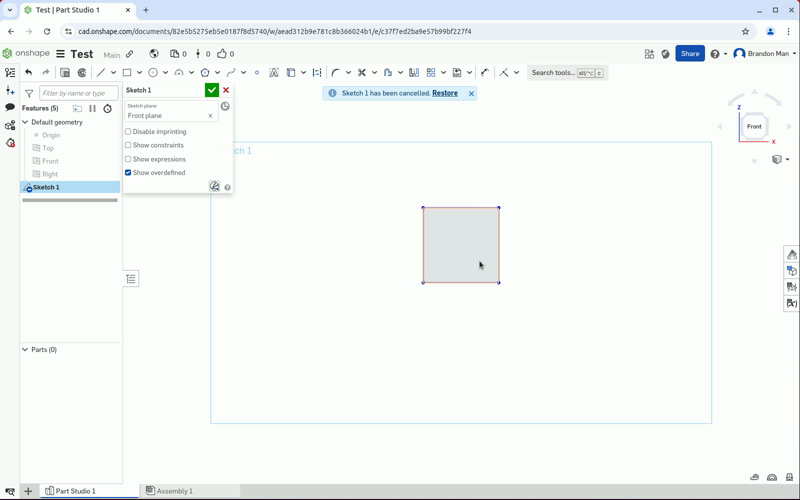
click(479, 260)
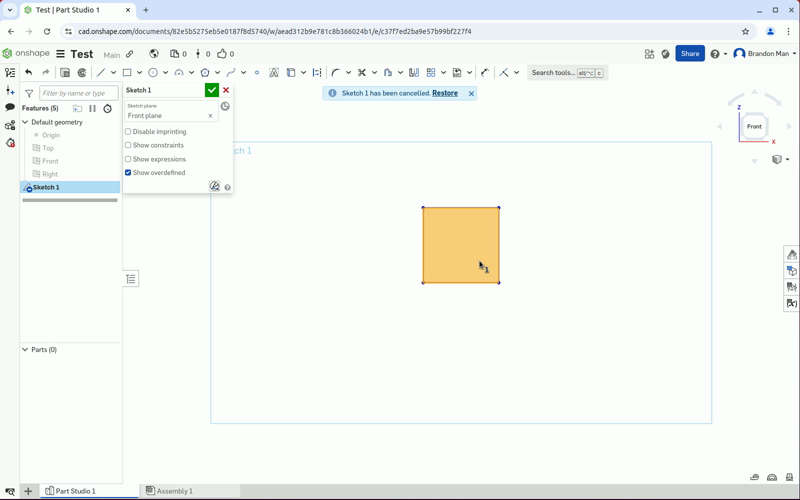
mouse_move(73, 352)
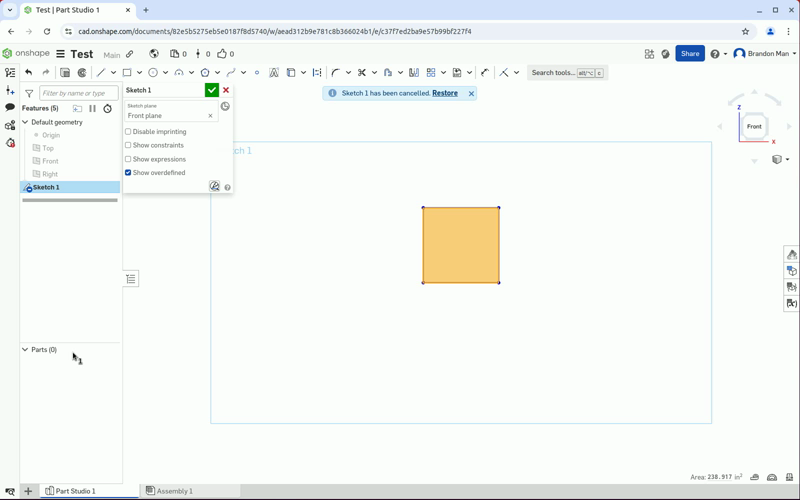
key(shift+y)
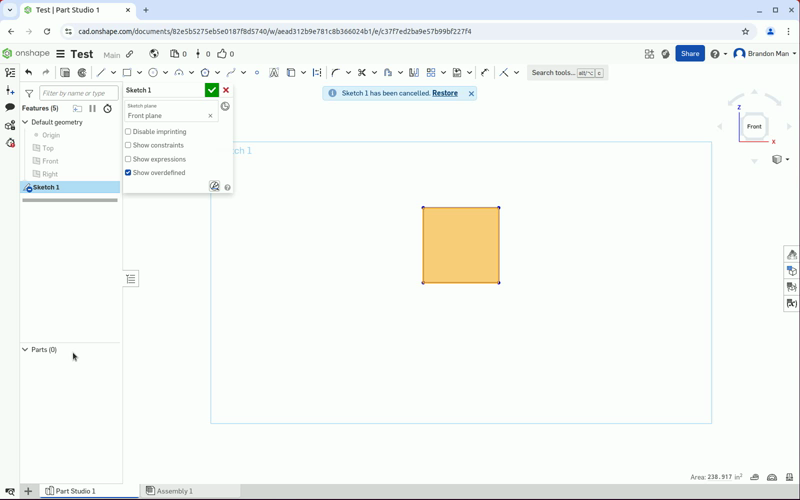
key(shift+e)
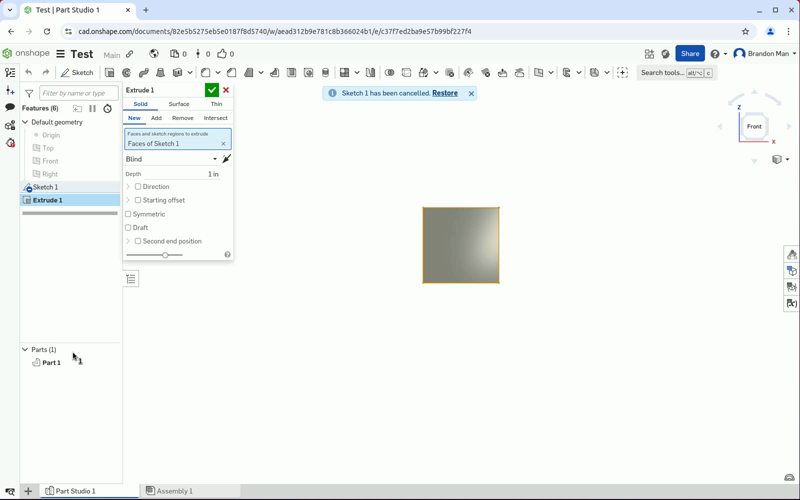
mouse_move(143, 106)
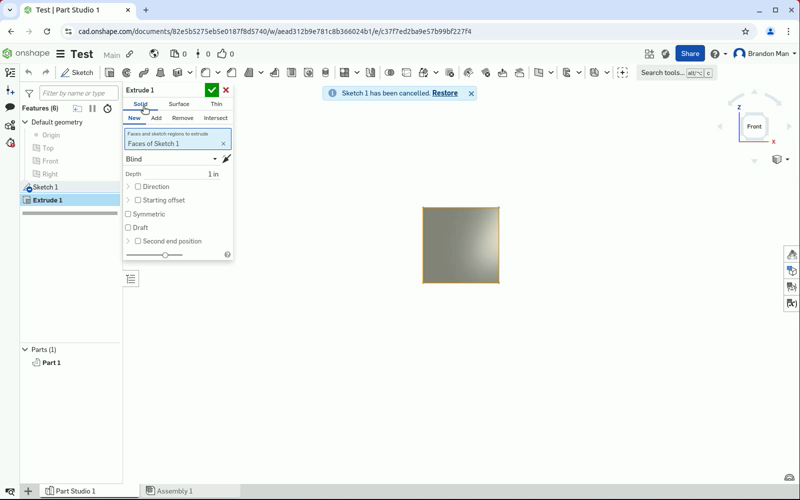
click(143, 106)
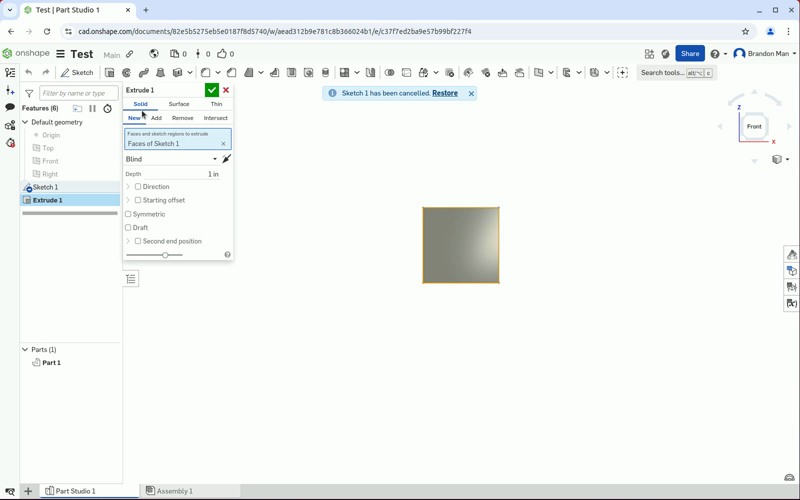
mouse_move(137, 120)
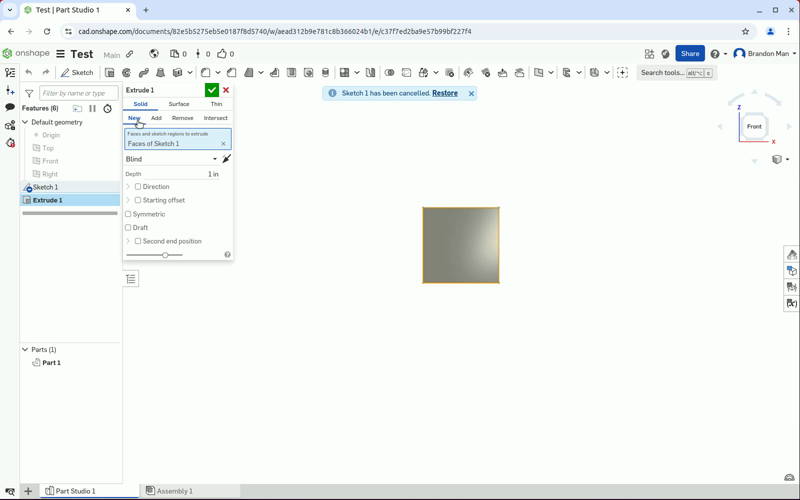
click(137, 120)
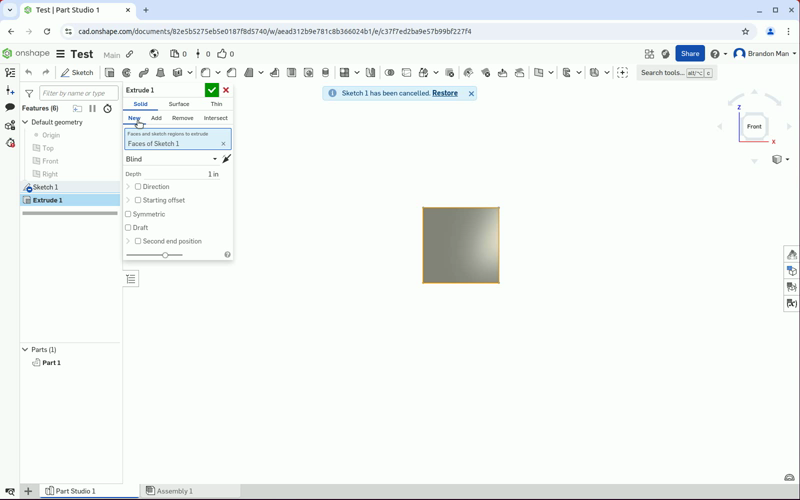
key(tab, 4)
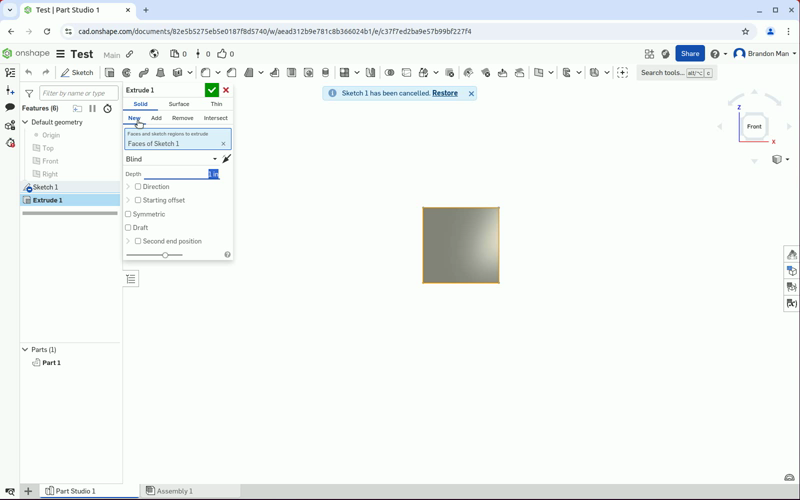
text(15.405)
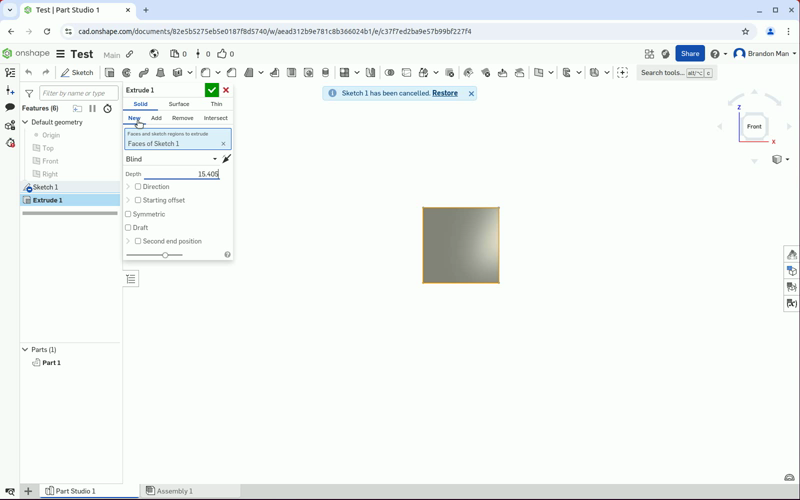
key(enter)
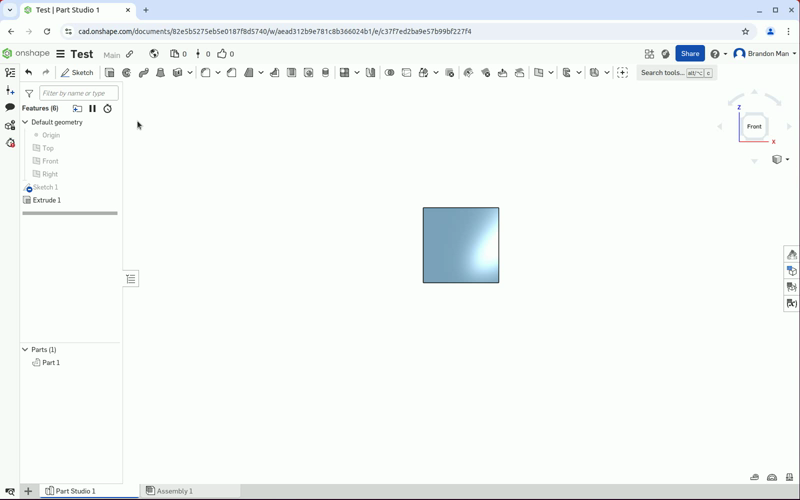
key(shift+h)
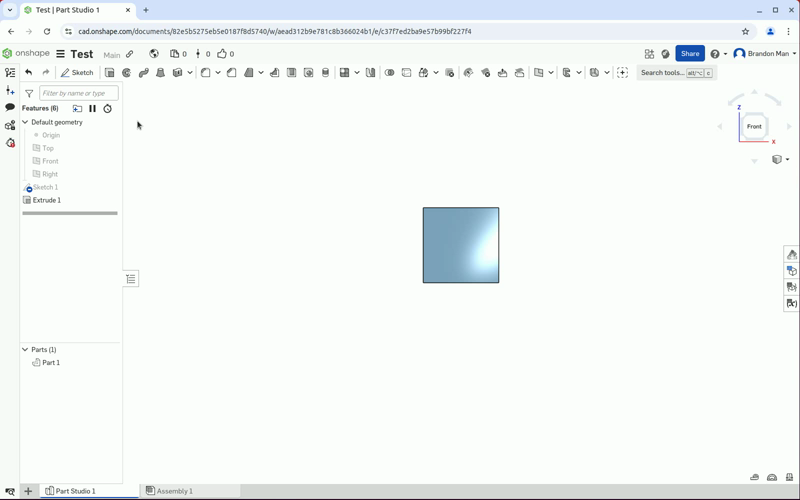
key(shift+h)
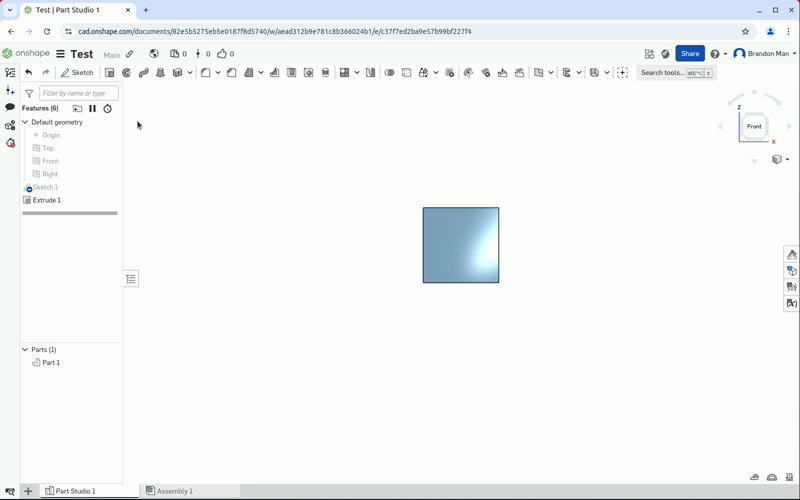
mouse_move(73, 189)
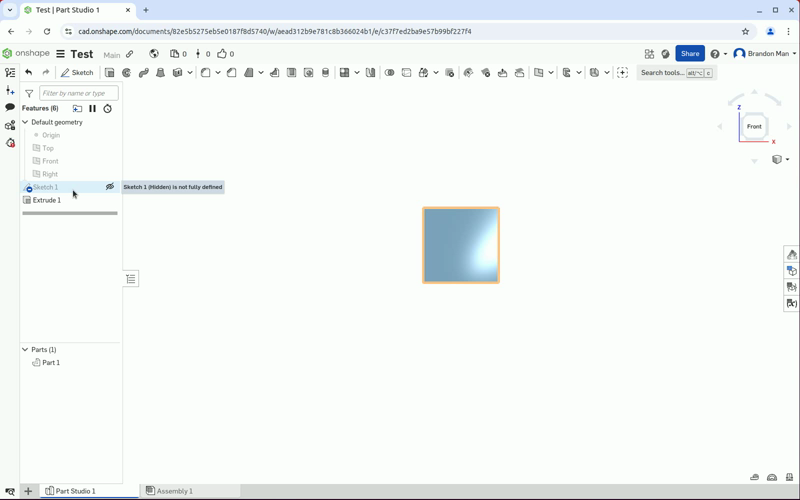
click(73, 189)
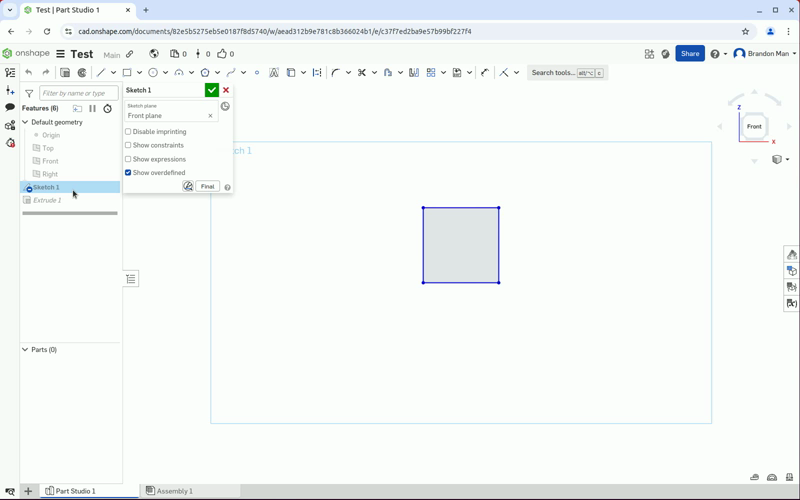
mouse_move(229, 92)
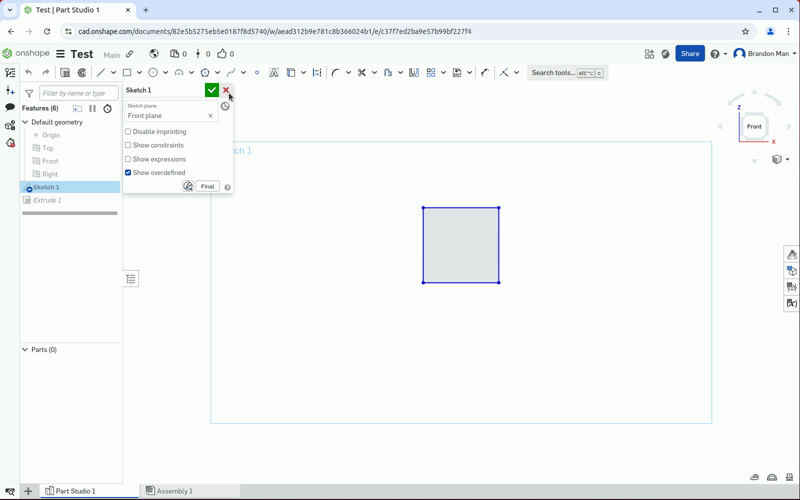
click(229, 92)
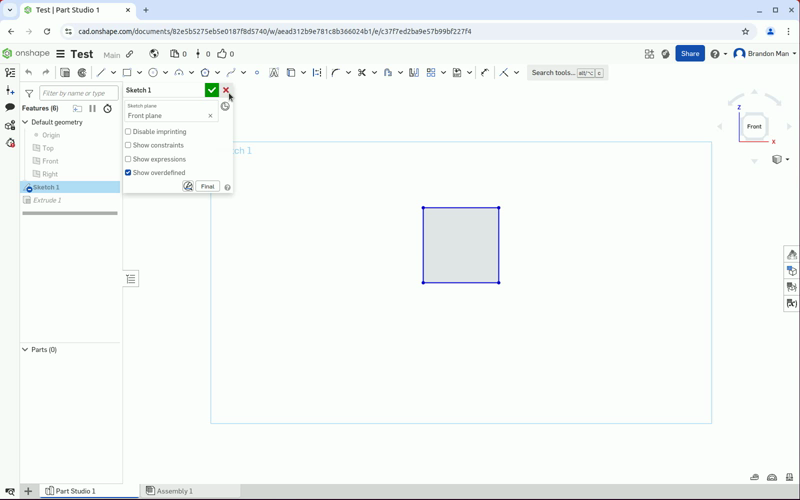
key(shift+s)
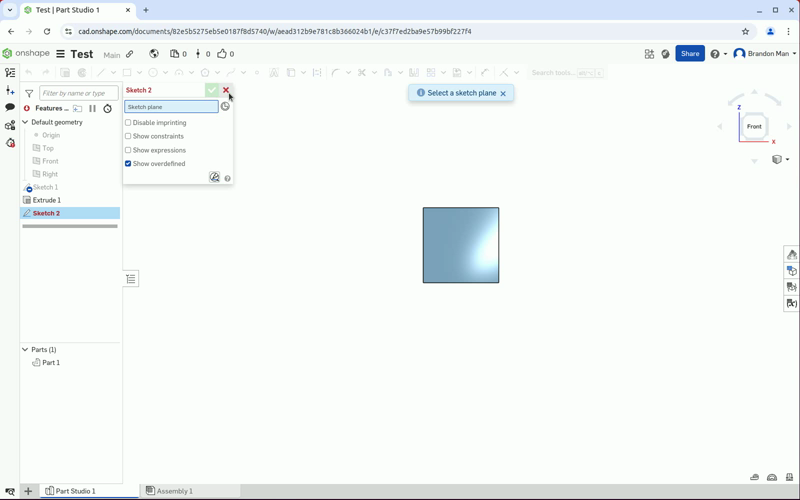
mouse_move(73, 163)
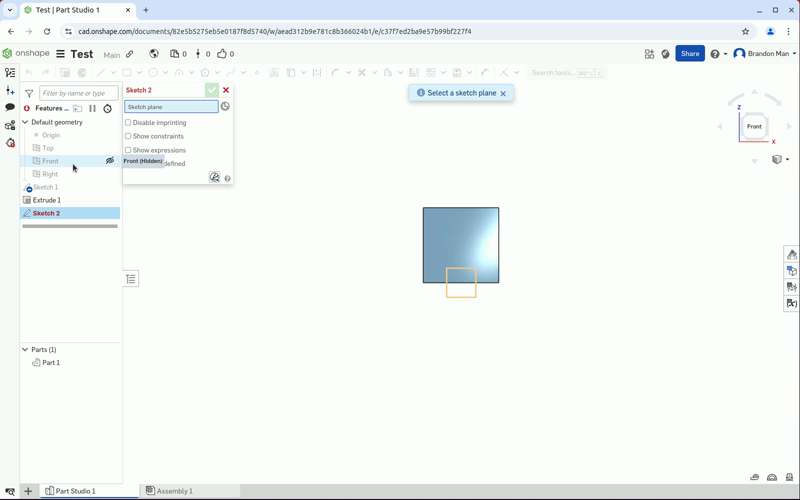
click(73, 163)
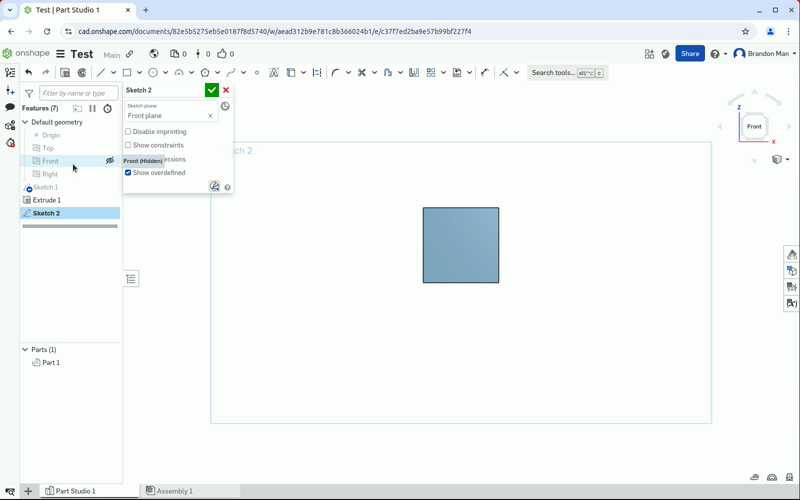
mouse_move(73, 352)
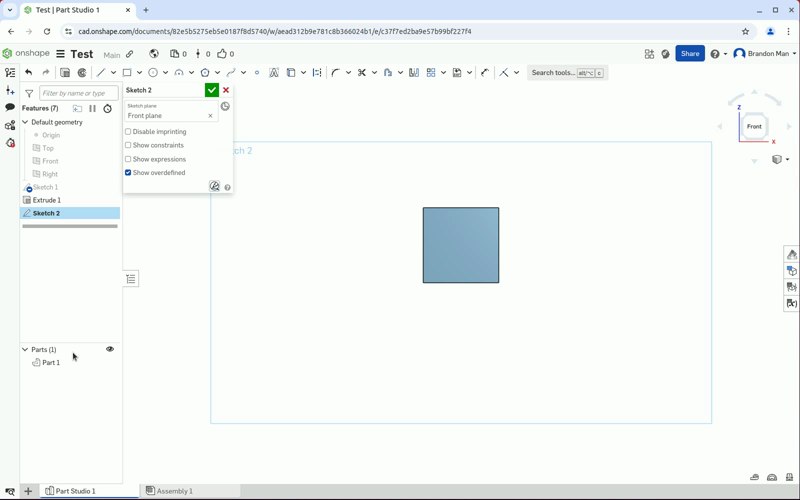
key(y)
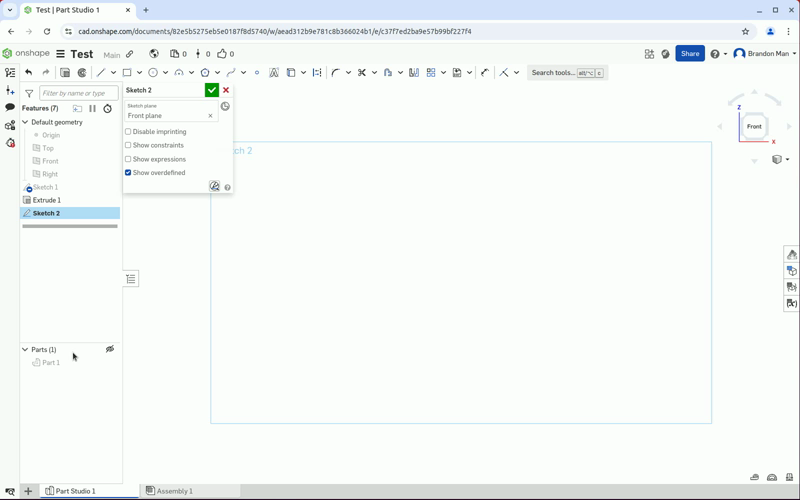
key(l)
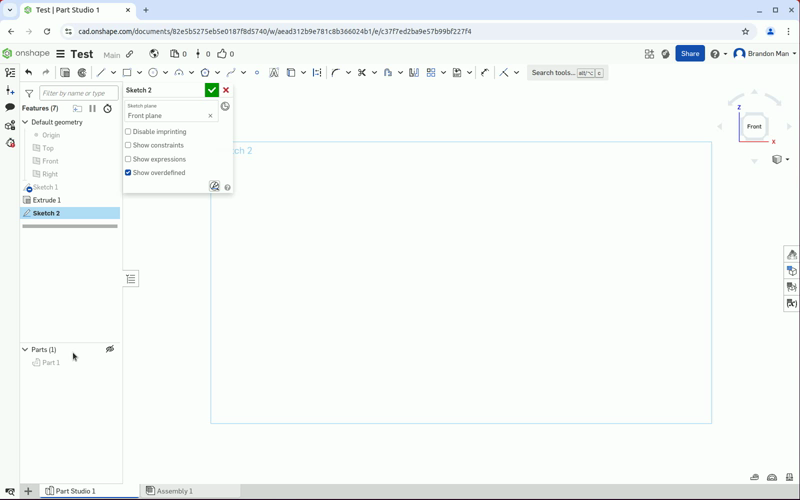
key_down(shift)
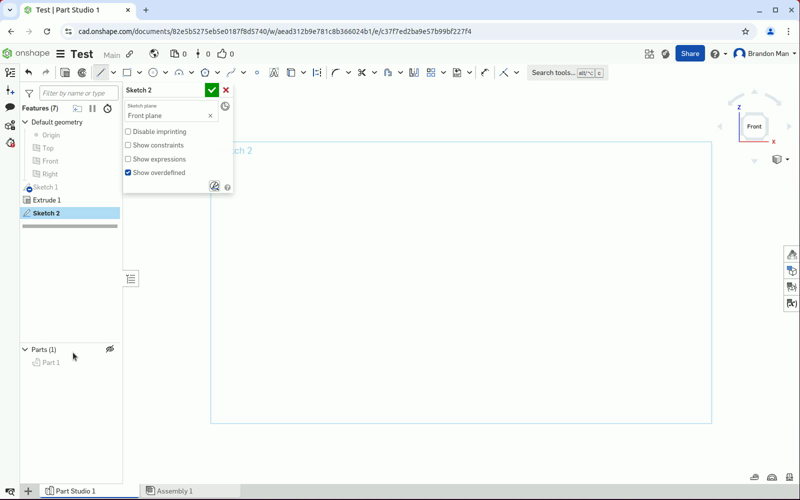
mouse_move(498, 282)
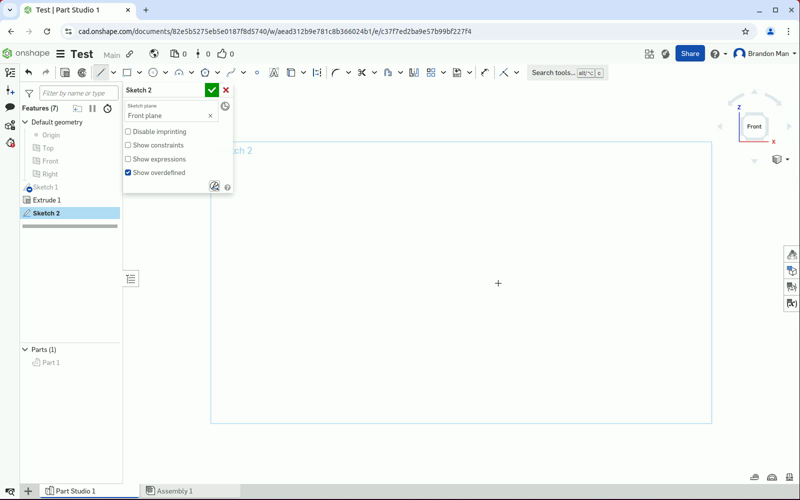
click(498, 282)
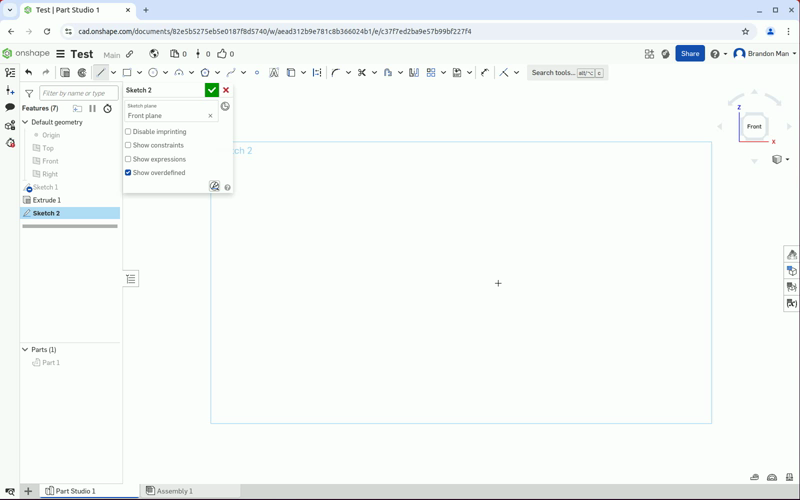
key_up(shift)
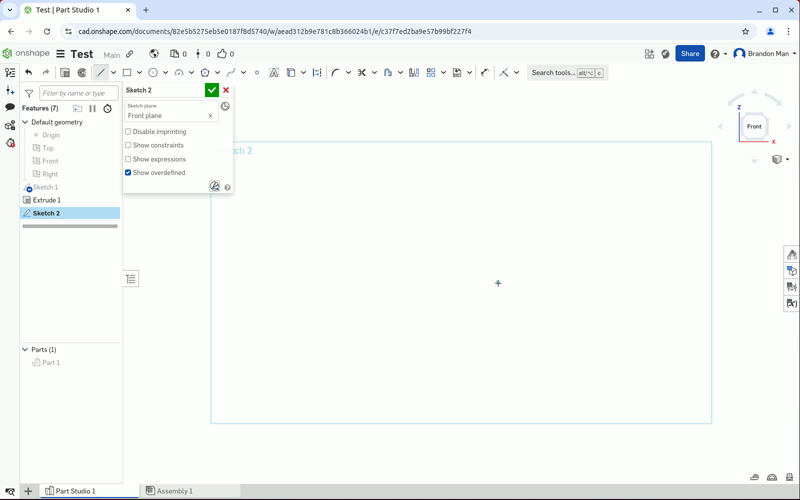
key_down(shift)
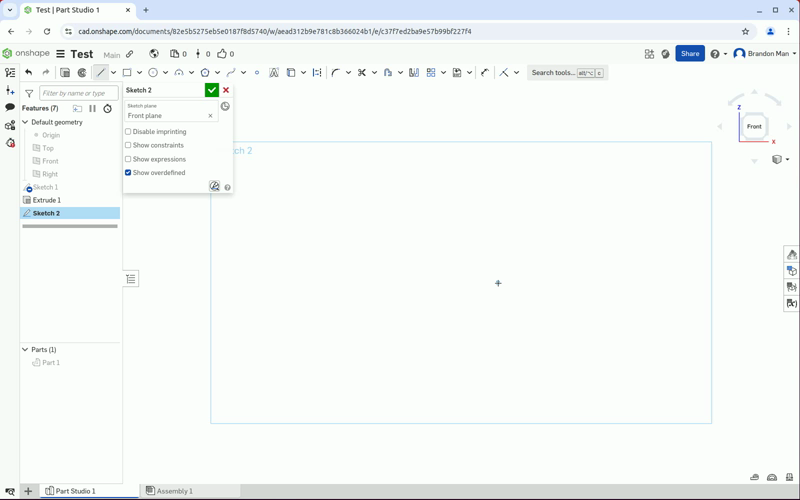
mouse_move(573, 282)
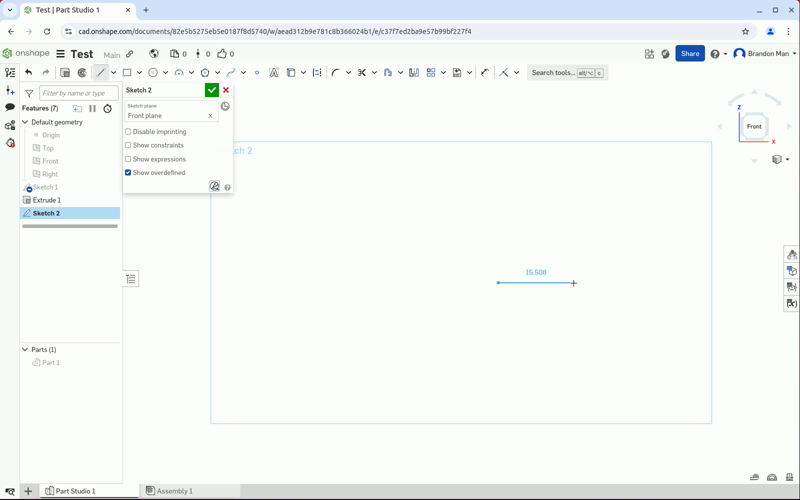
click(573, 282)
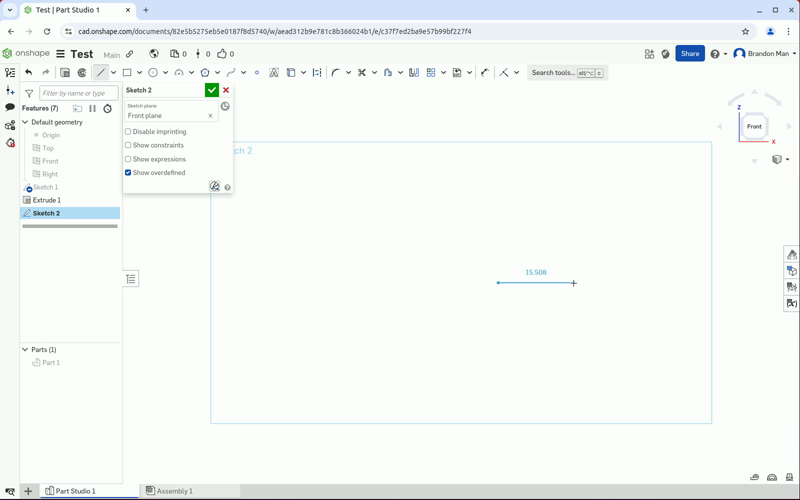
key_up(shift)
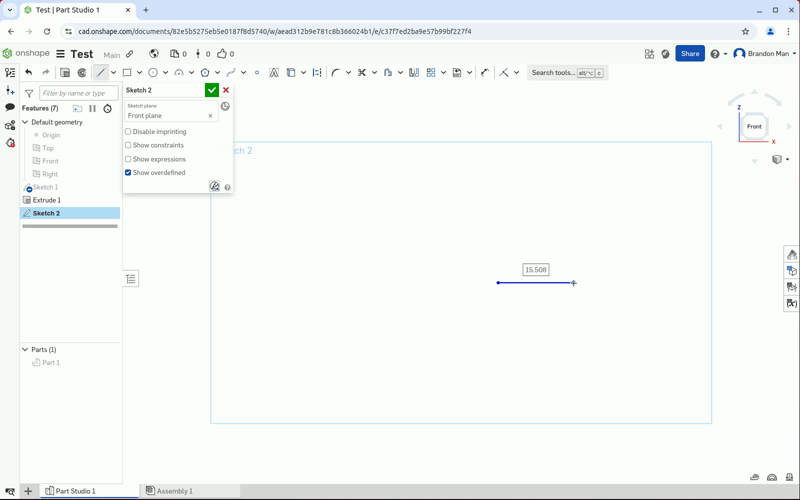
key_down(shift)
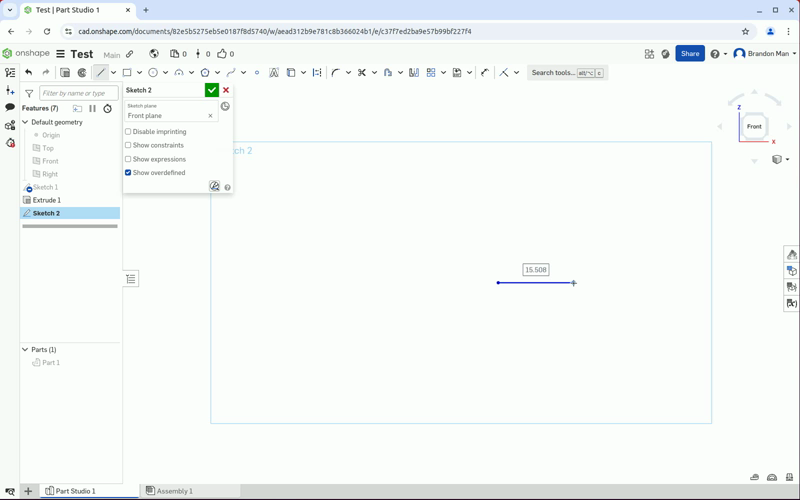
mouse_move(573, 207)
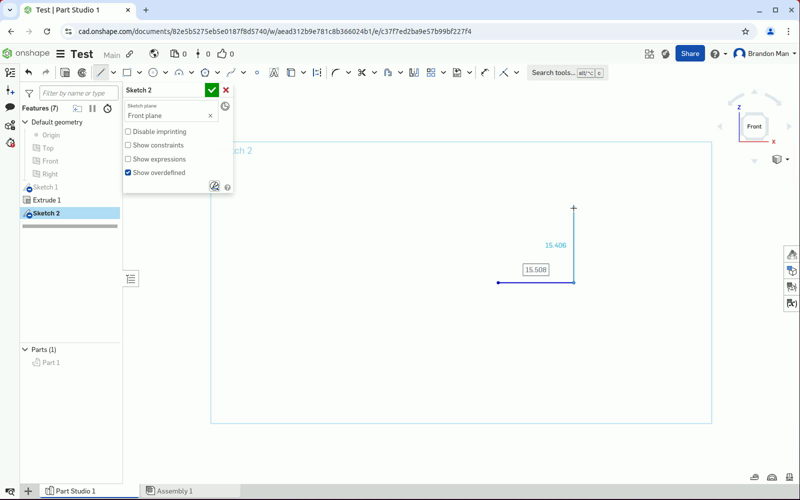
click(573, 207)
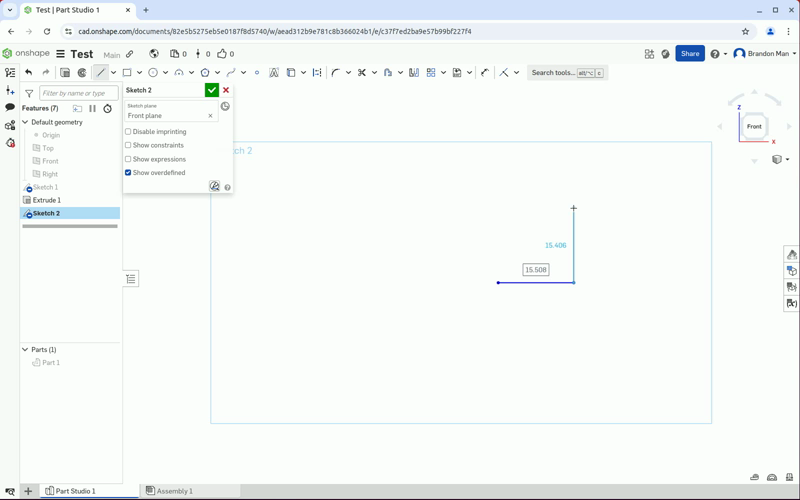
key_up(shift)
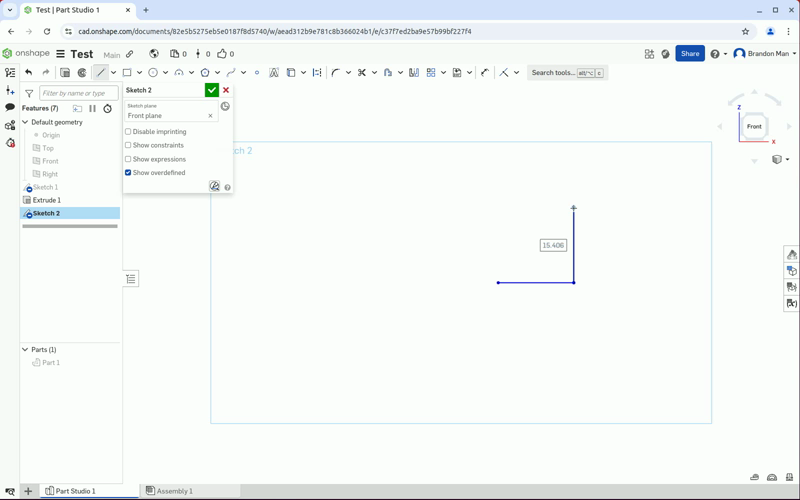
key_down(shift)
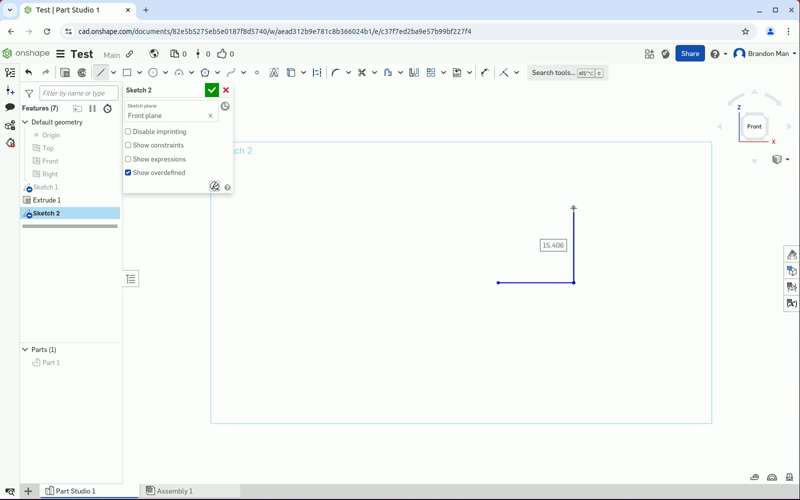
mouse_move(498, 207)
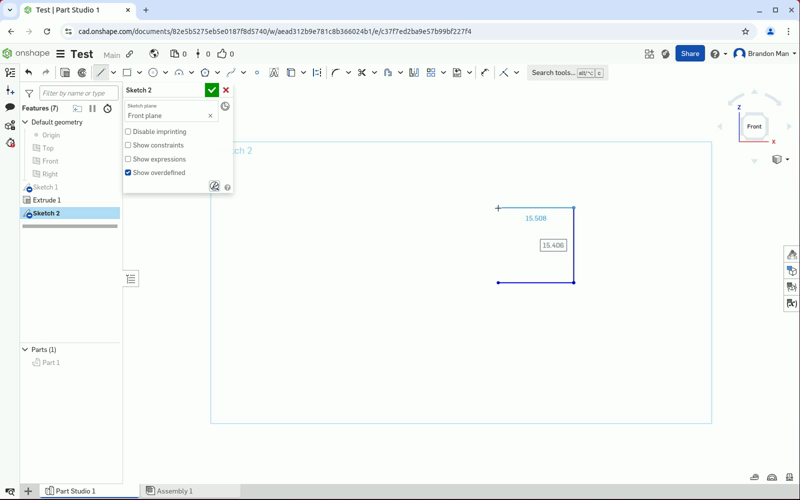
click(498, 207)
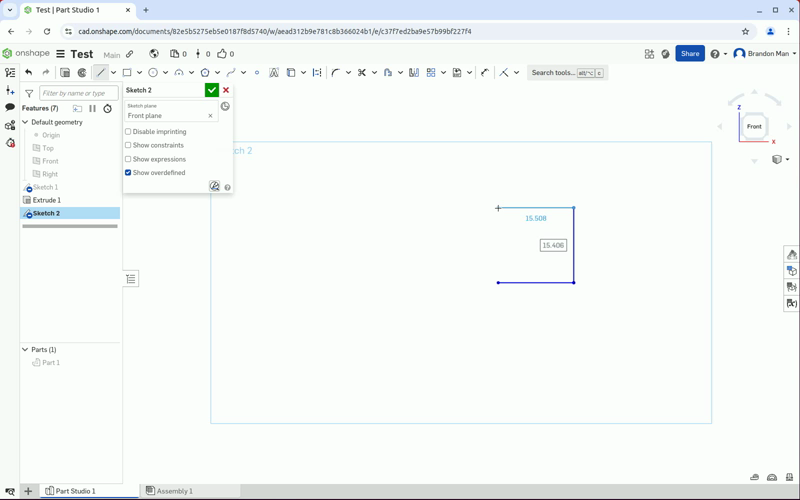
key_up(shift)
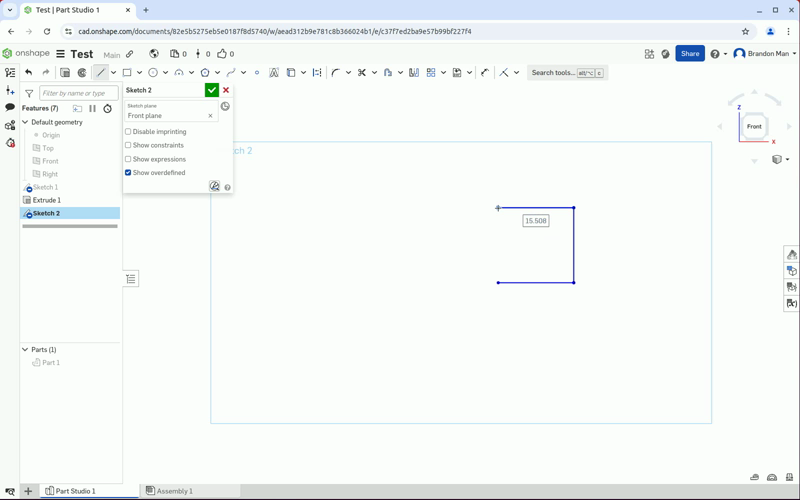
key_down(shift)
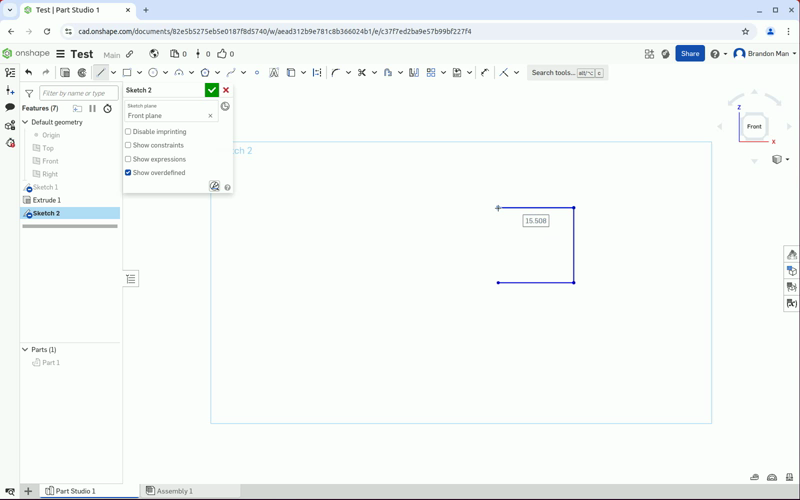
mouse_move(498, 282)
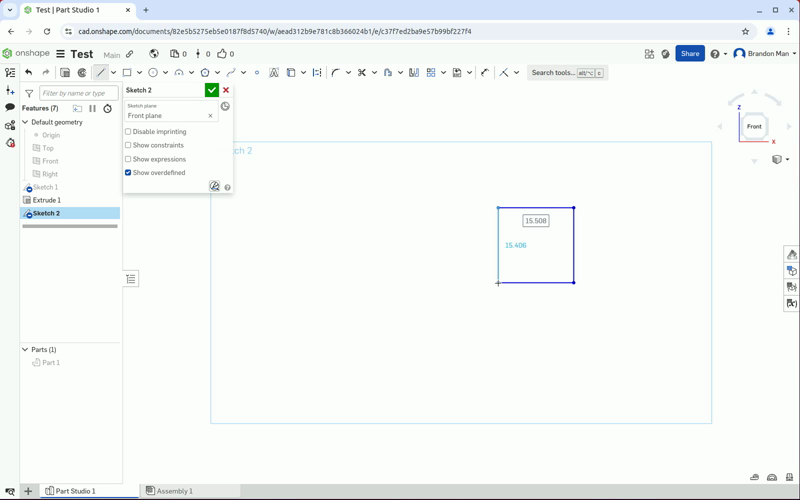
key_up(shift)
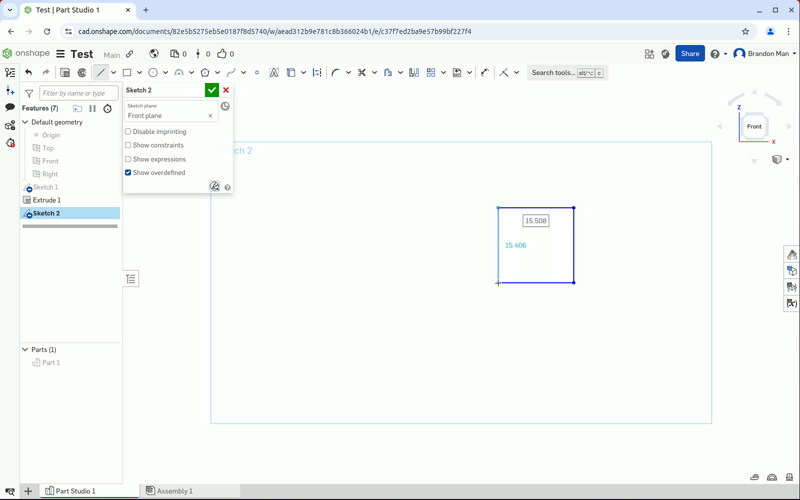
click(498, 282)
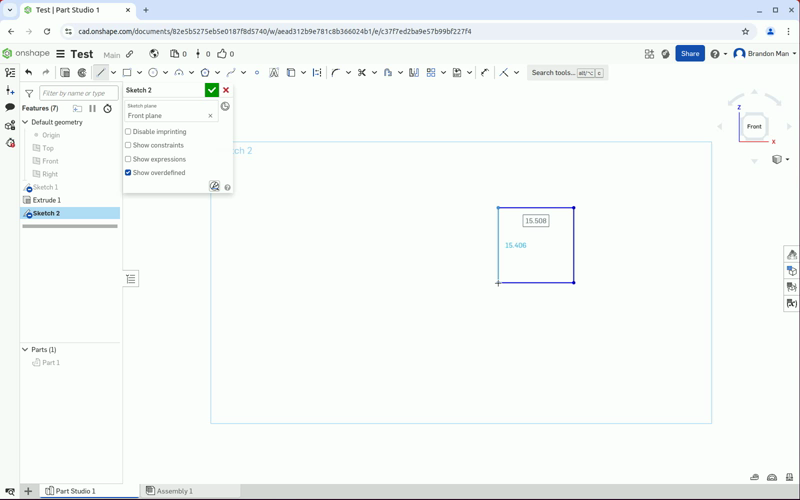
key(esc)
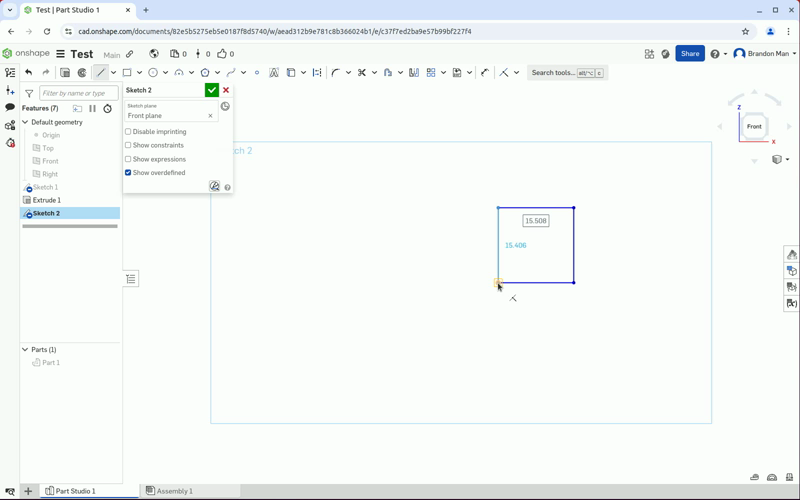
mouse_move(528, 268)
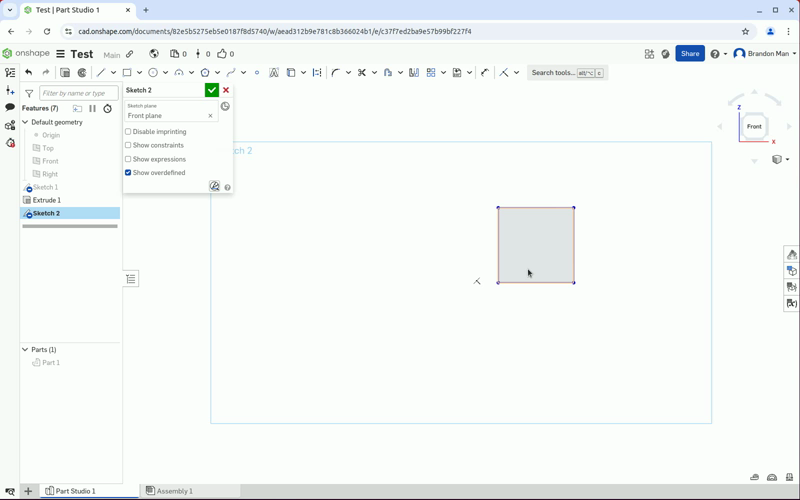
click(528, 268)
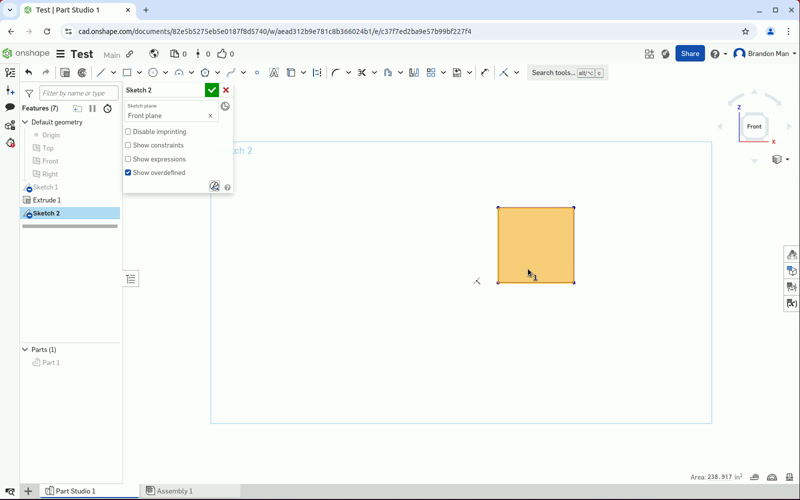
mouse_move(73, 352)
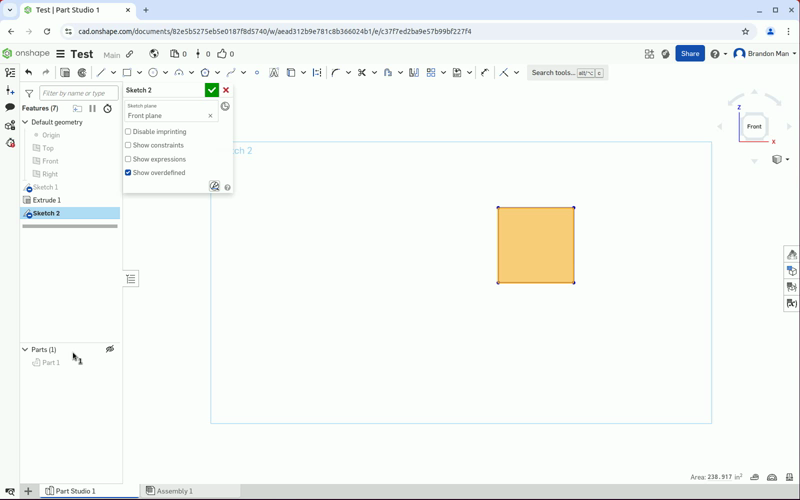
key(shift+y)
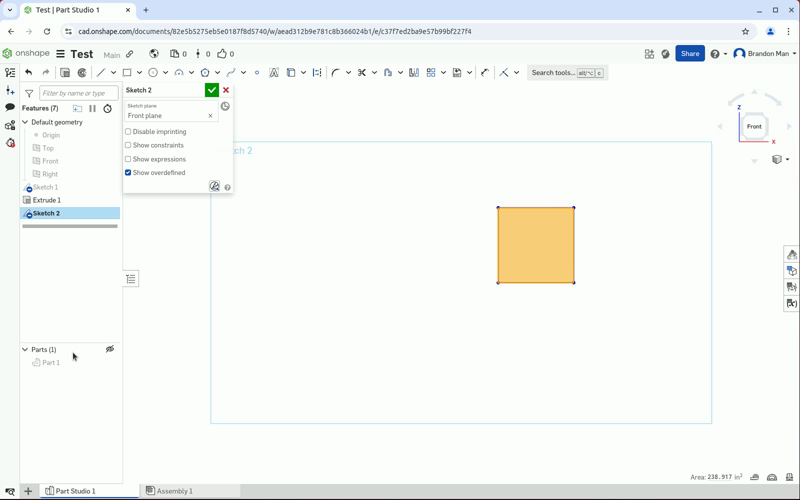
key(shift+e)
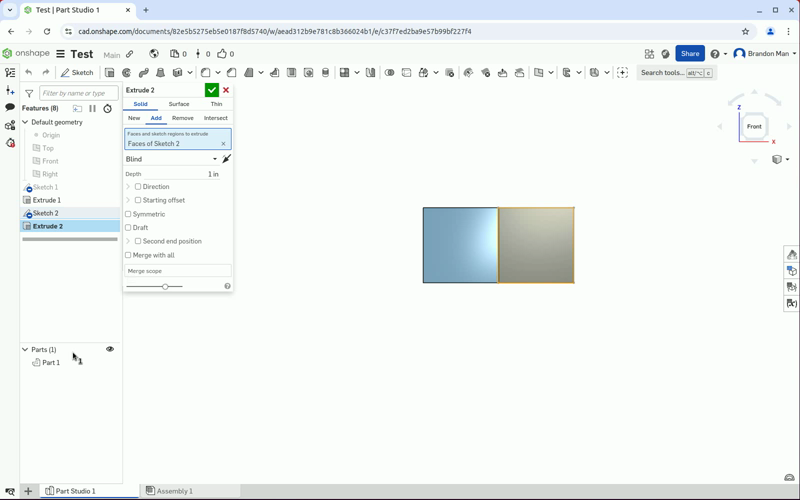
mouse_move(143, 106)
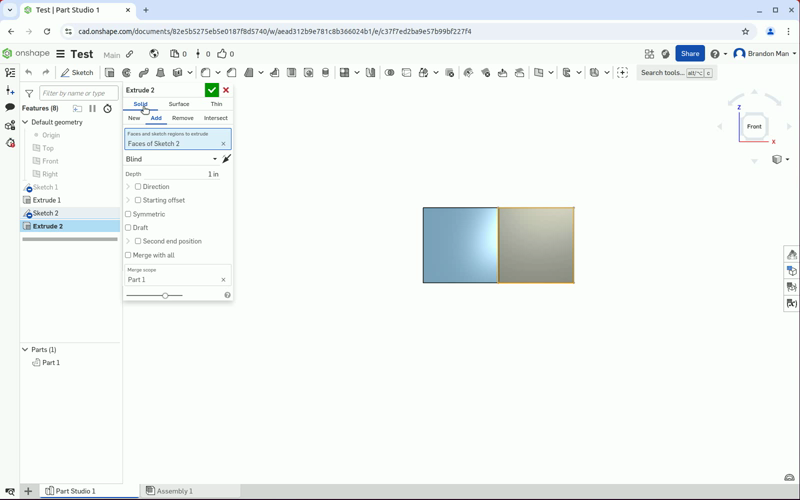
click(143, 106)
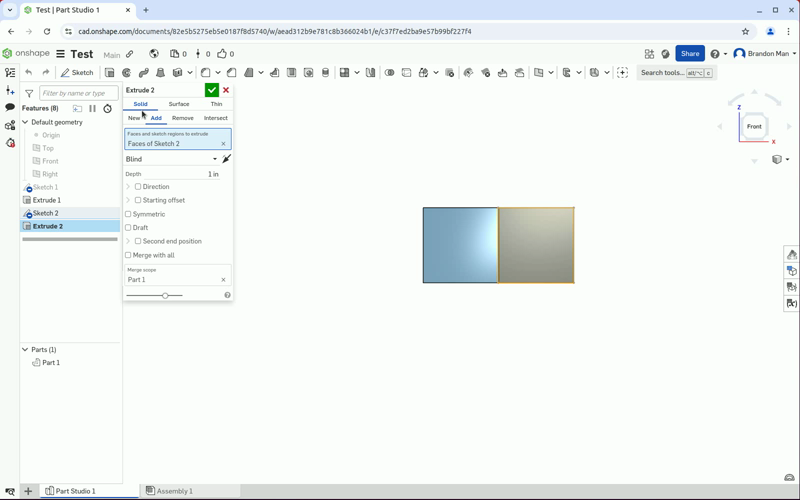
mouse_move(137, 120)
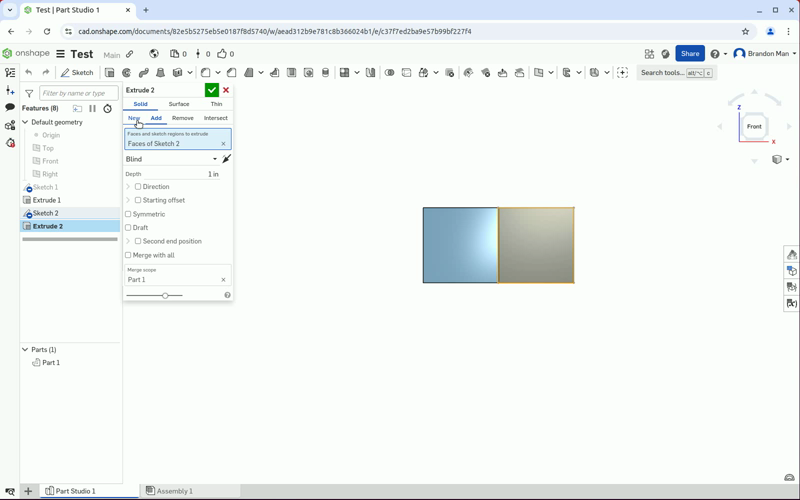
click(137, 120)
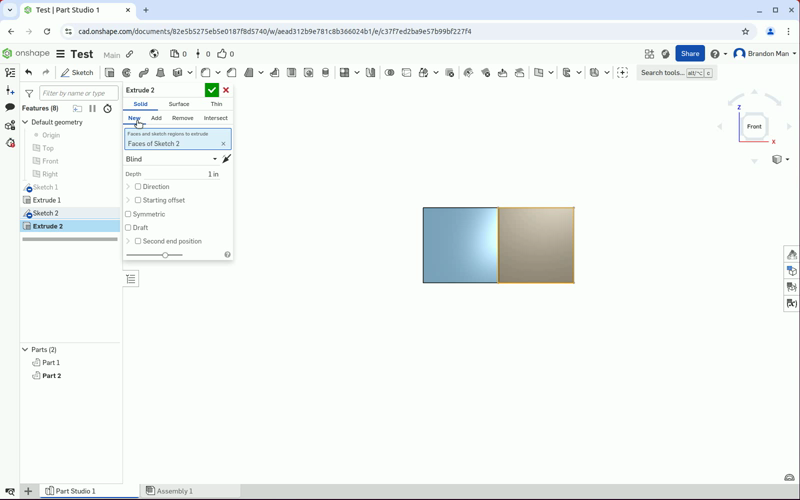
key(tab, 4)
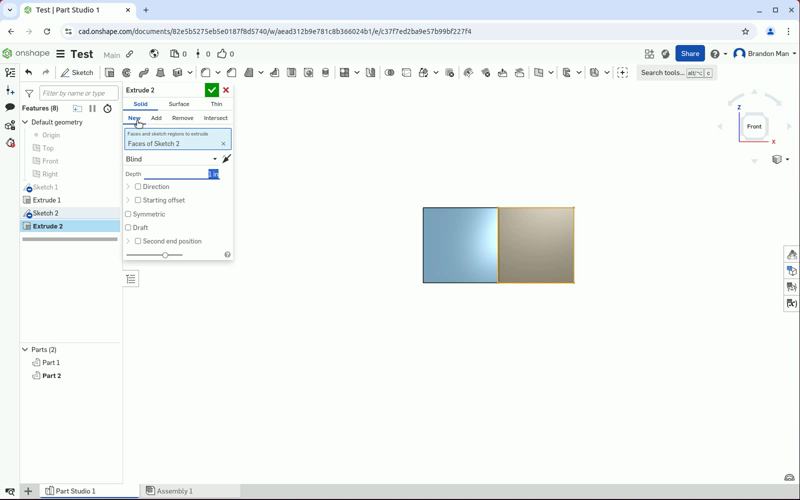
text(15.405)
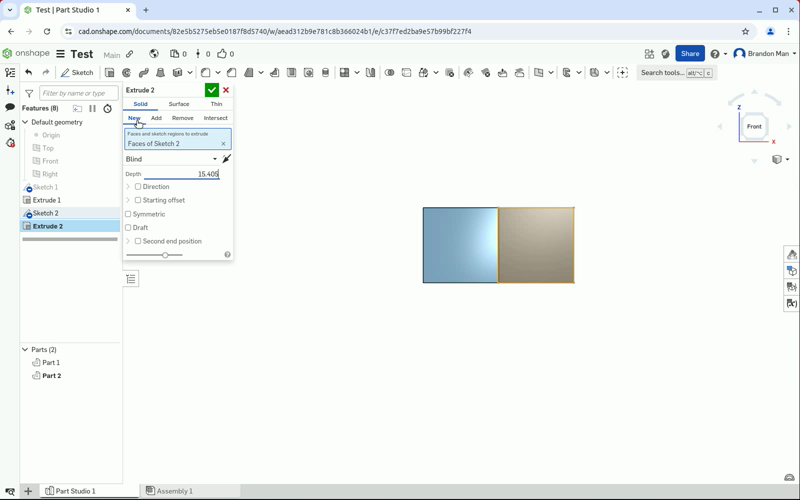
key(enter)
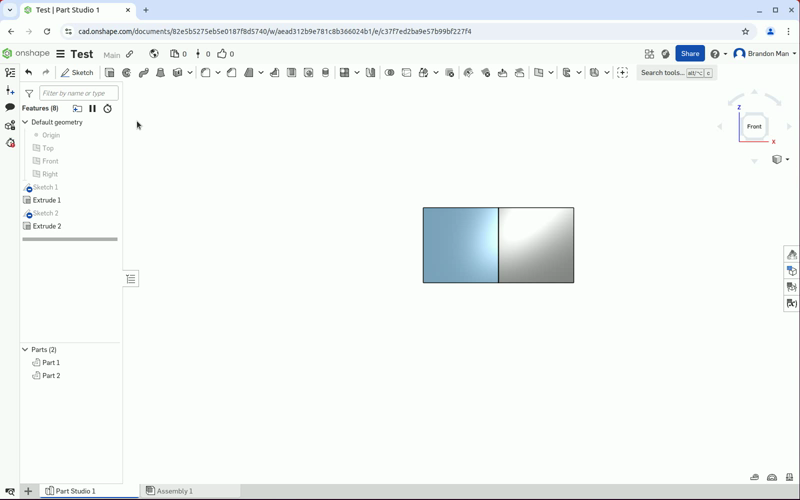
key(shift+h)
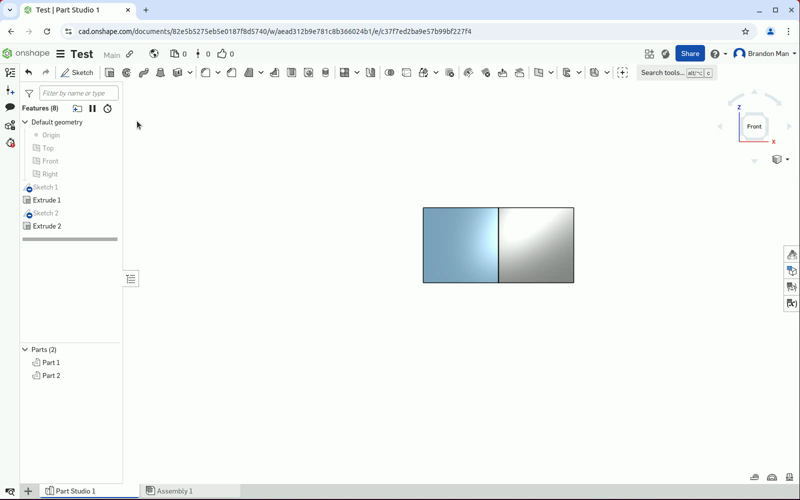
key(shift+h)
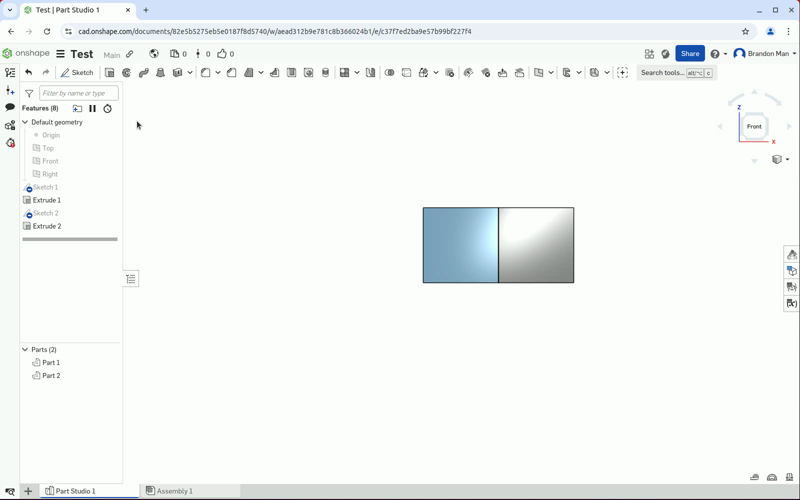
mouse_move(73, 189)
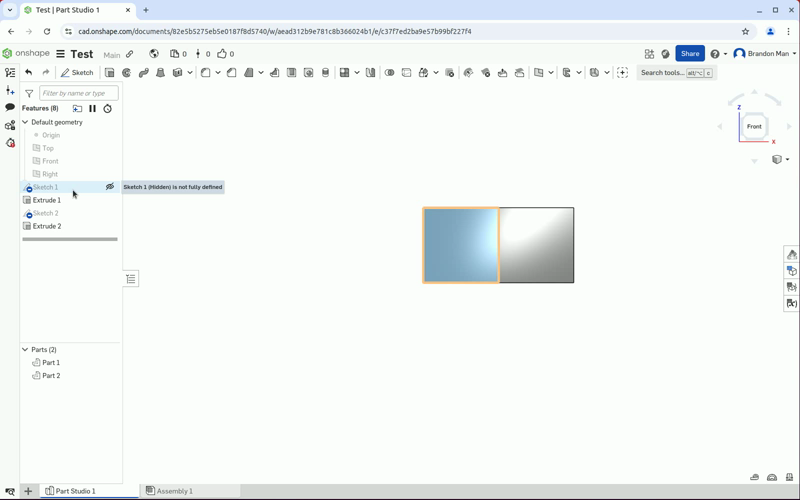
click(73, 189)
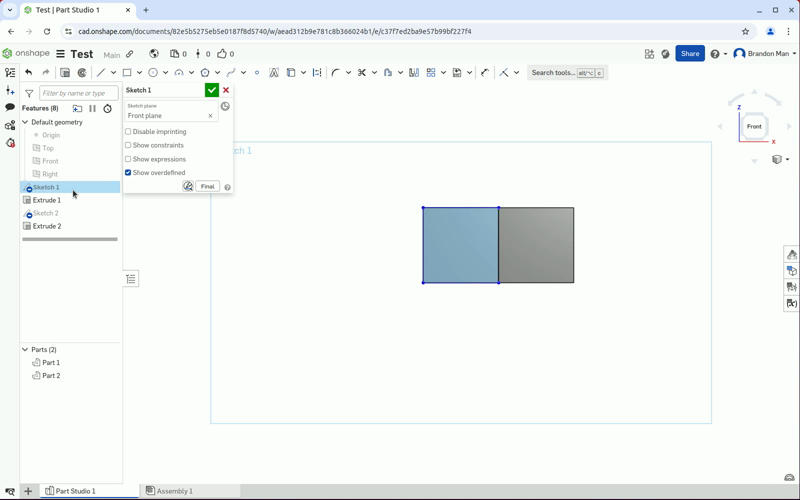
mouse_move(229, 92)
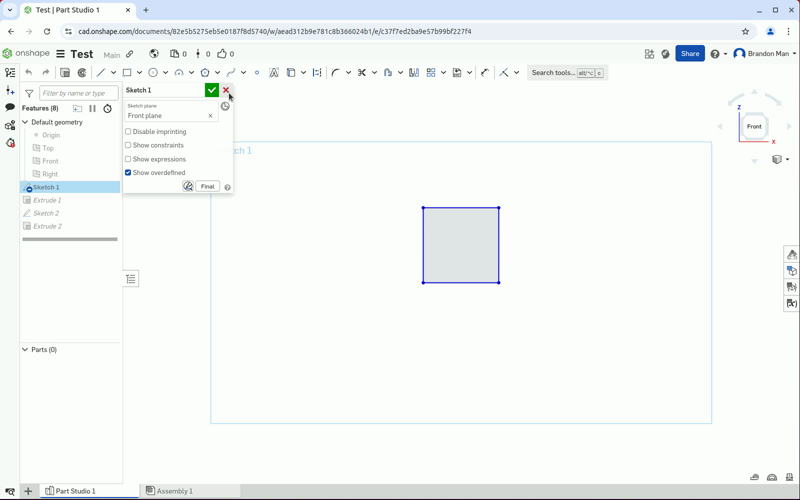
click(229, 92)
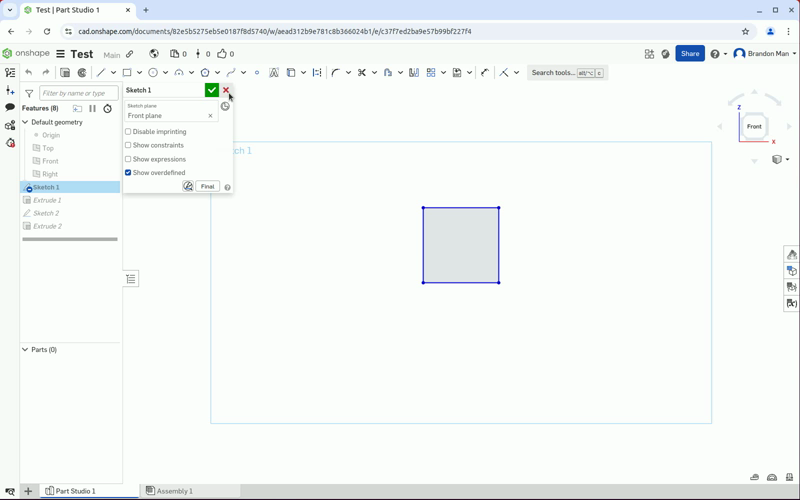
key(shift+s)
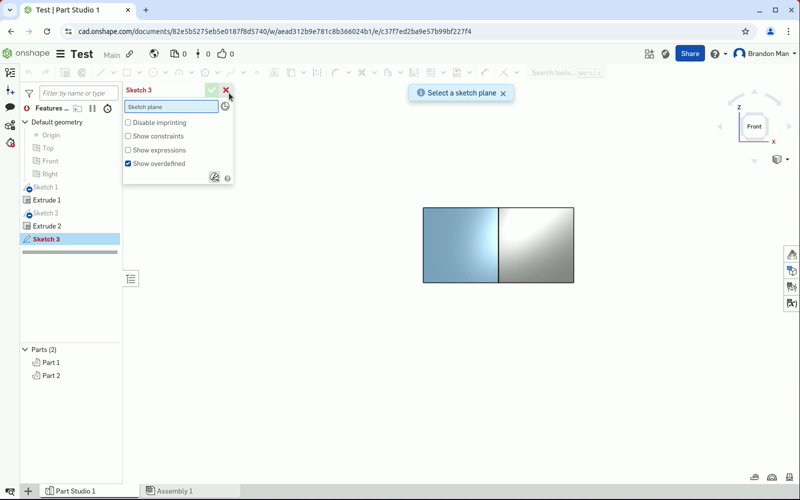
mouse_move(73, 163)
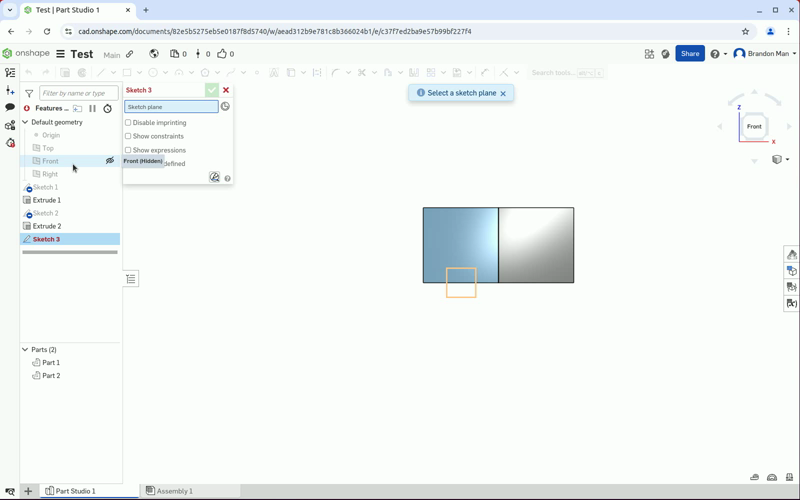
click(73, 163)
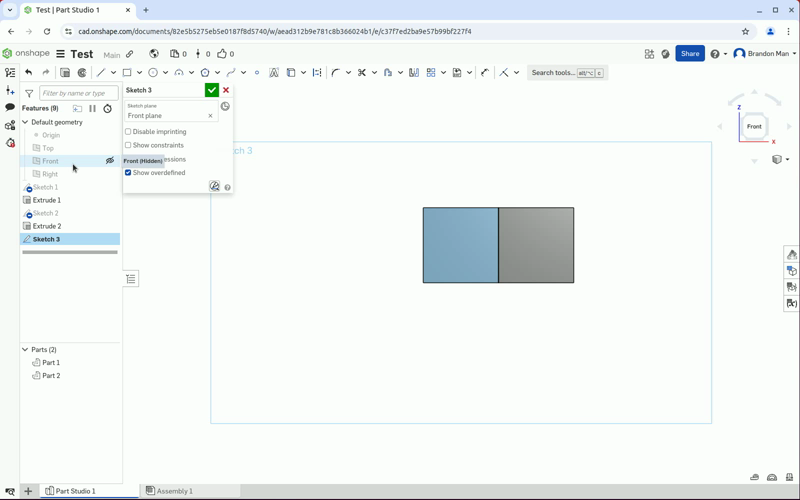
mouse_move(73, 352)
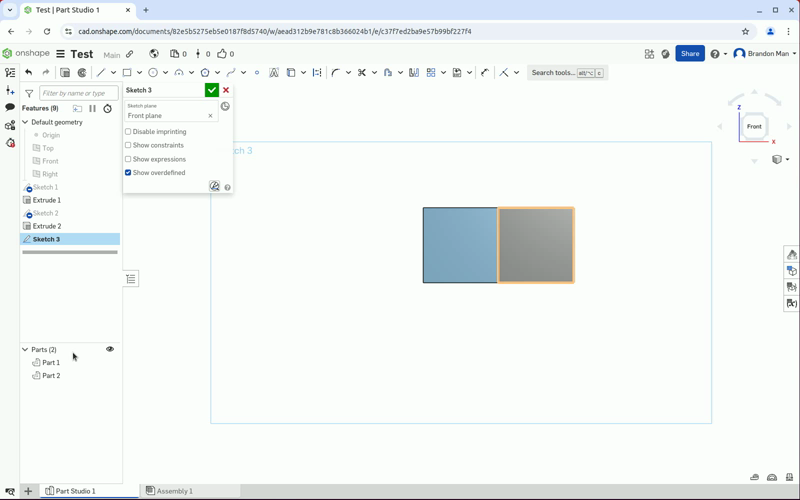
key(y)
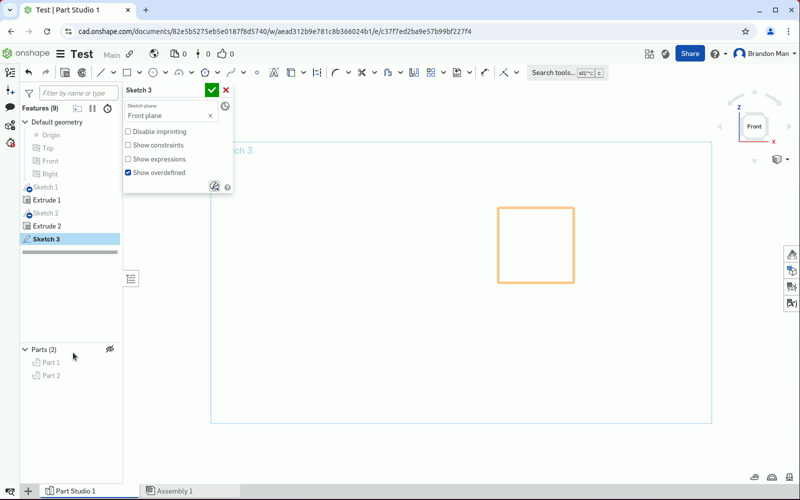
key(l)
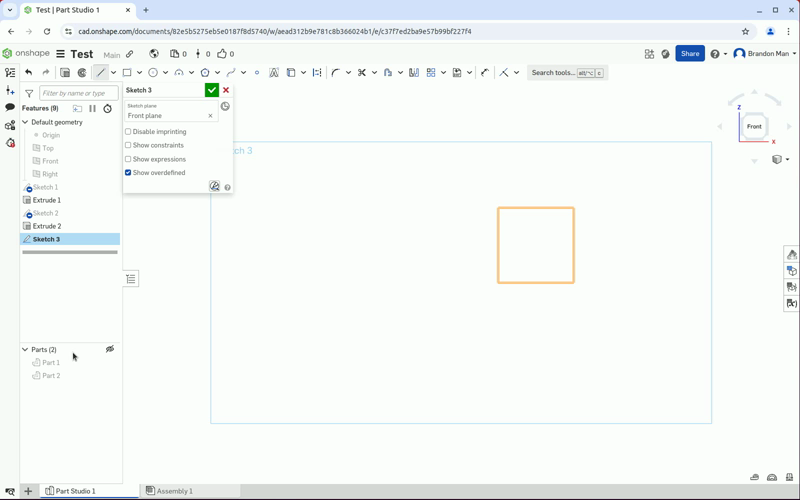
key_down(shift)
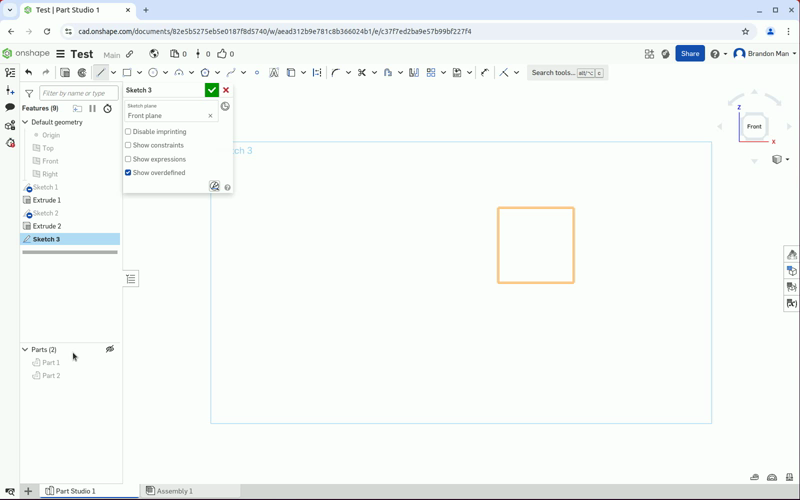
mouse_move(423, 357)
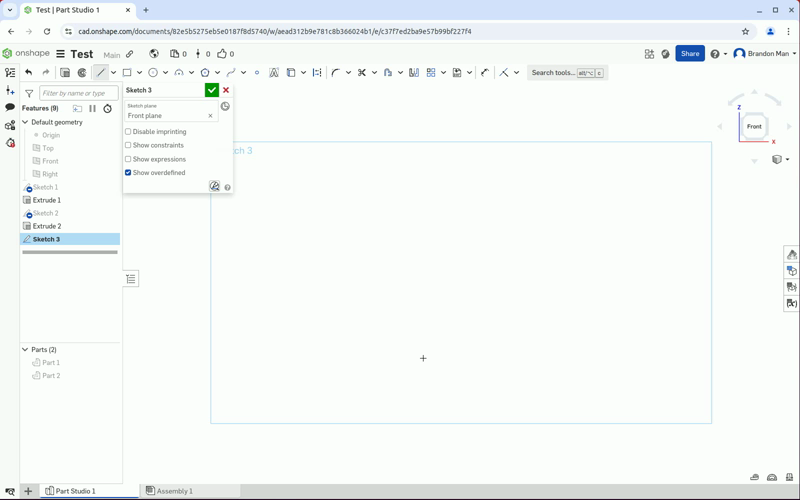
click(423, 357)
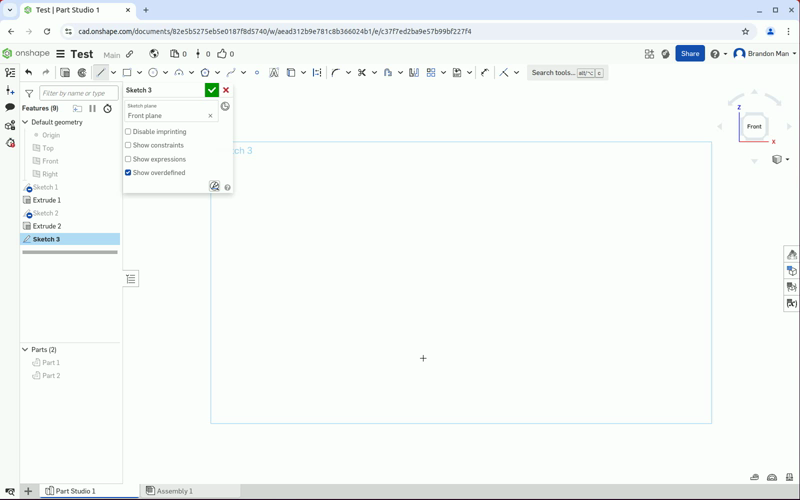
key_up(shift)
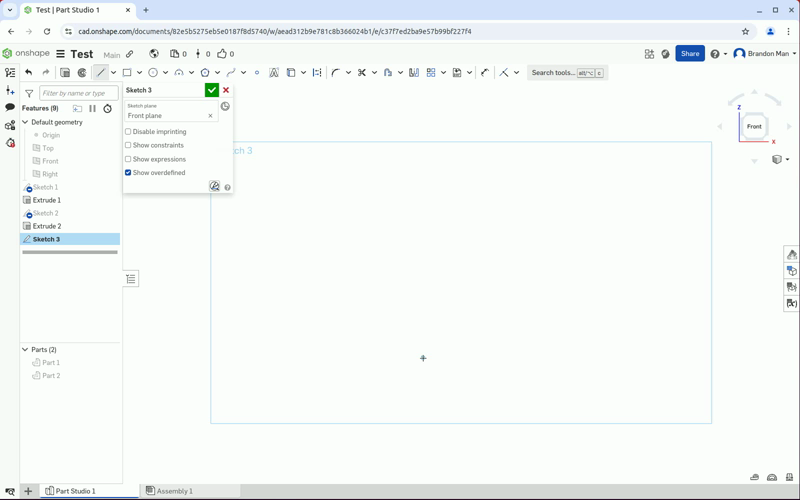
key_down(shift)
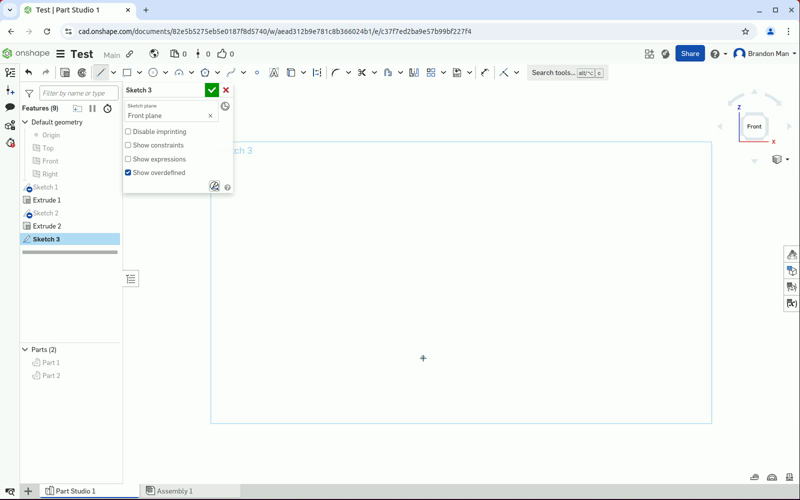
mouse_move(498, 357)
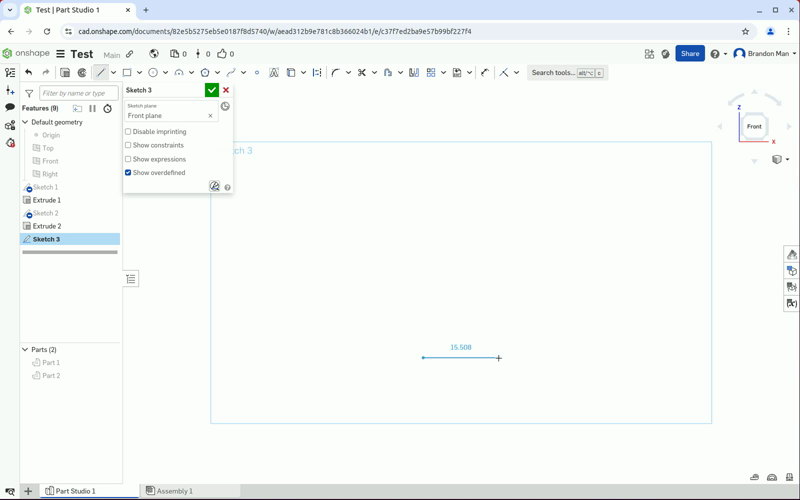
click(498, 357)
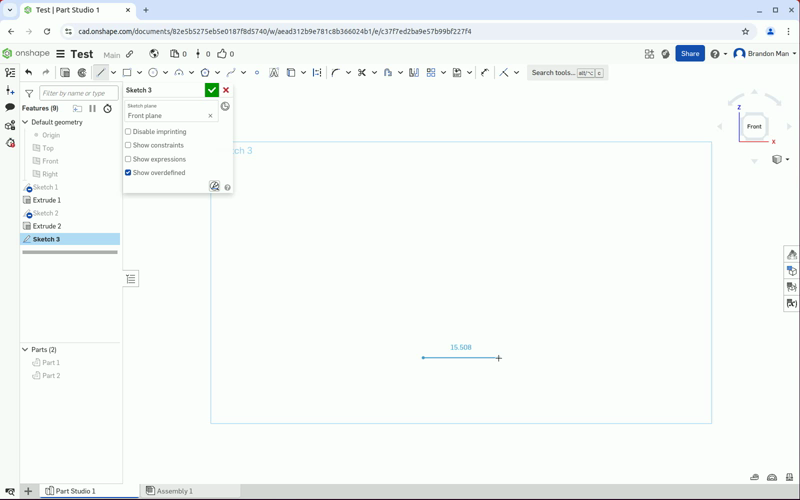
key_up(shift)
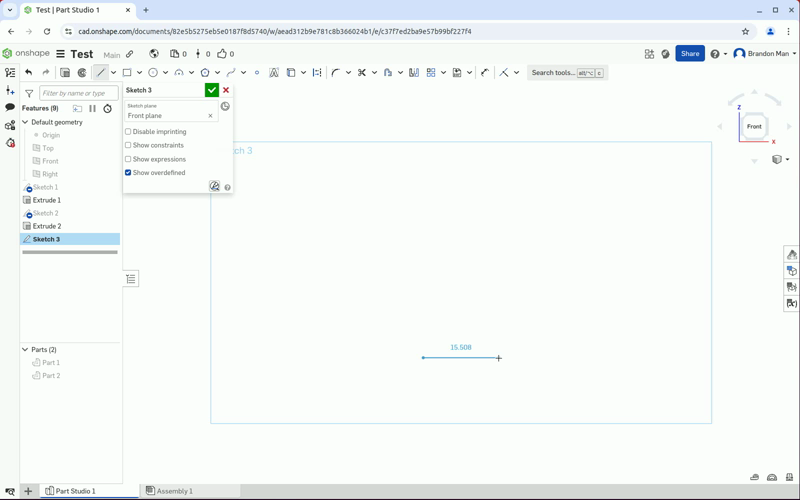
key_down(shift)
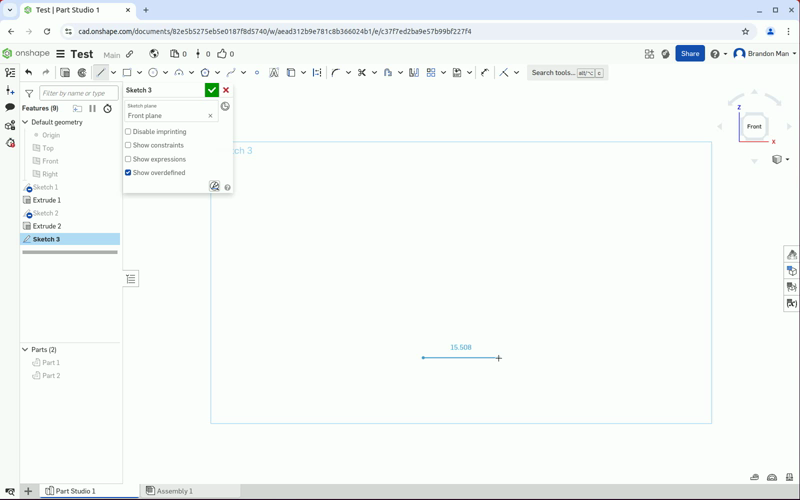
mouse_move(498, 282)
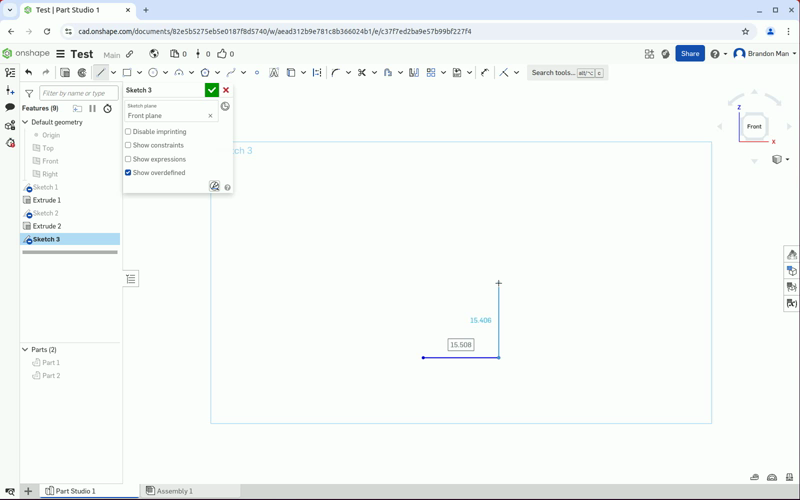
click(498, 282)
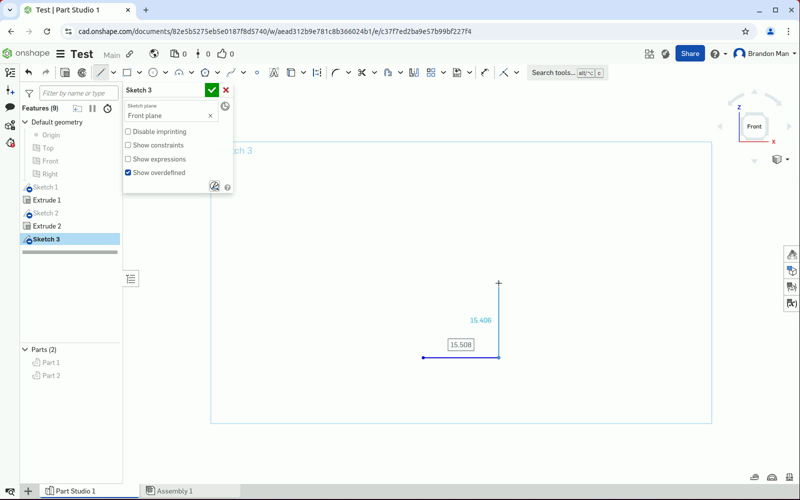
key_up(shift)
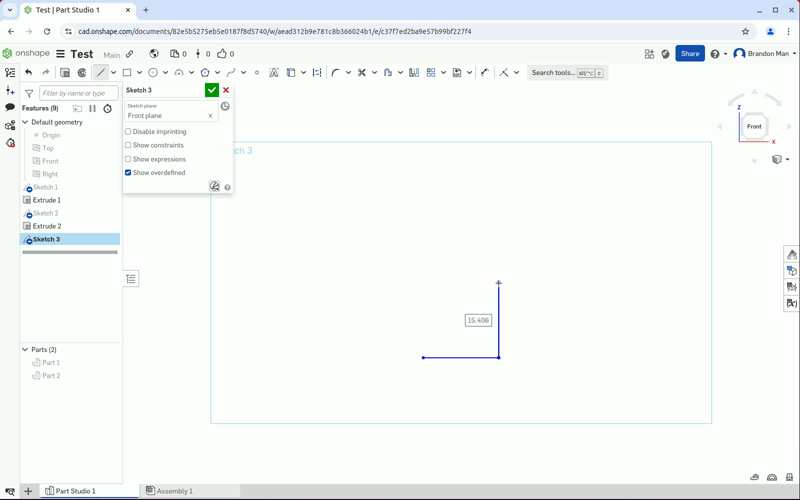
key_down(shift)
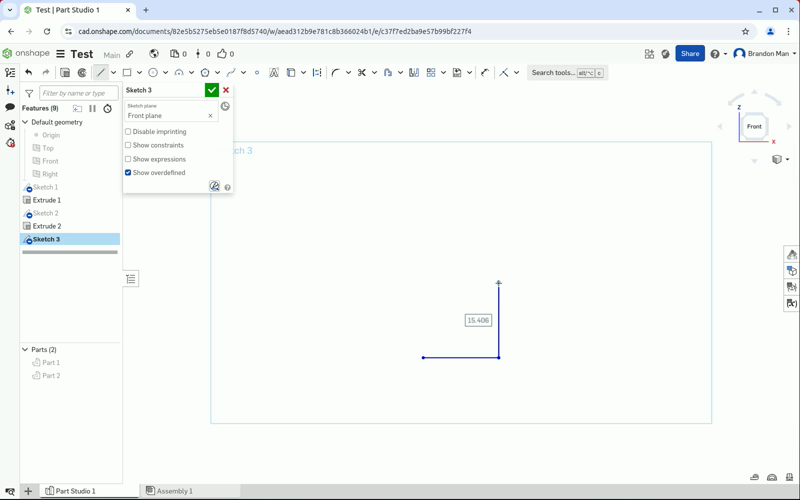
mouse_move(423, 282)
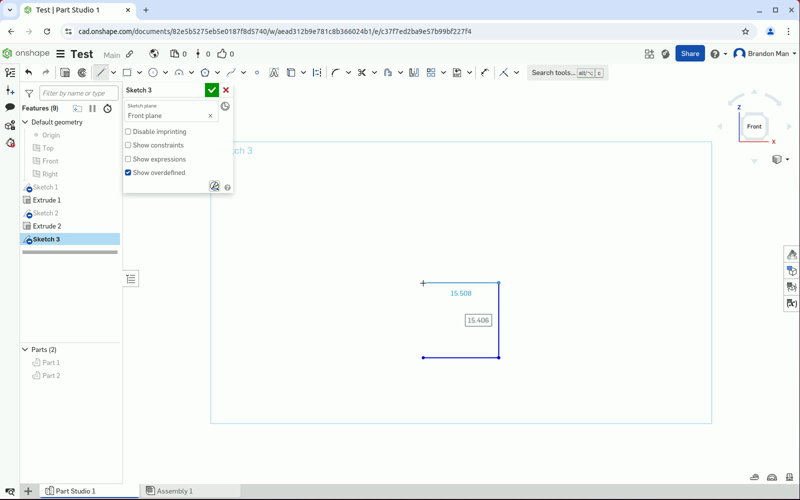
click(423, 282)
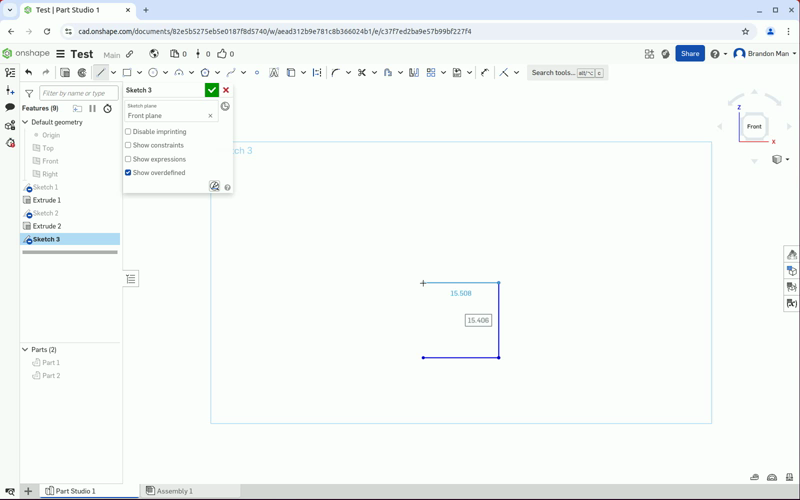
key_up(shift)
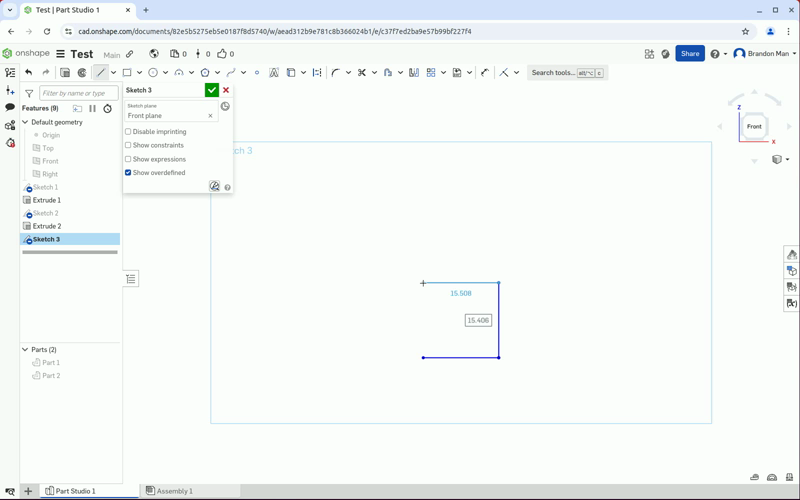
key_down(shift)
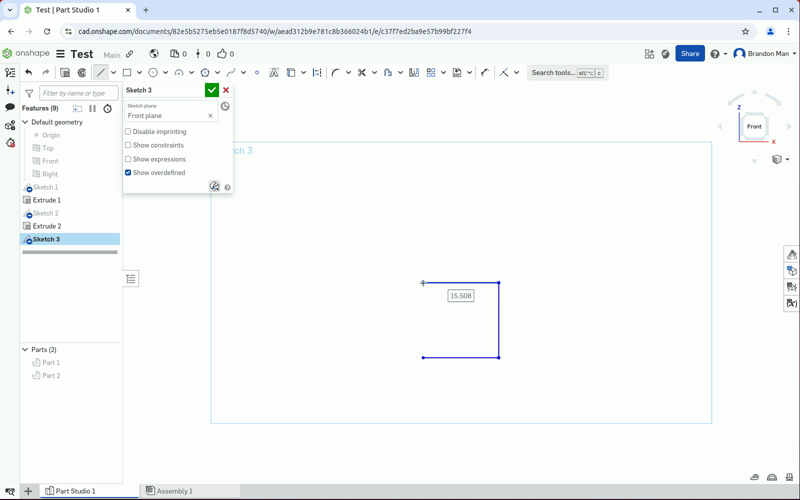
mouse_move(423, 357)
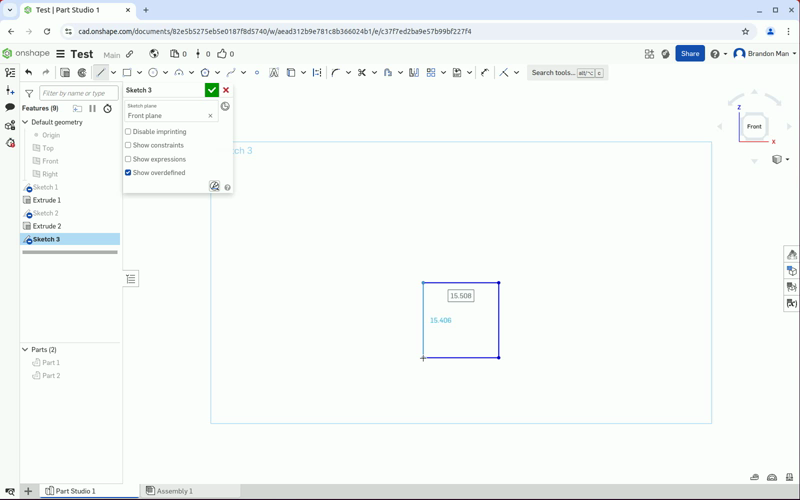
key_up(shift)
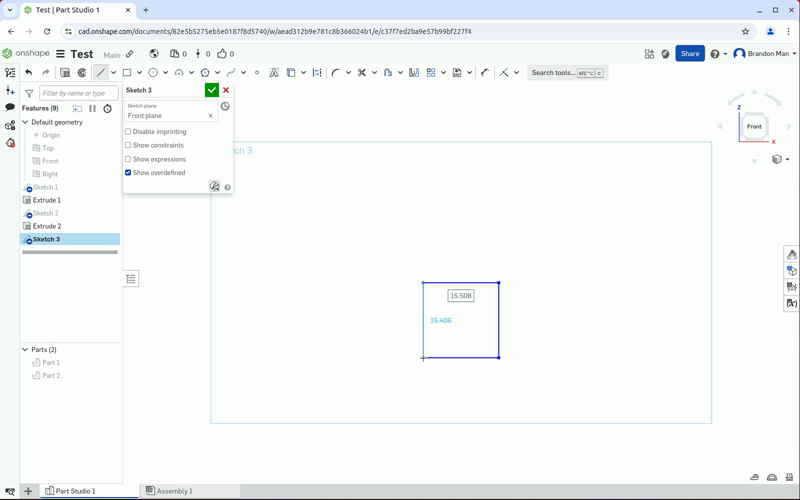
click(423, 357)
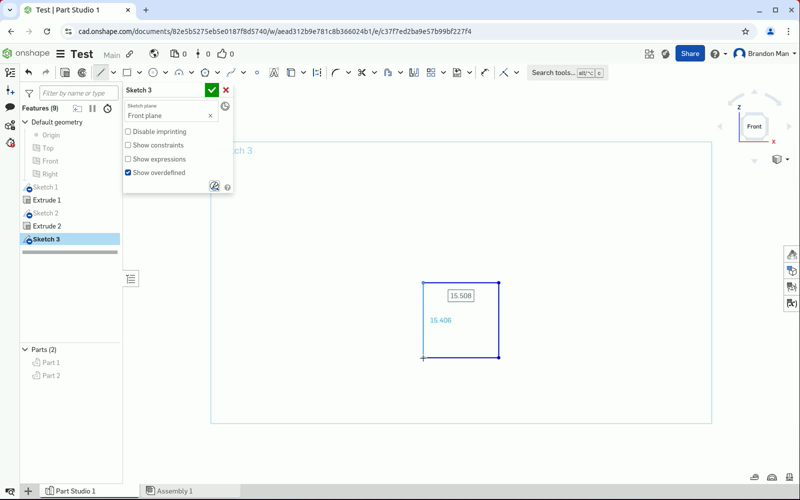
key(esc)
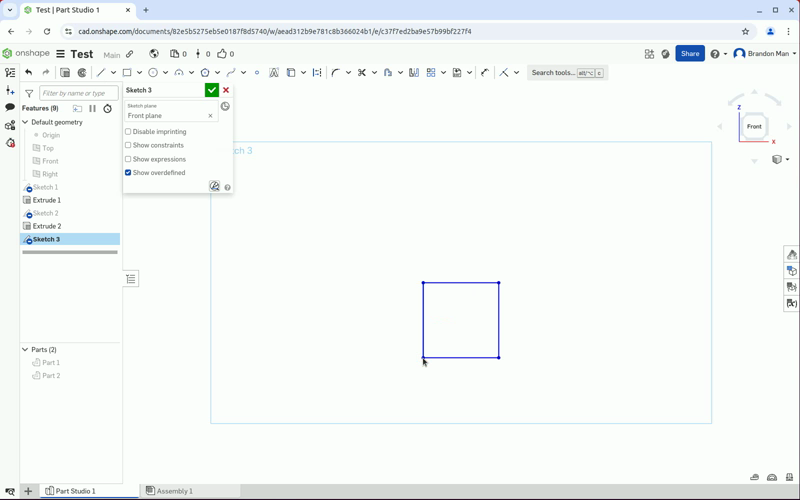
mouse_move(446, 324)
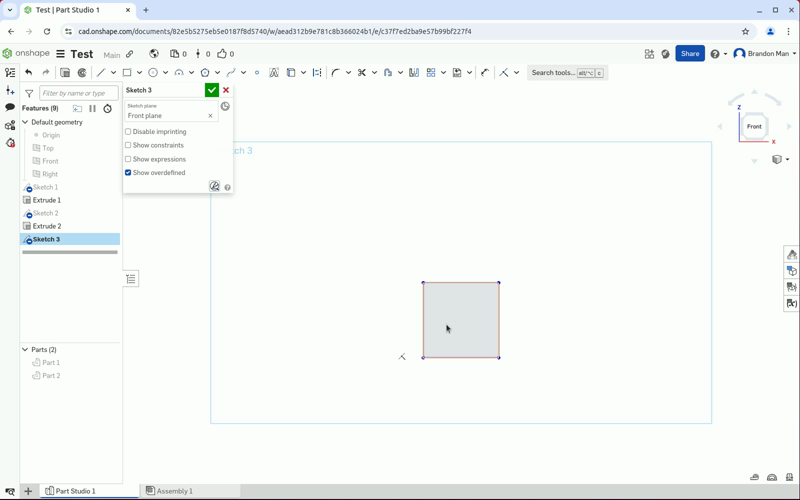
click(446, 324)
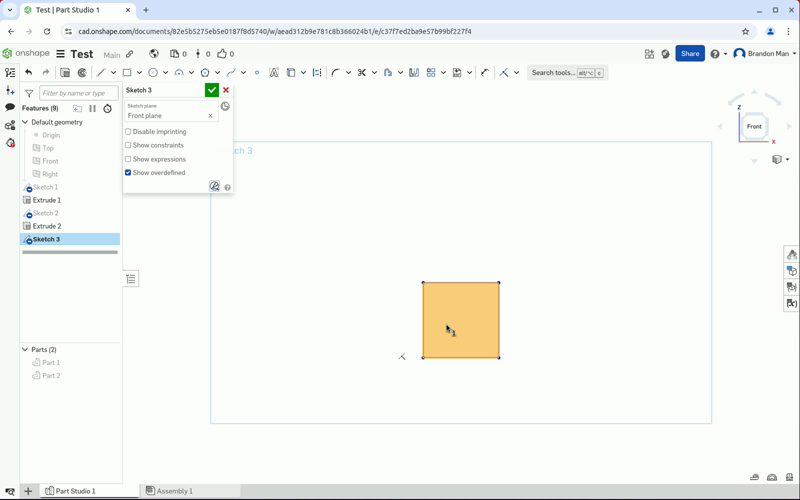
mouse_move(73, 352)
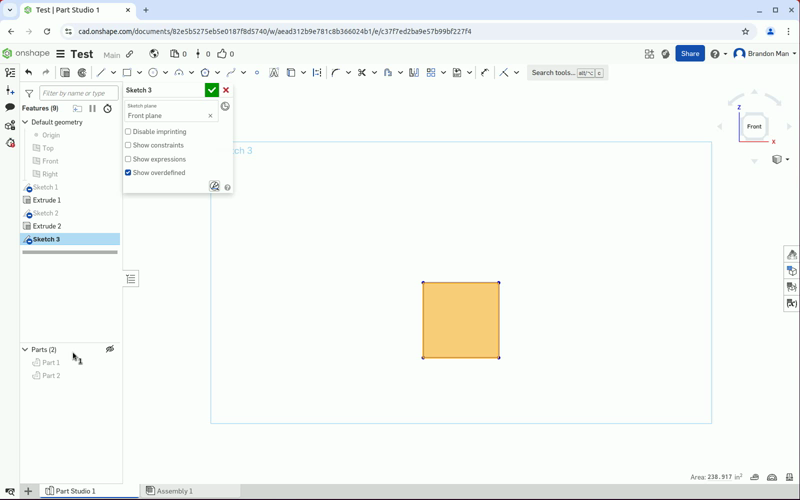
key(shift+y)
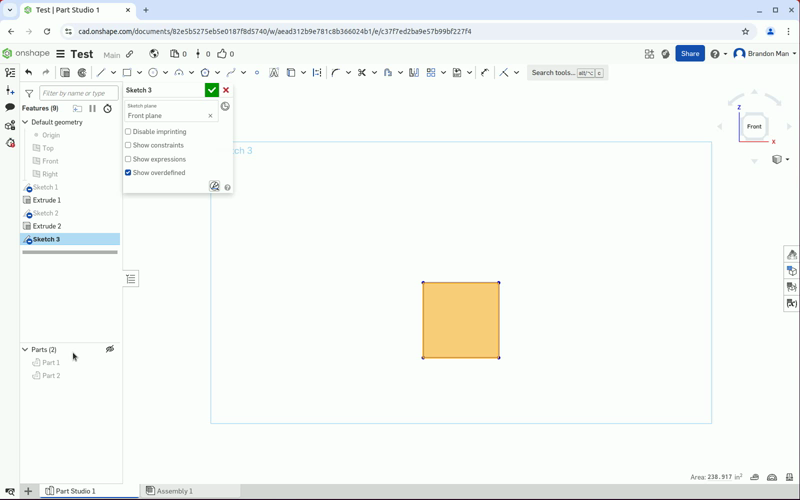
key(shift+e)
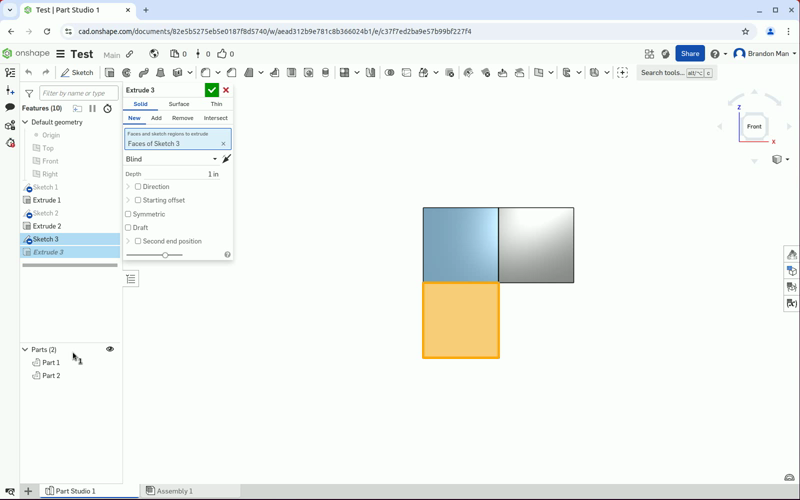
mouse_move(143, 106)
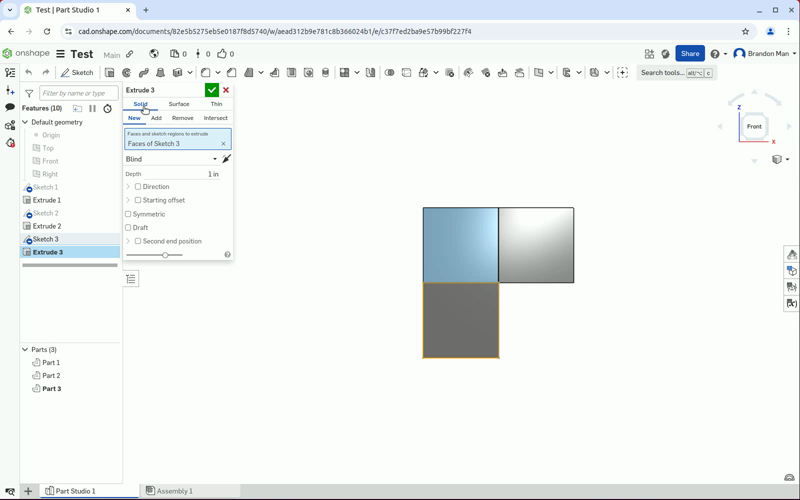
click(143, 106)
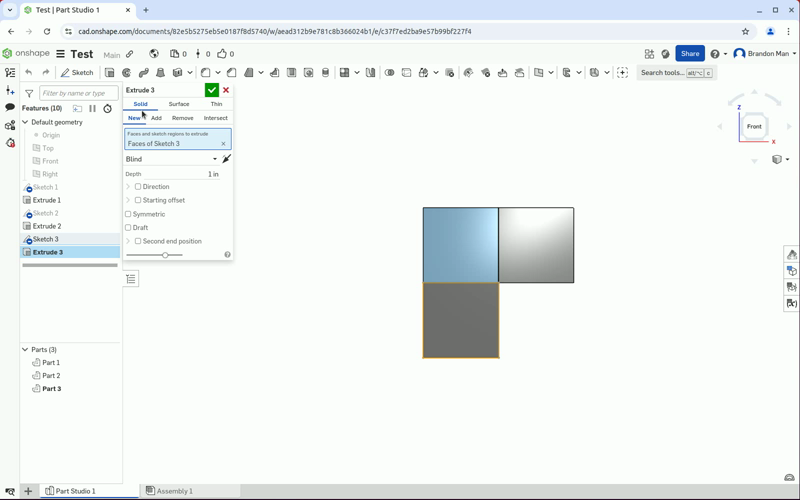
mouse_move(137, 120)
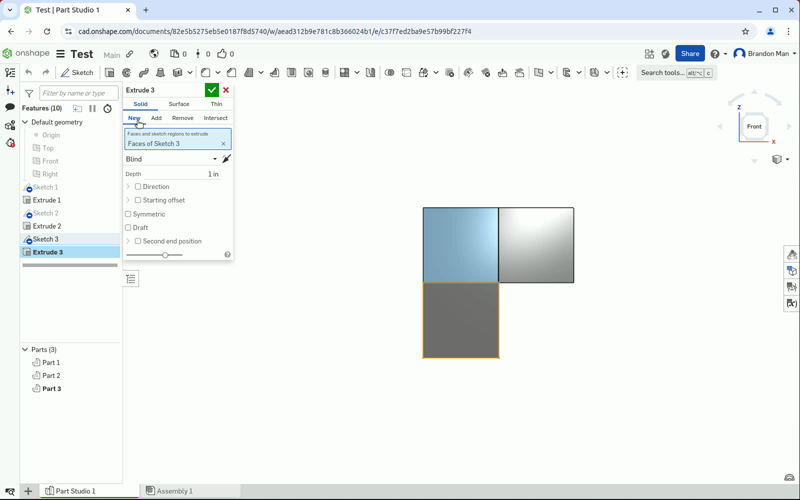
click(137, 120)
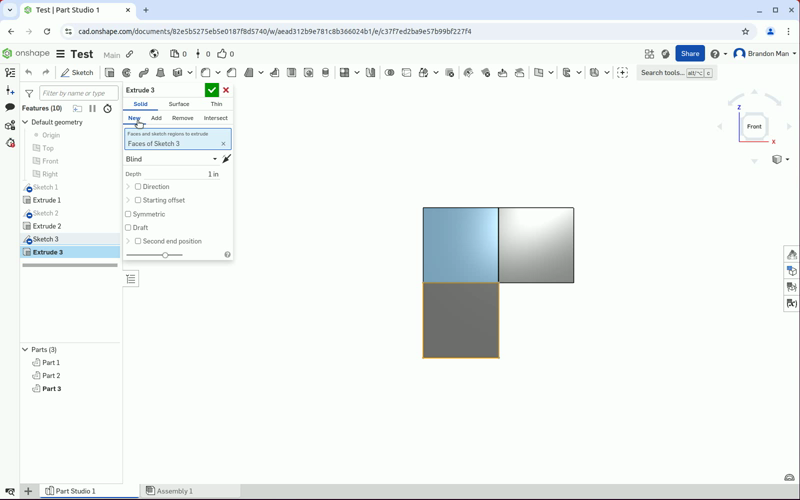
key(tab, 4)
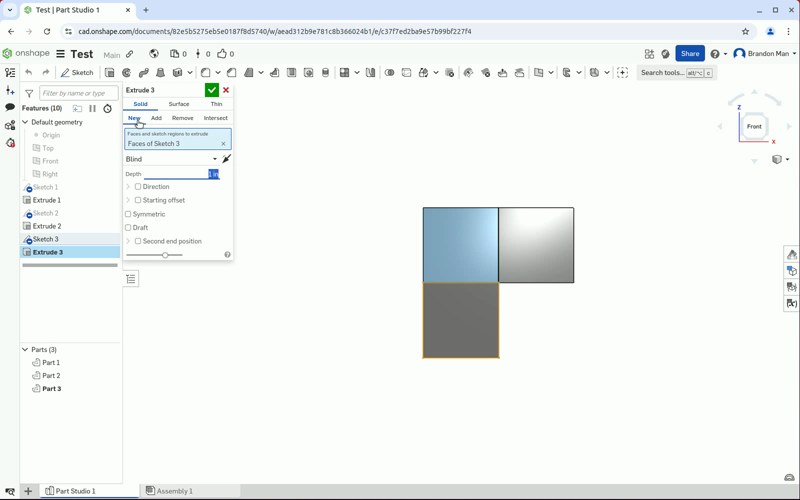
text(15.405)
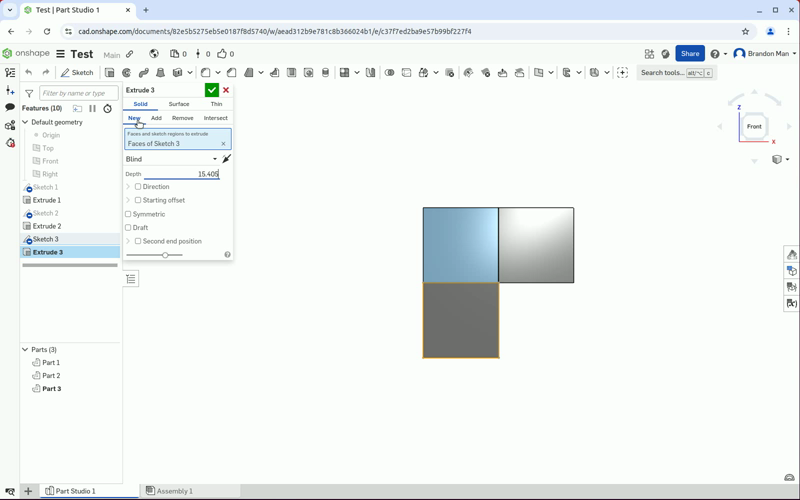
key(enter)
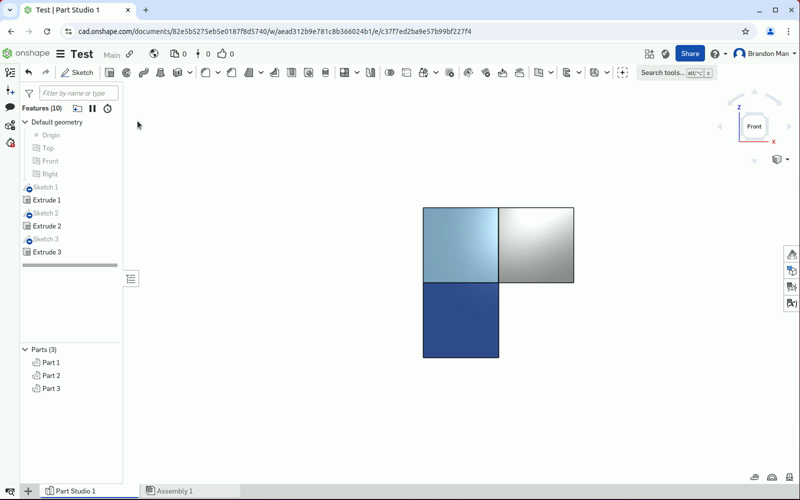
key(shift+h)
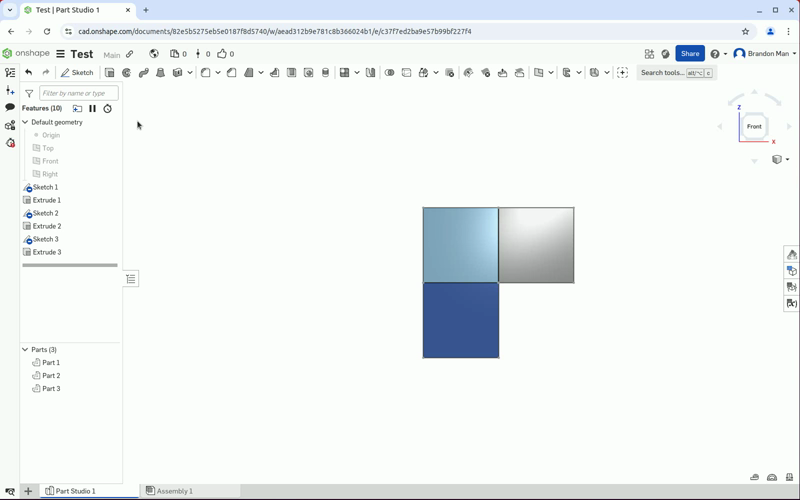
key(shift+h)
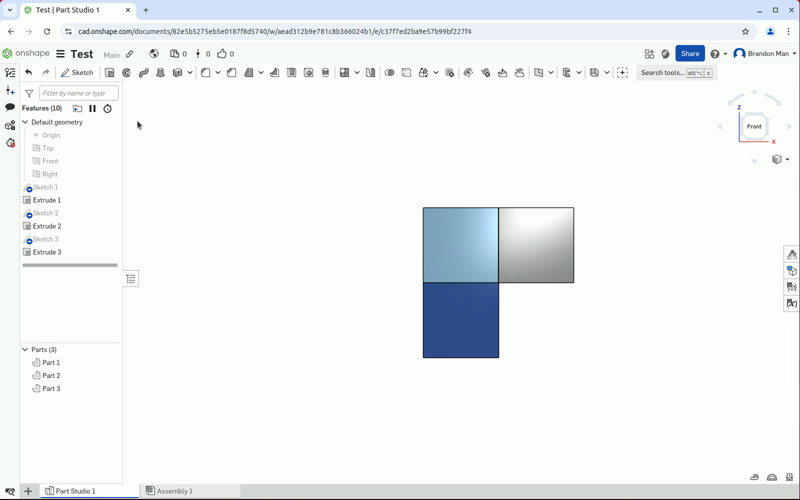
mouse_move(73, 189)
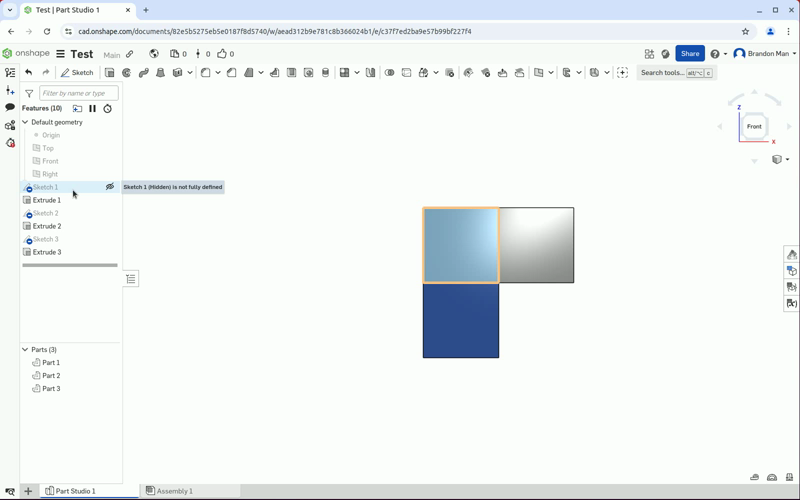
click(73, 189)
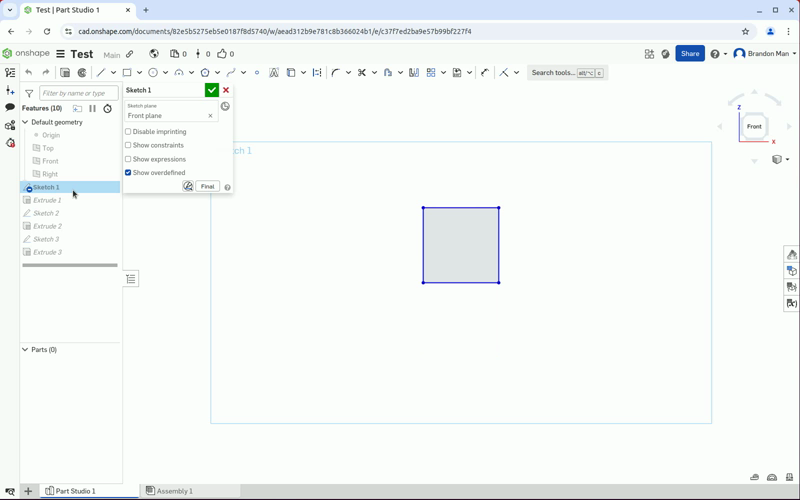
mouse_move(229, 92)
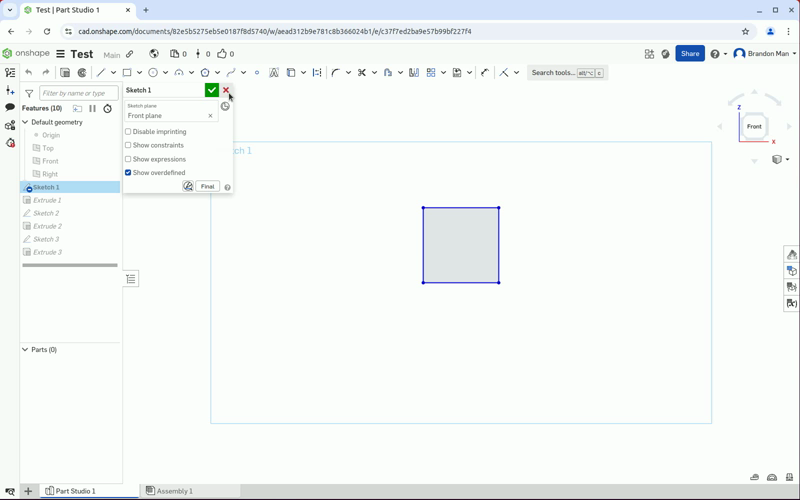
click(229, 92)
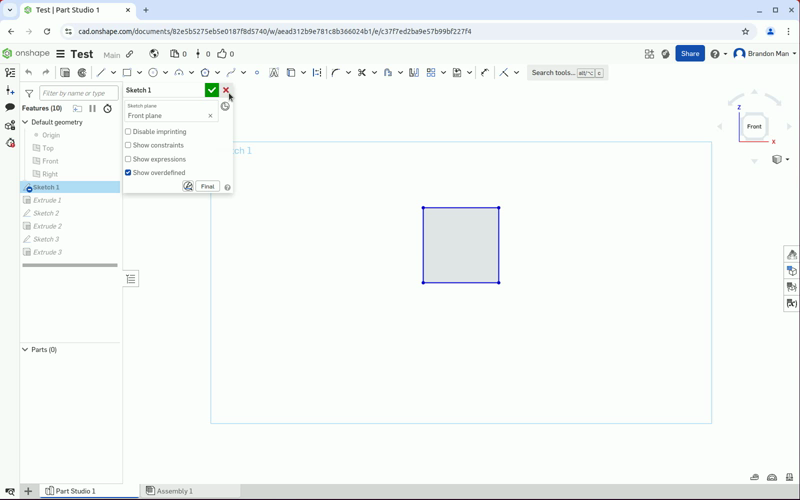
key(shift+s)
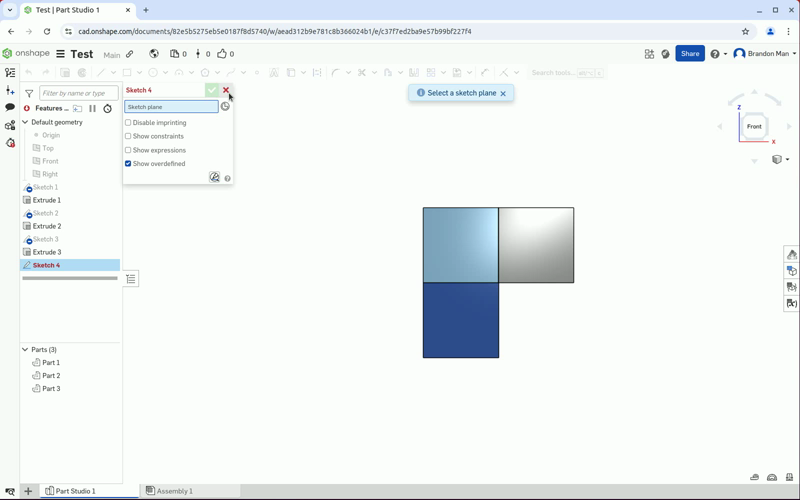
mouse_move(73, 163)
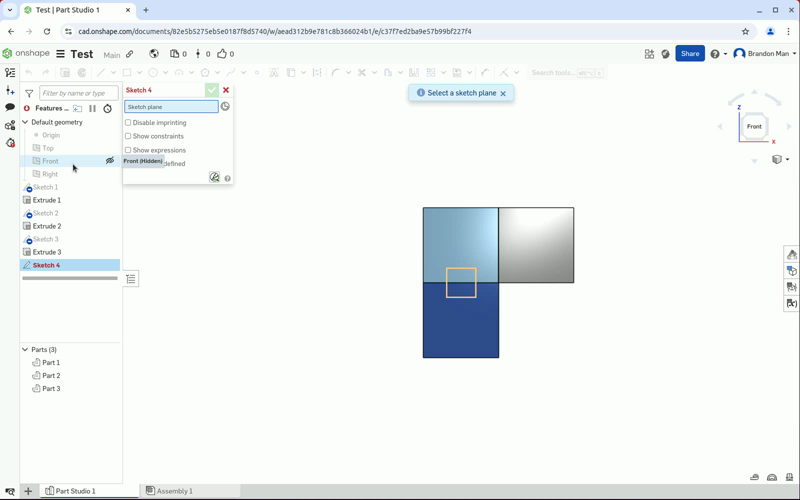
click(73, 163)
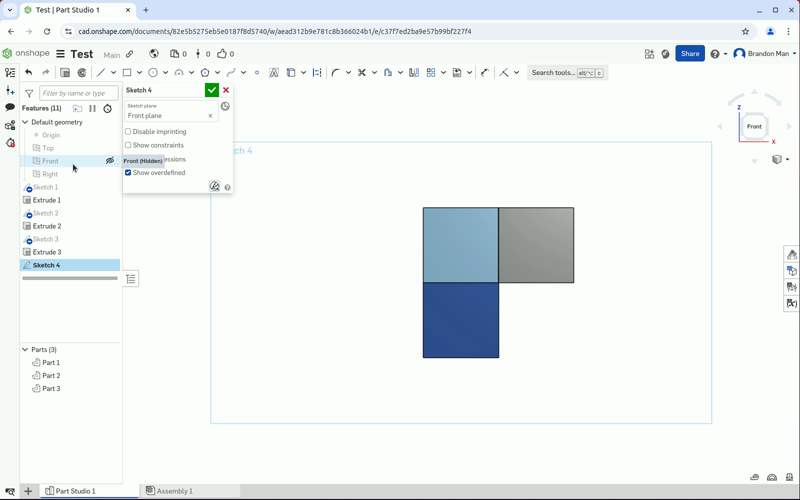
mouse_move(73, 352)
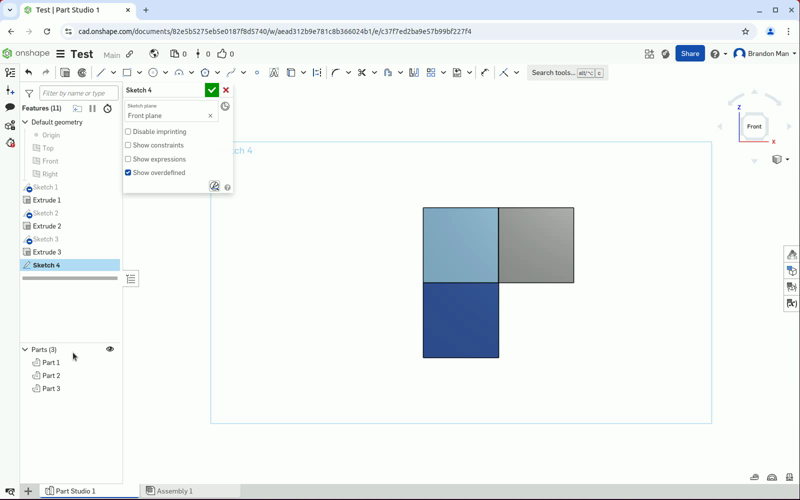
key(y)
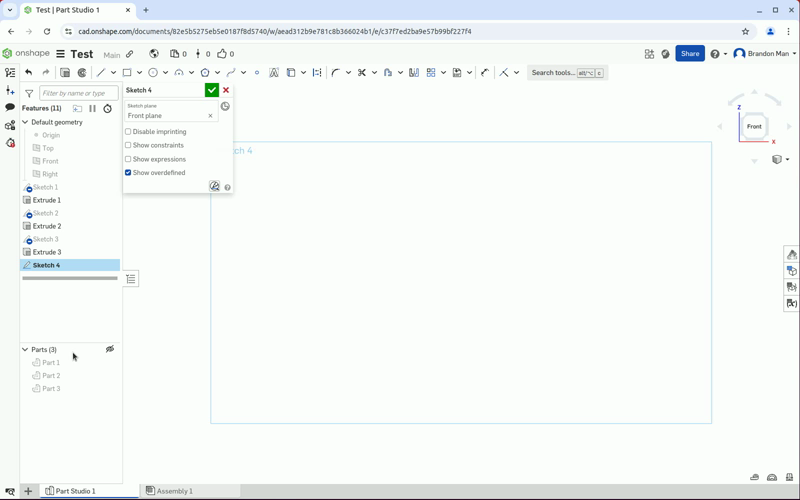
key(l)
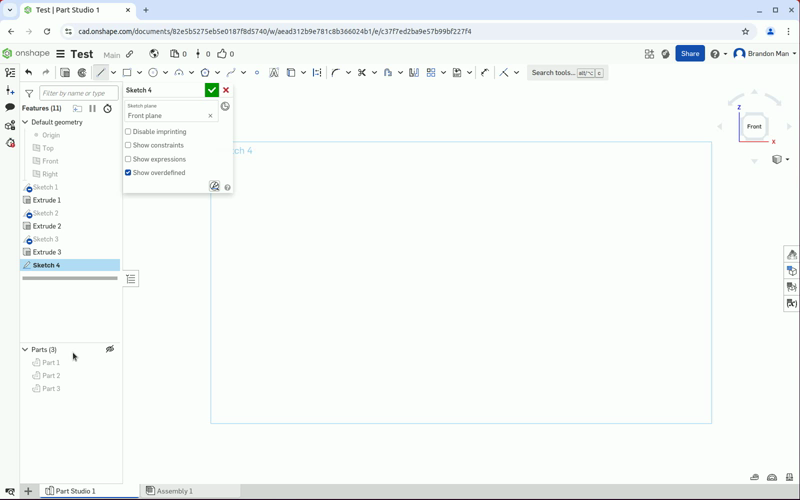
key_down(shift)
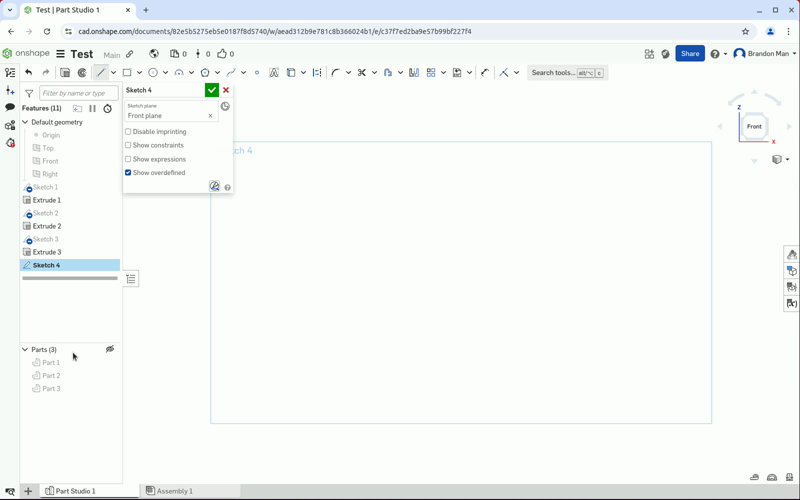
mouse_move(348, 282)
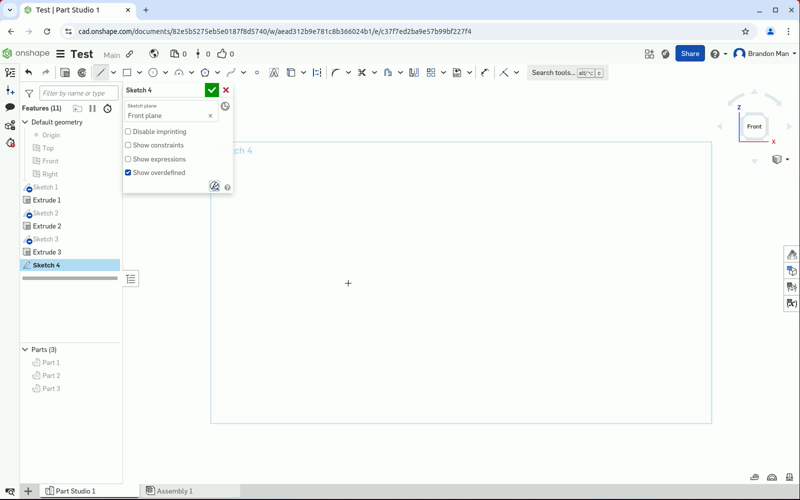
click(348, 282)
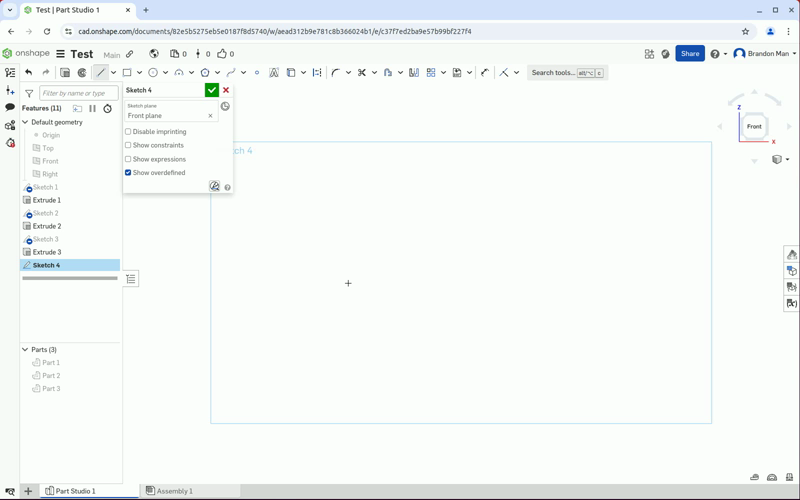
key_up(shift)
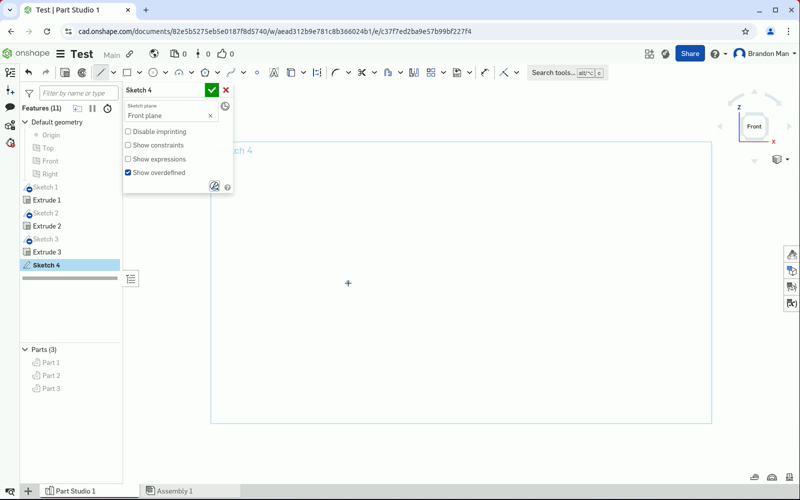
key_down(shift)
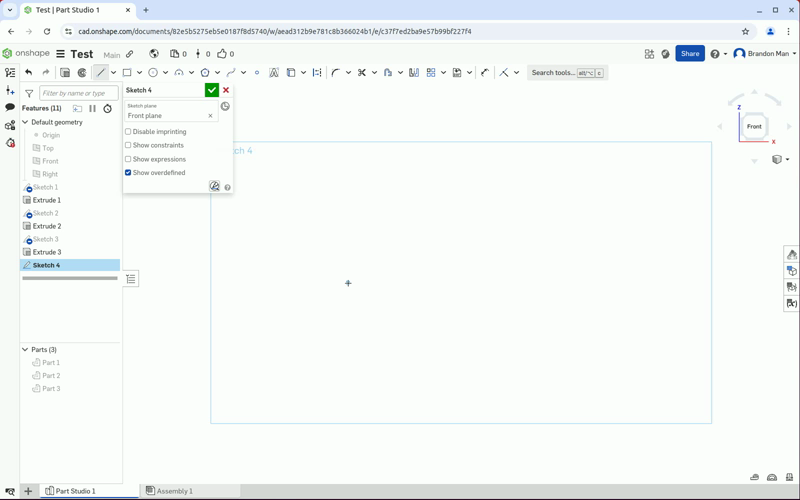
mouse_move(423, 282)
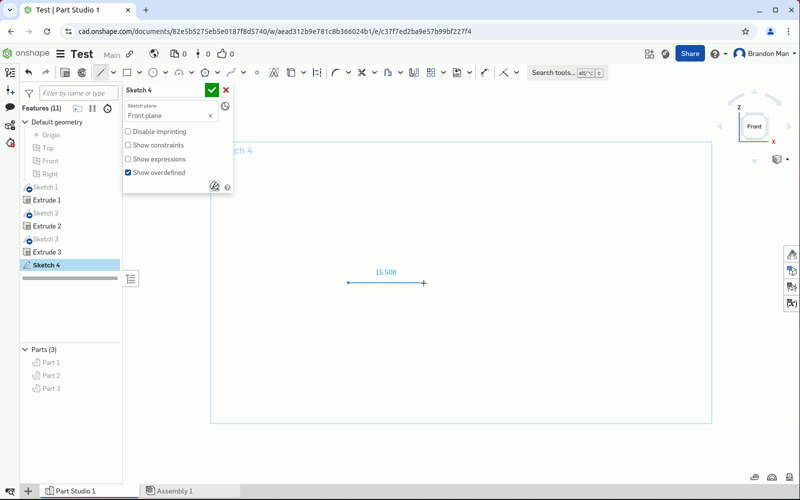
click(423, 282)
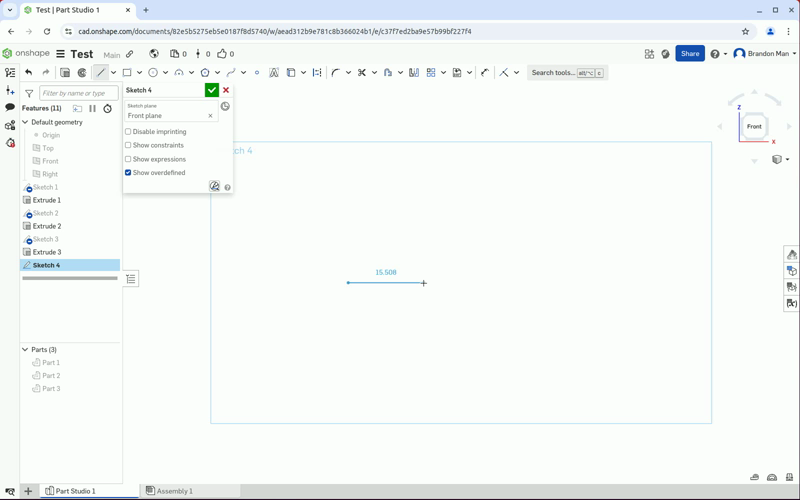
key_up(shift)
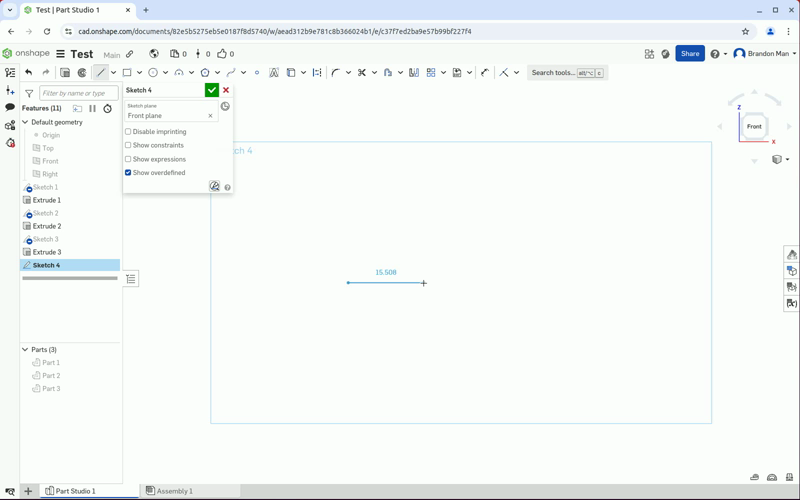
key_down(shift)
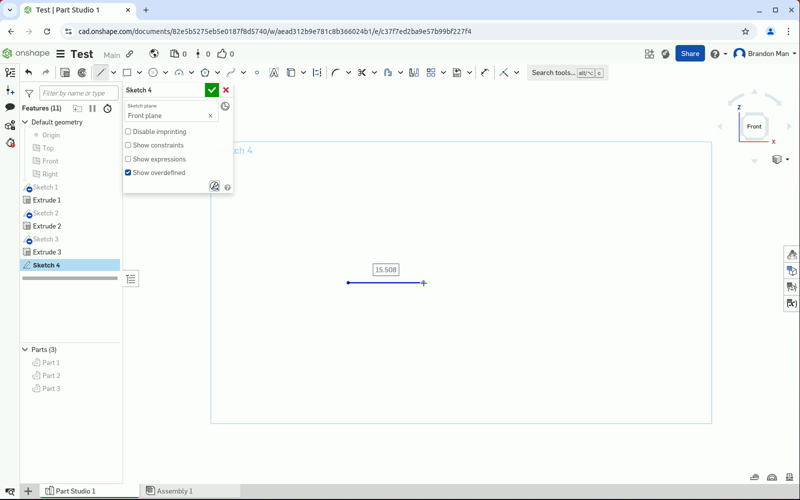
mouse_move(423, 207)
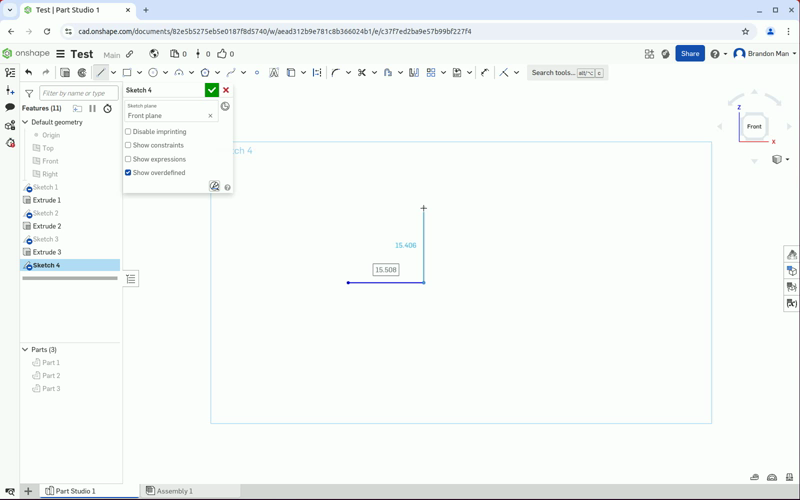
click(423, 207)
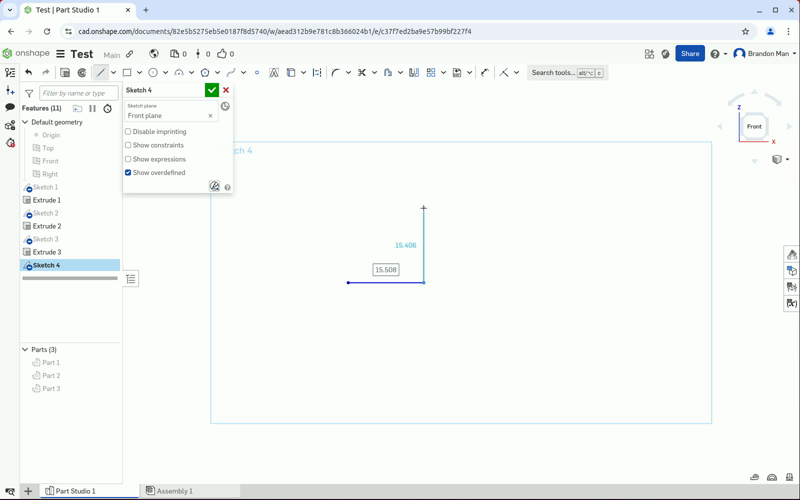
key_up(shift)
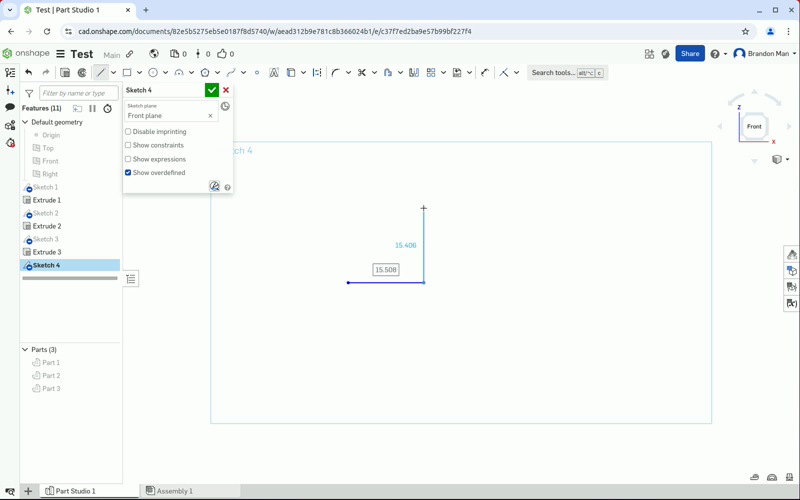
key_down(shift)
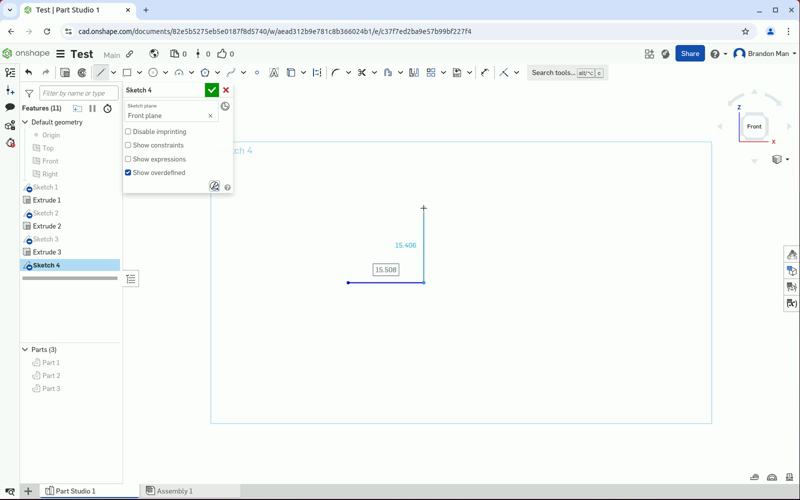
mouse_move(348, 207)
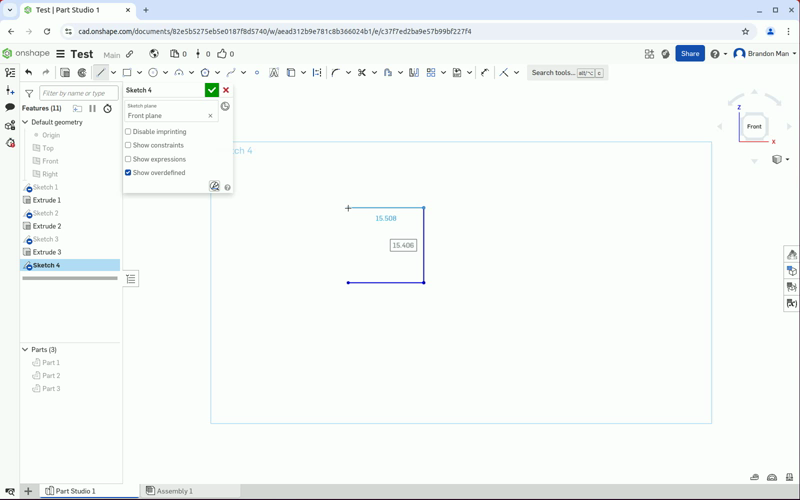
click(348, 207)
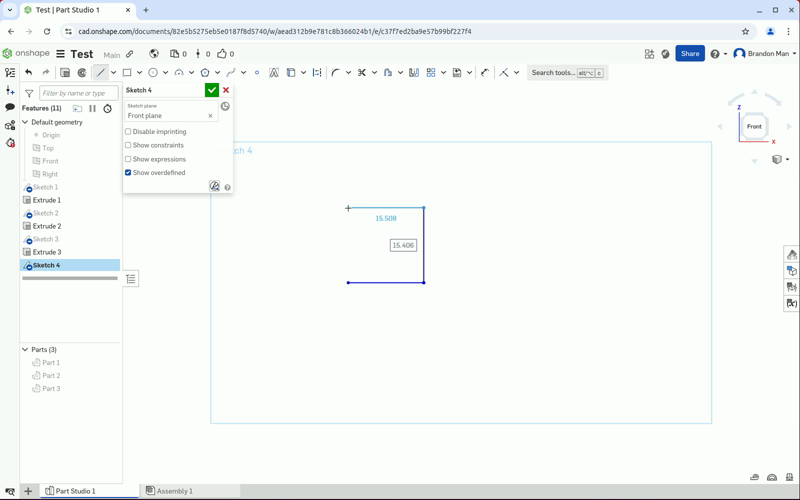
key_up(shift)
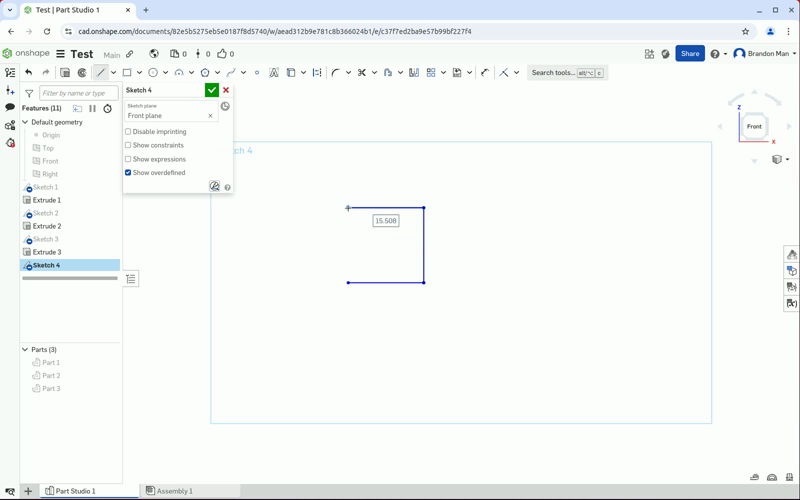
key_down(shift)
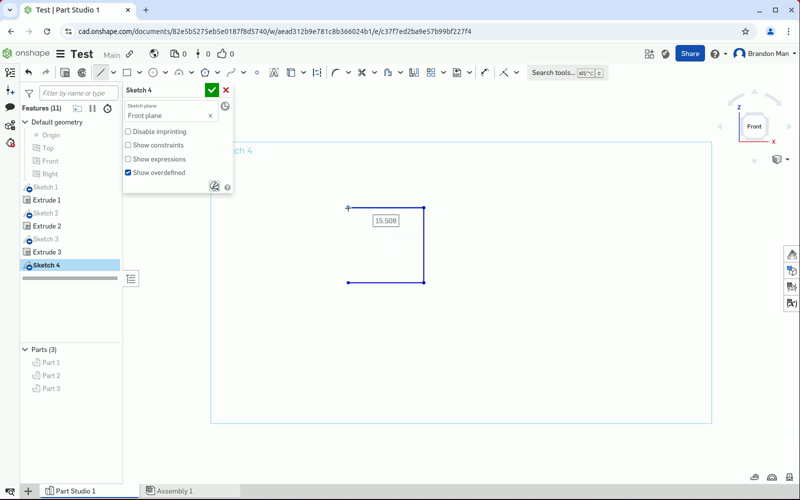
mouse_move(348, 282)
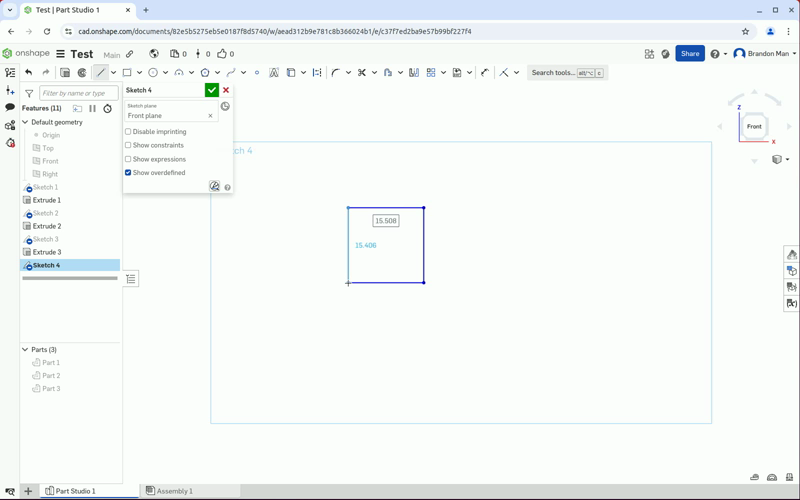
key_up(shift)
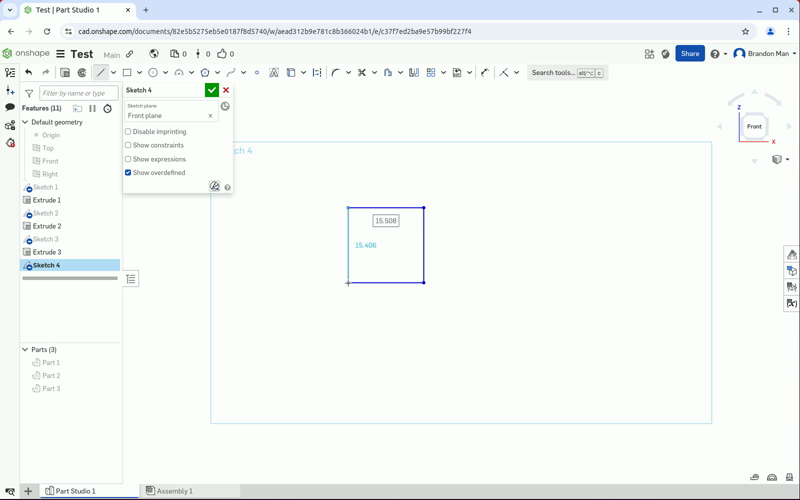
click(348, 282)
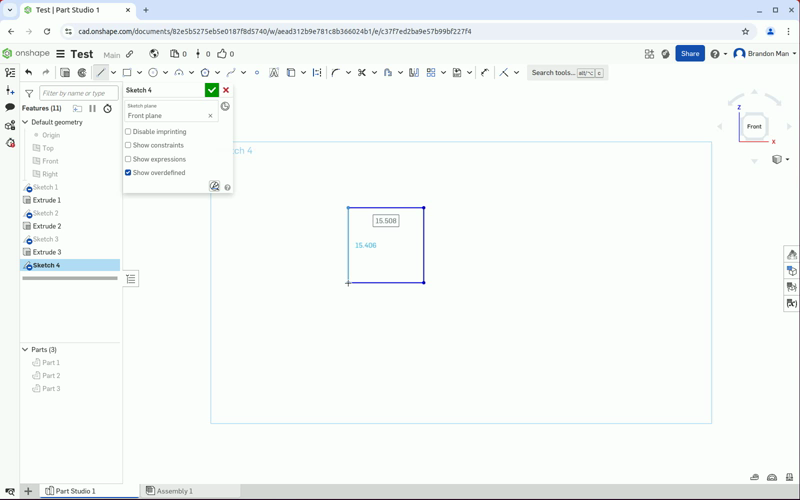
key(esc)
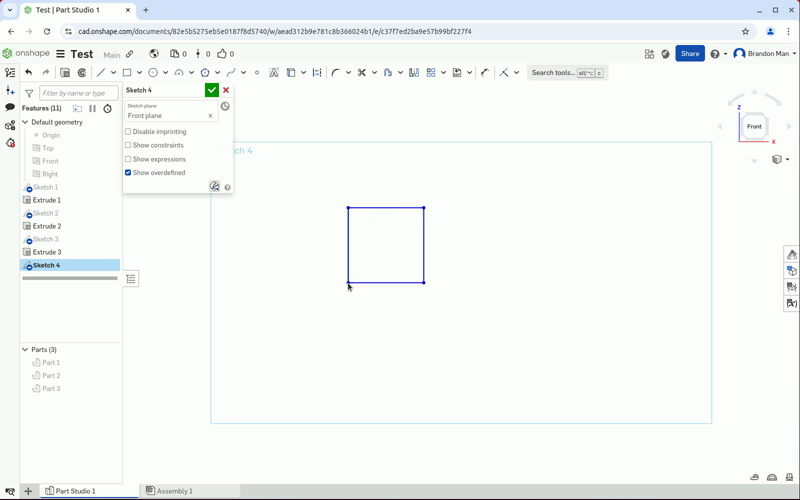
mouse_move(415, 227)
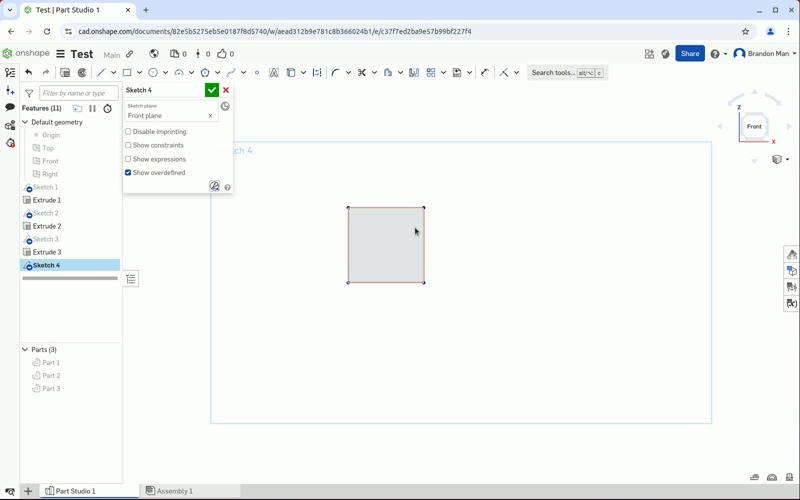
click(415, 227)
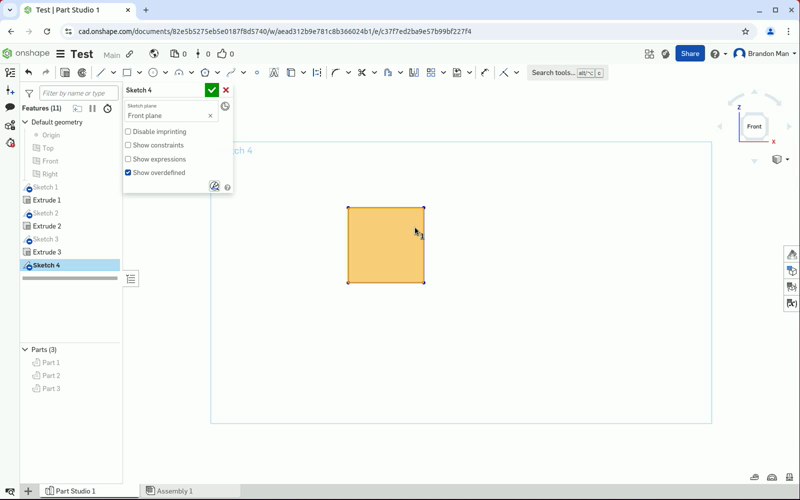
mouse_move(73, 352)
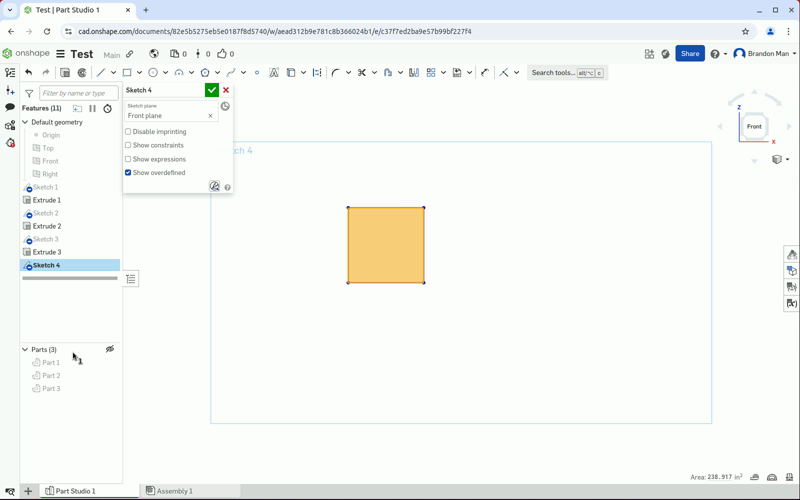
key(shift+y)
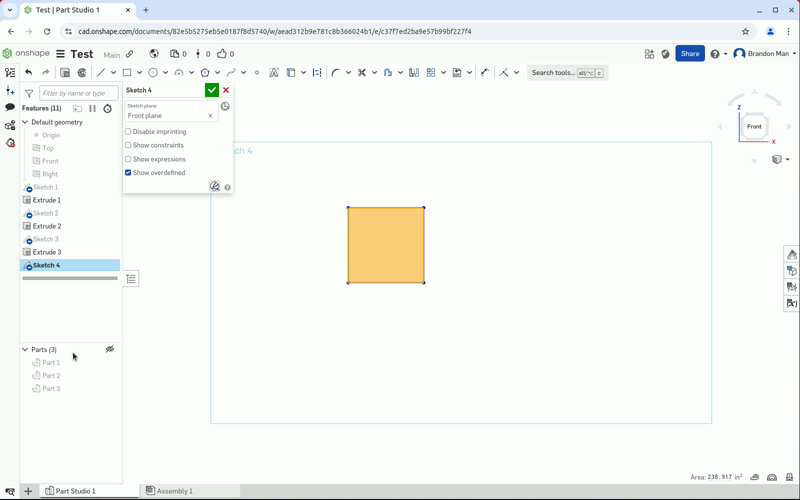
key(shift+e)
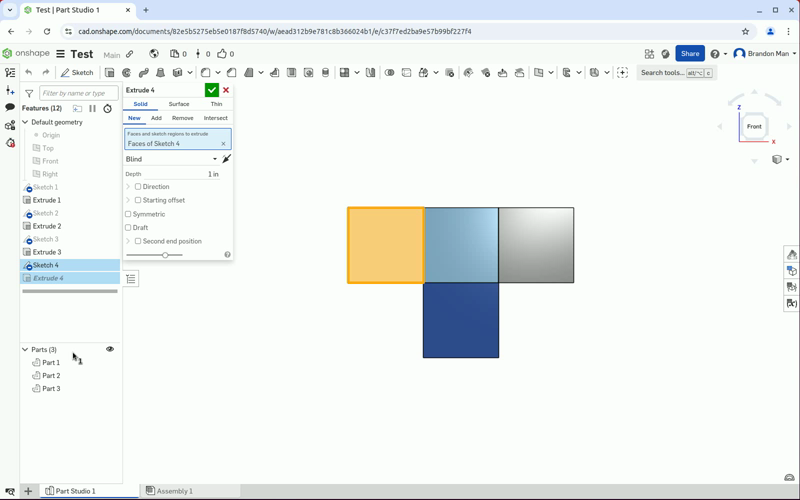
mouse_move(143, 106)
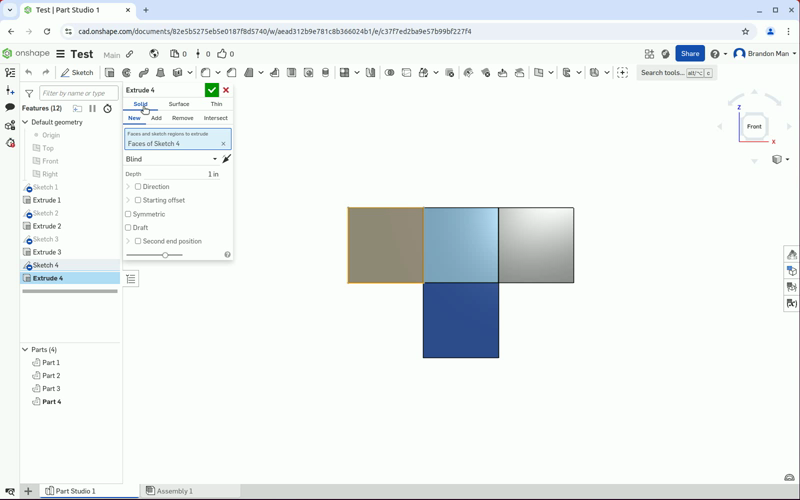
click(143, 106)
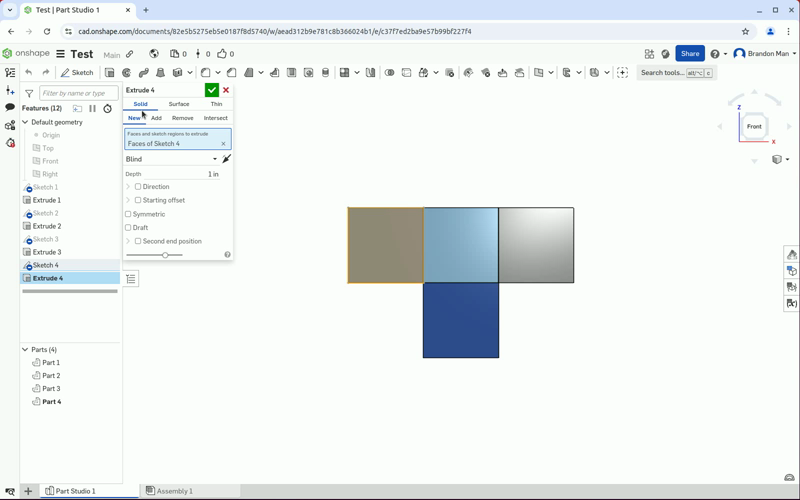
mouse_move(137, 120)
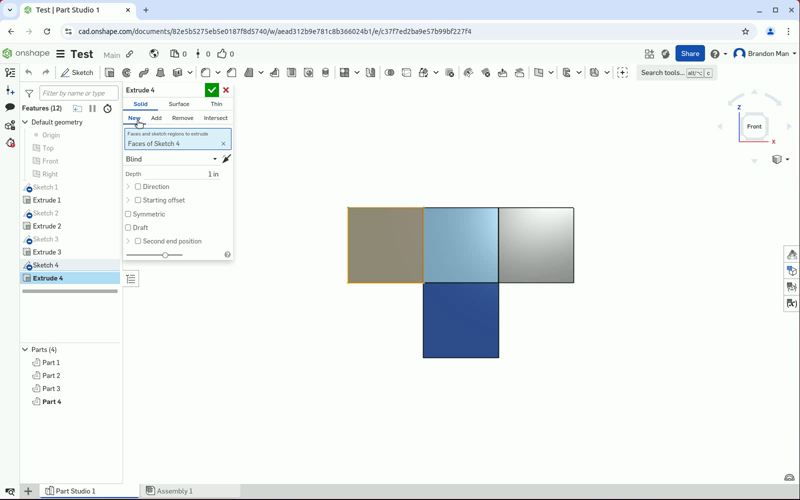
click(137, 120)
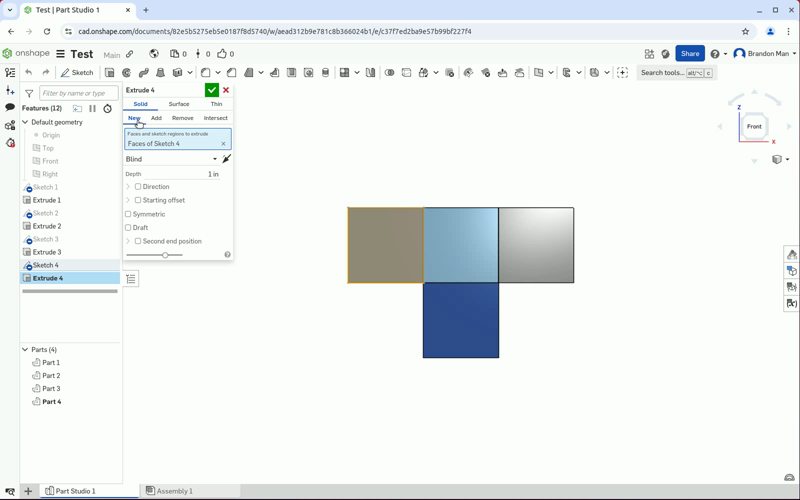
key(tab, 4)
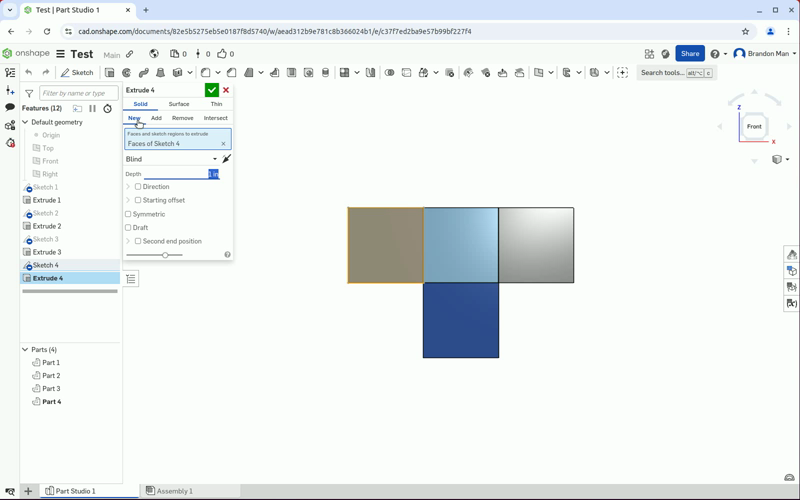
text(-30.81)
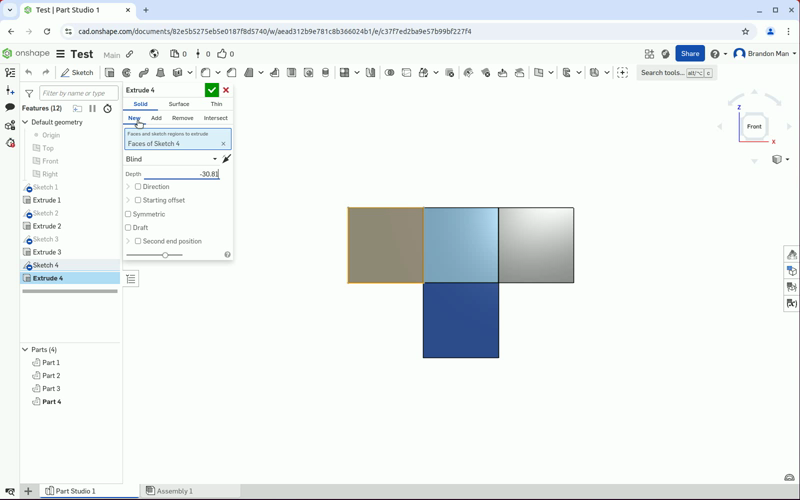
key(tab, 3)
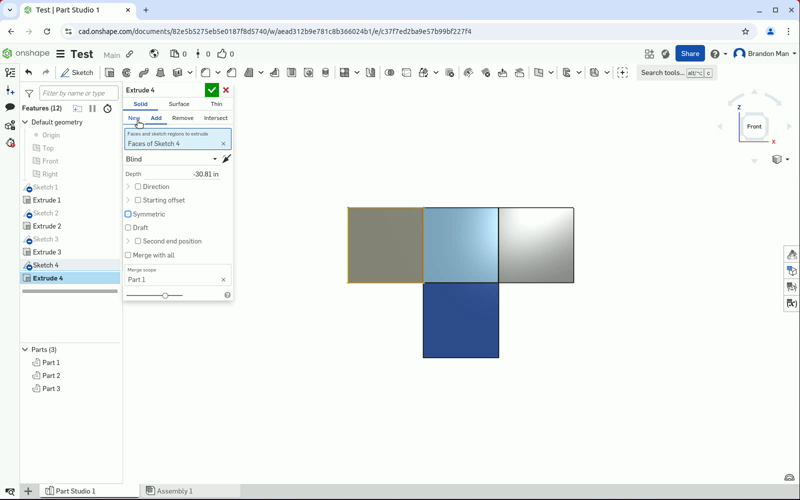
key(space)
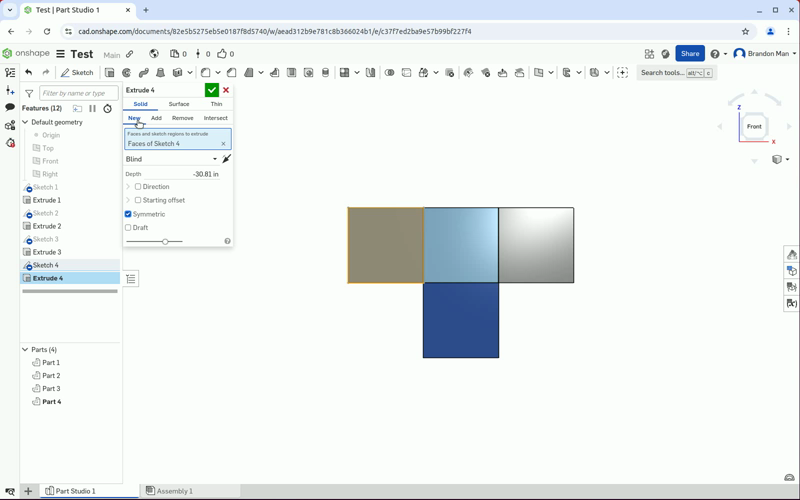
key(enter)
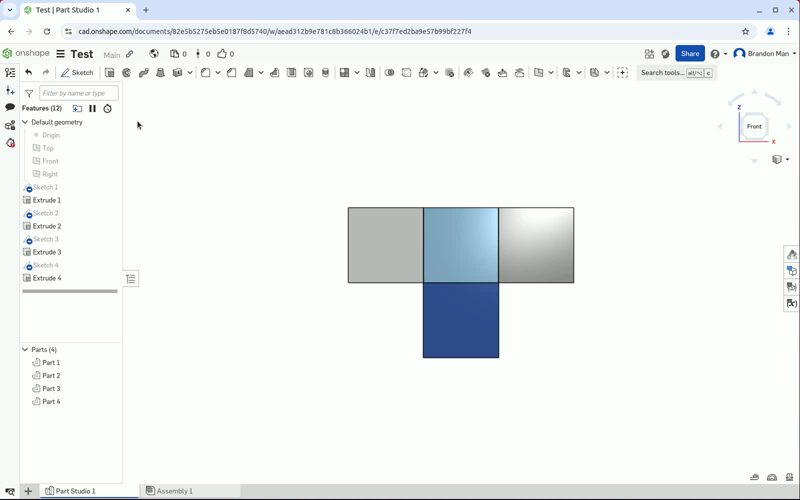
key(shift+h)
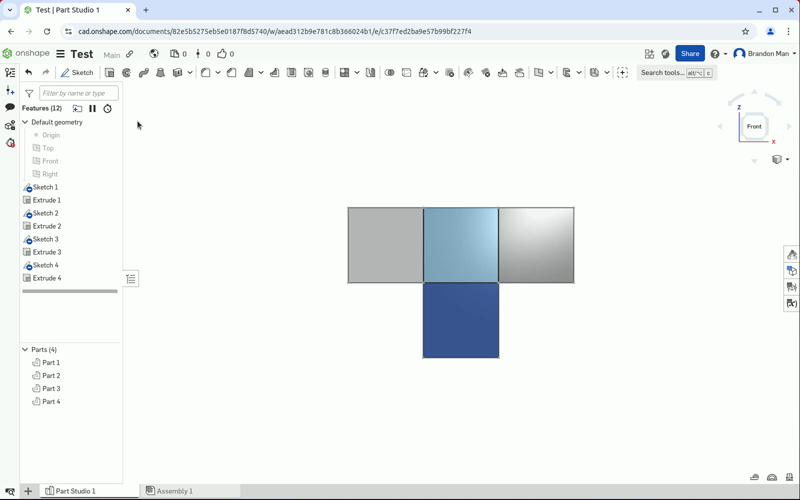
key(shift+h)
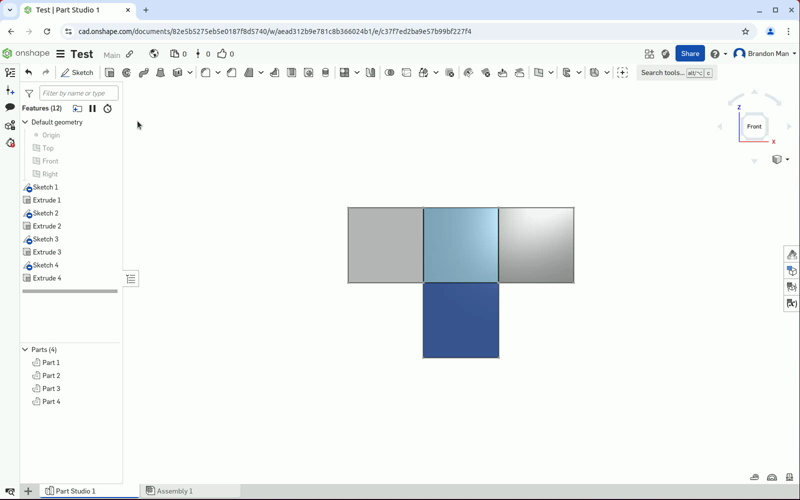
key(shift+7)
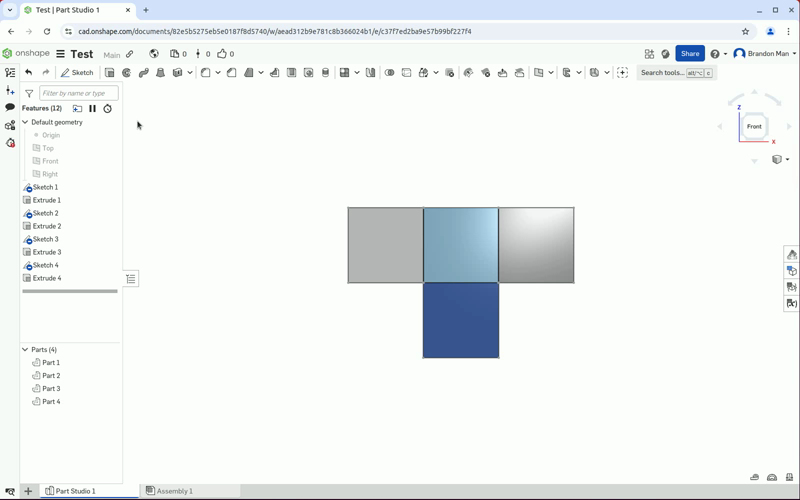
key(left, 2)
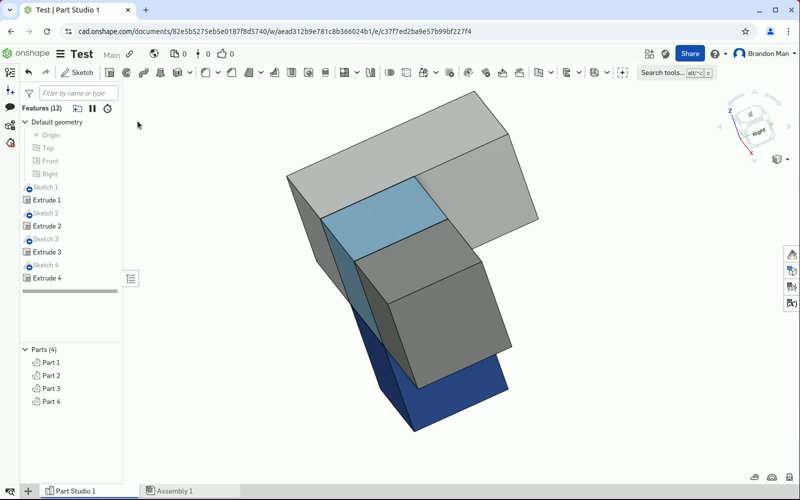
key(down, 2)
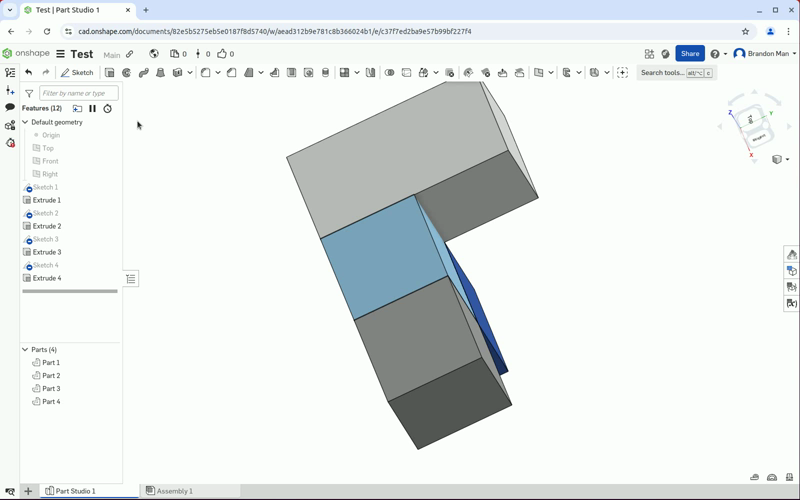
key(up, 2)
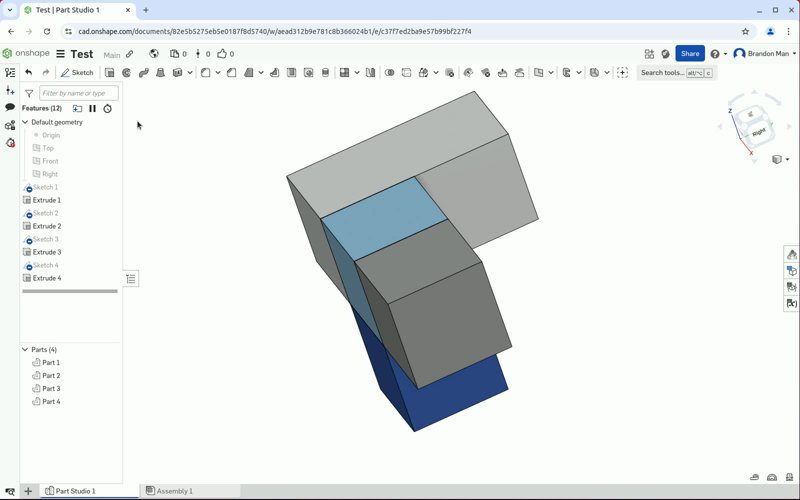
key(right, 2)
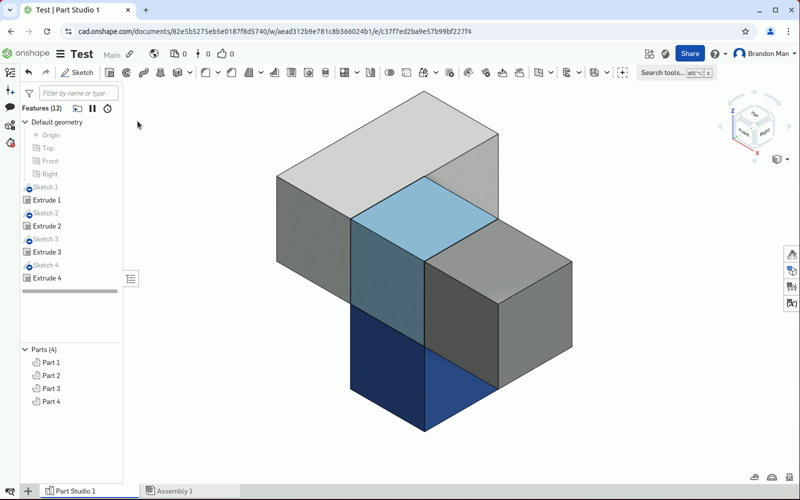
mouse_move(73, 189)
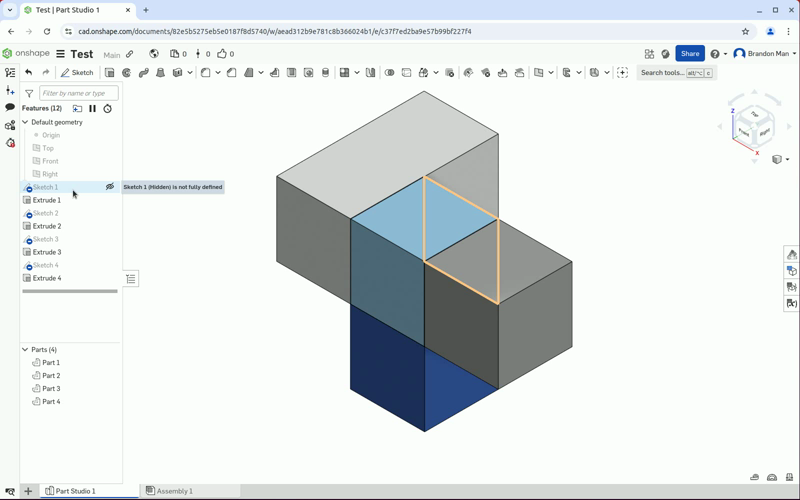
click(73, 189)